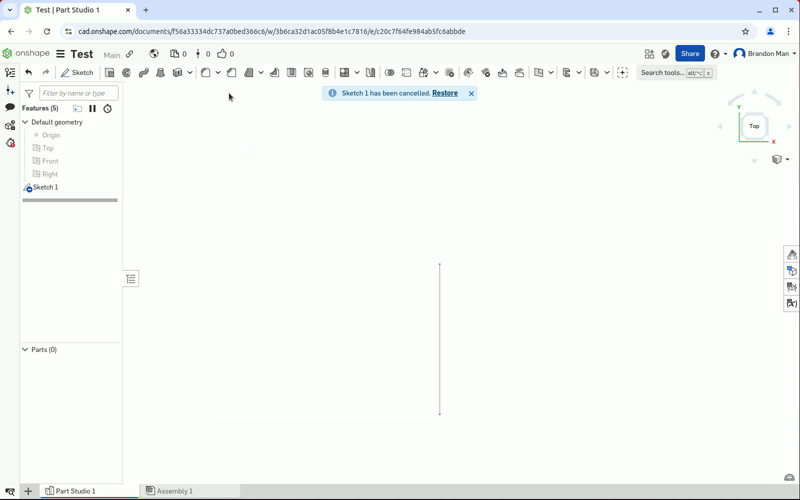
key(shift+h)
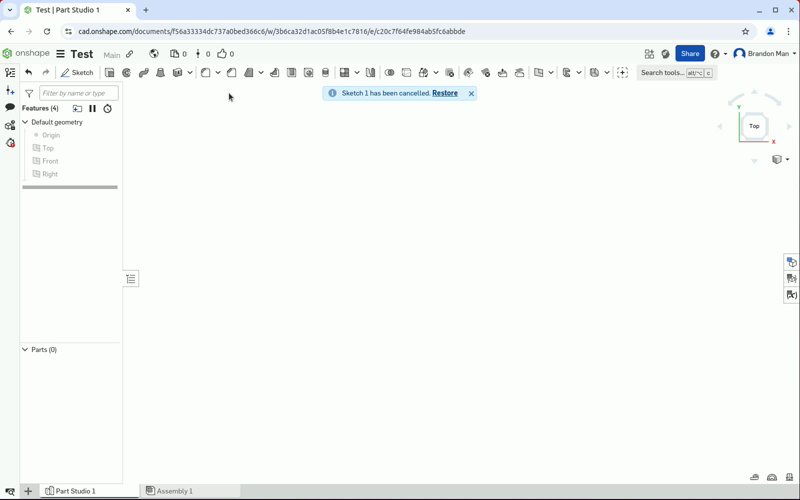
mouse_move(73, 352)
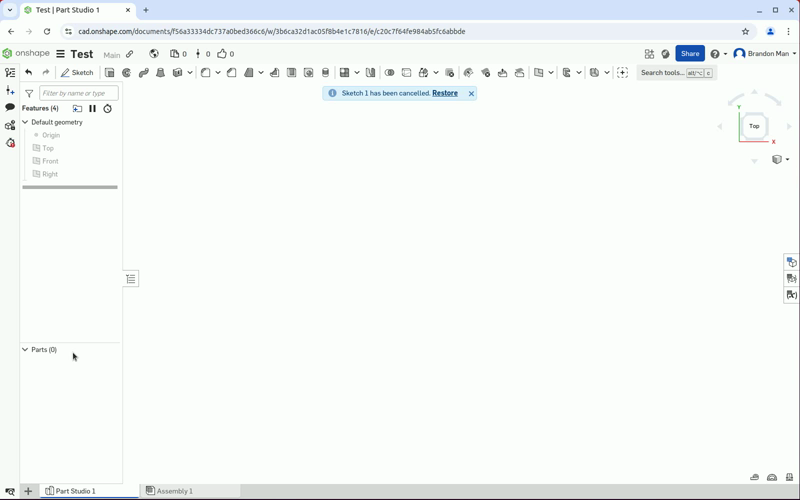
key(y)
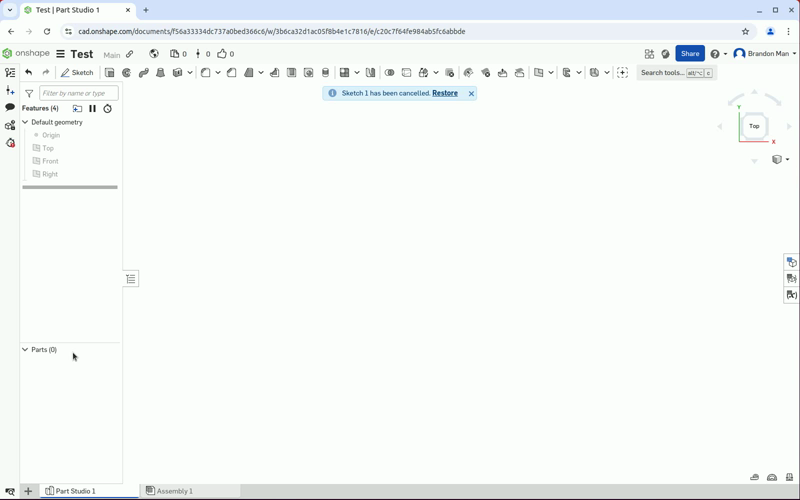
key(shift+p)
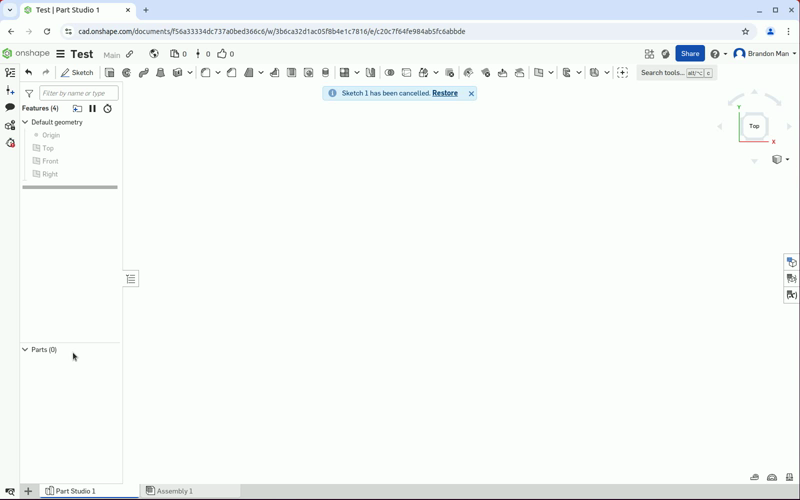
key(space)
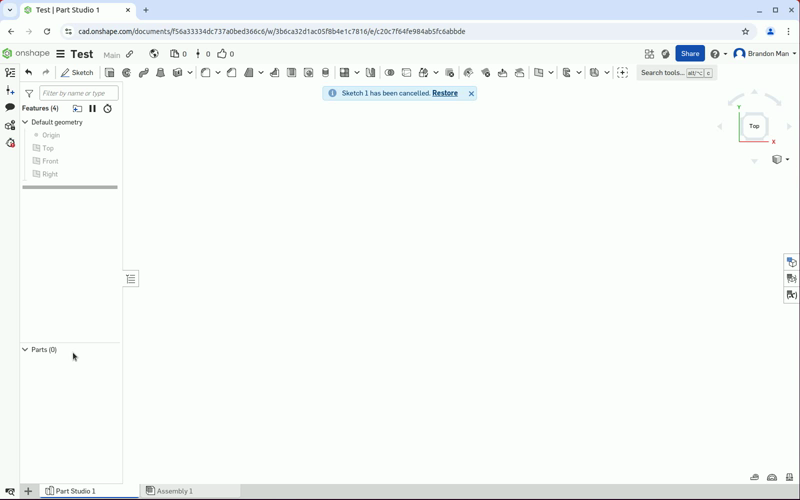
key_down(shift)
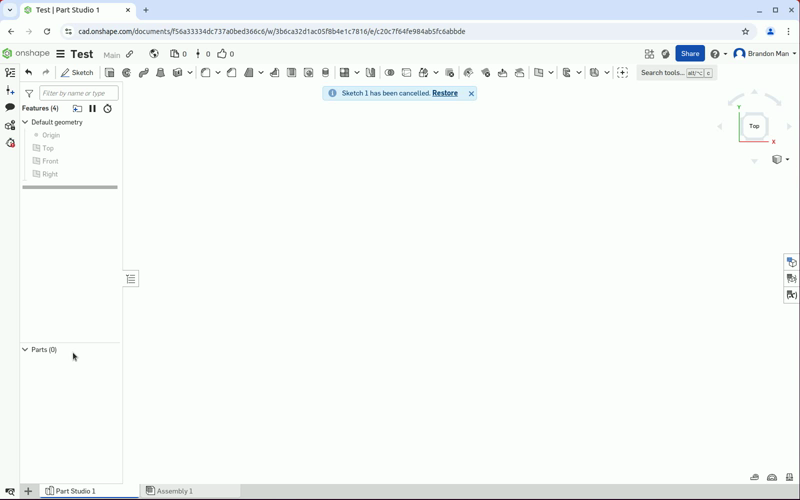
key(up)
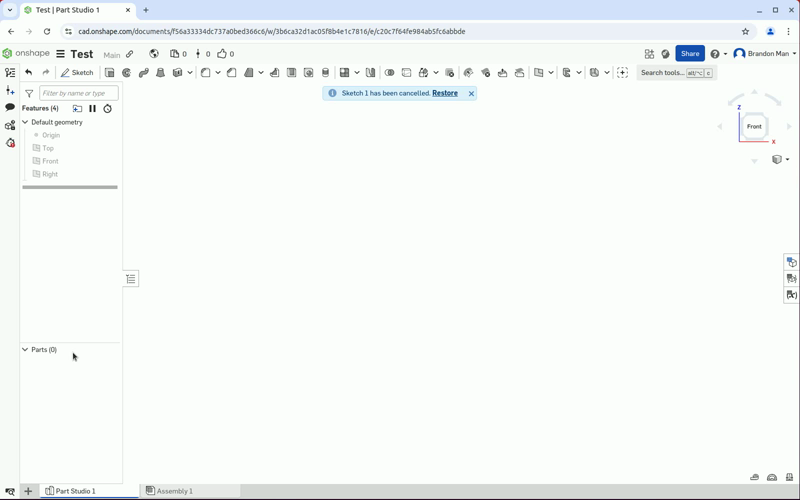
key_up(shift)
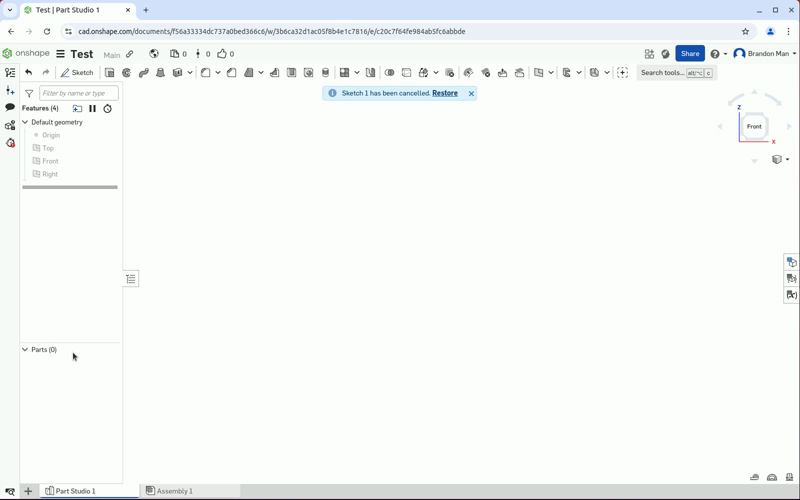
mouse_move(73, 352)
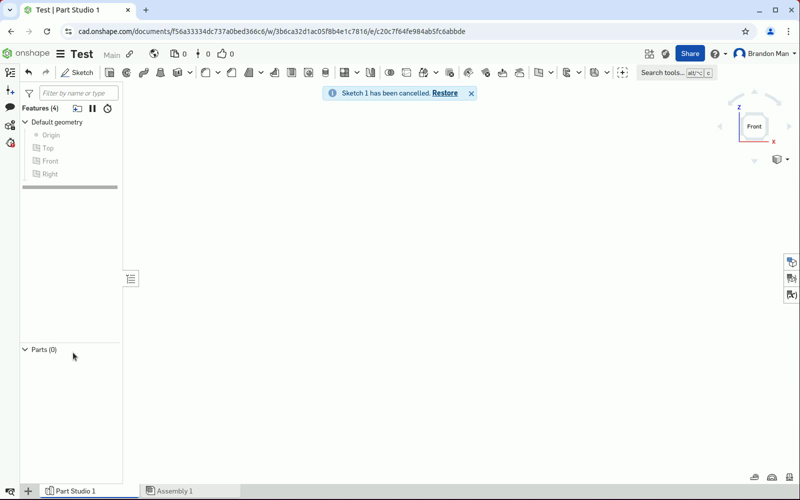
key(shift+y)
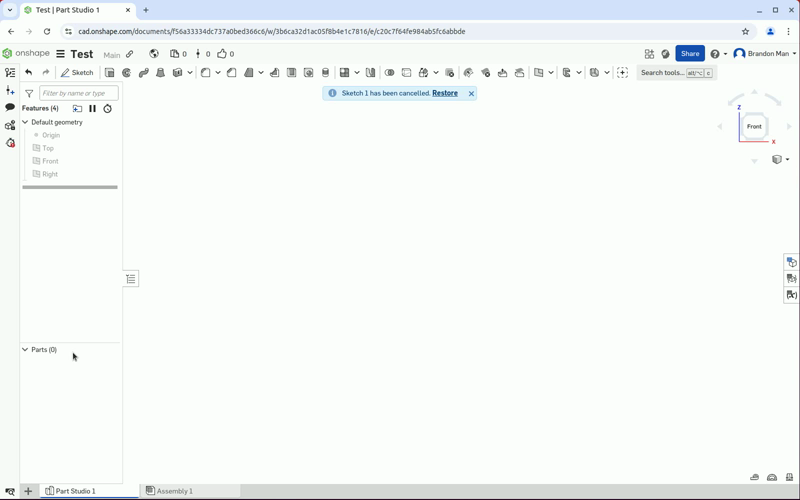
key(shift+s)
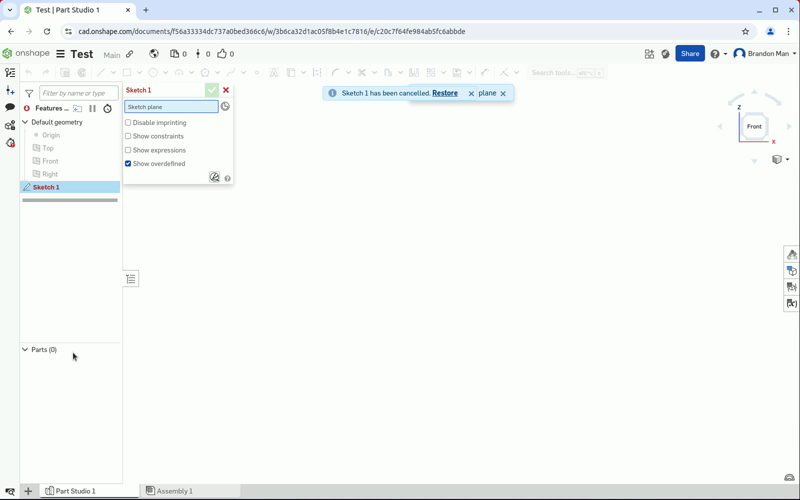
mouse_move(73, 163)
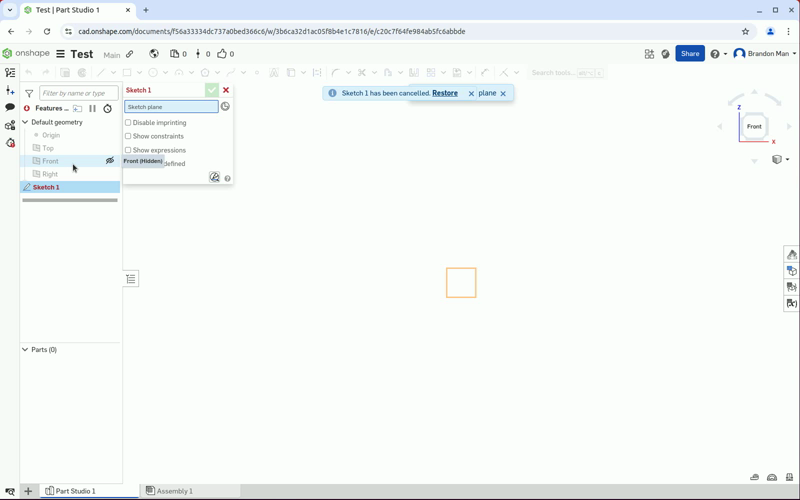
click(73, 163)
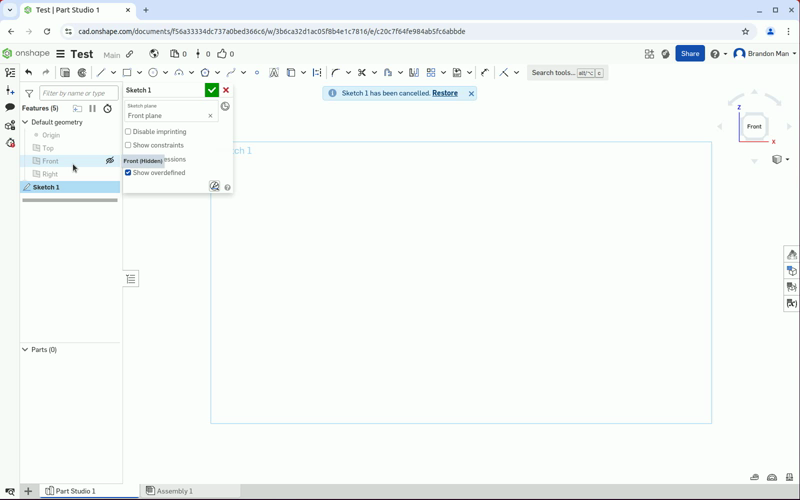
mouse_move(73, 352)
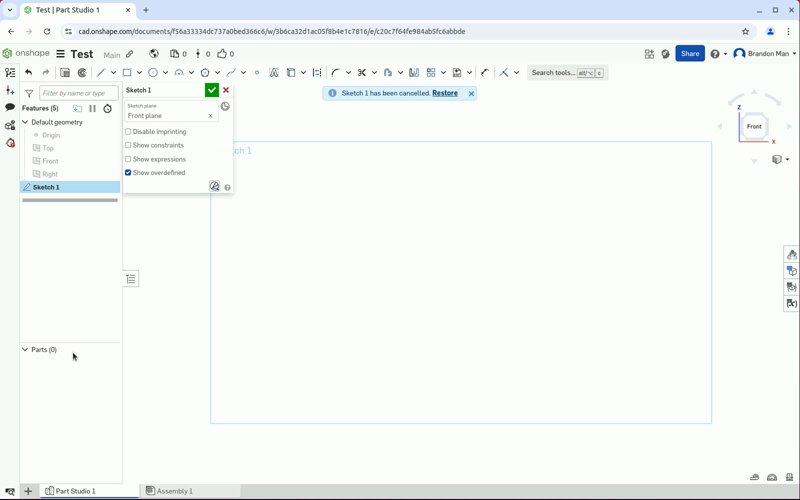
key(y)
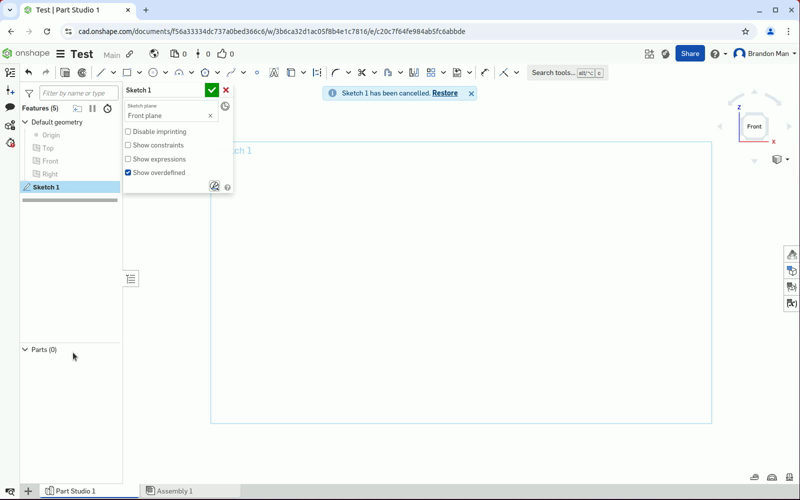
key(l)
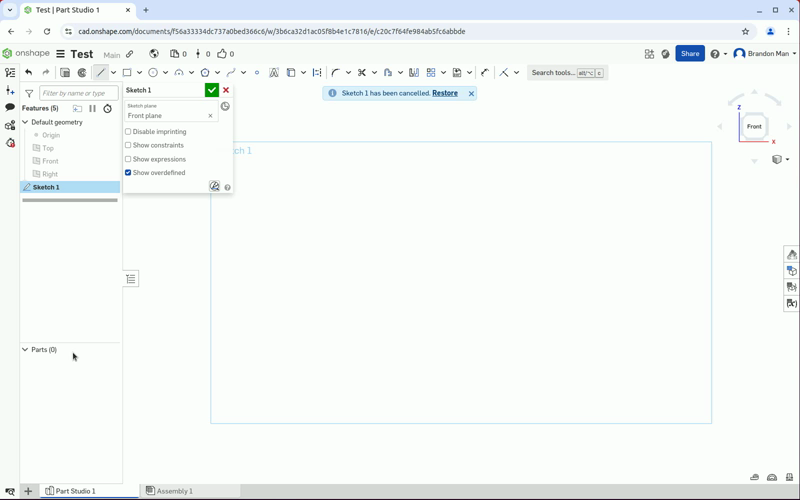
key_down(shift)
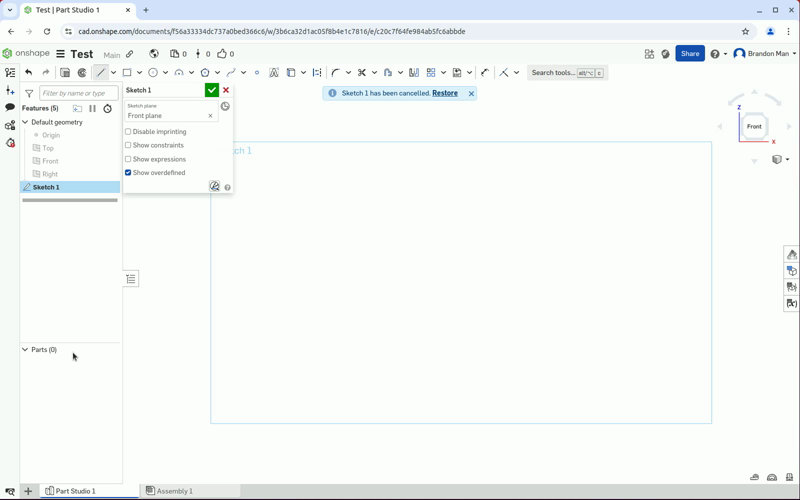
mouse_move(460, 273)
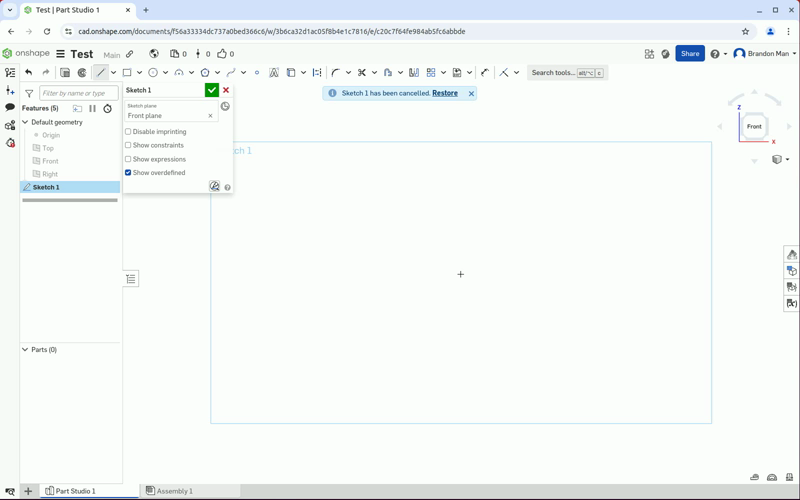
click(460, 273)
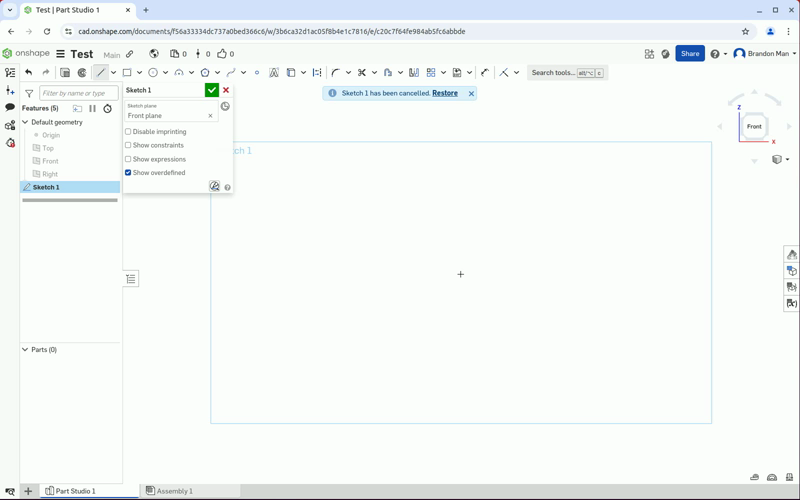
key_up(shift)
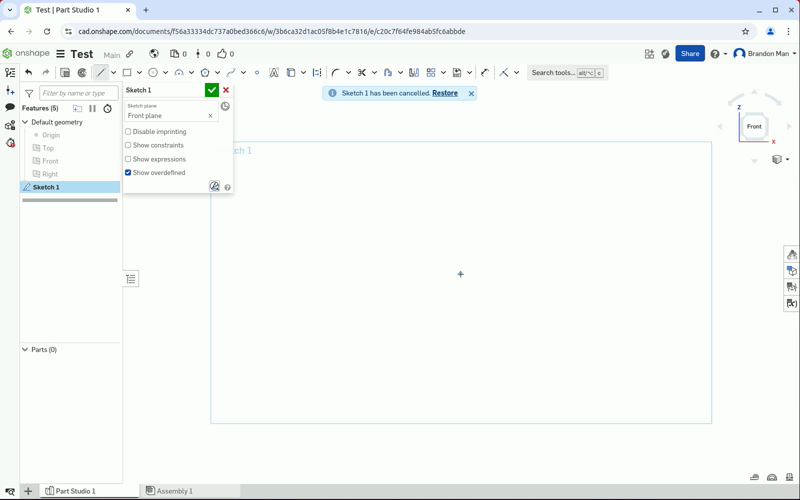
key_down(shift)
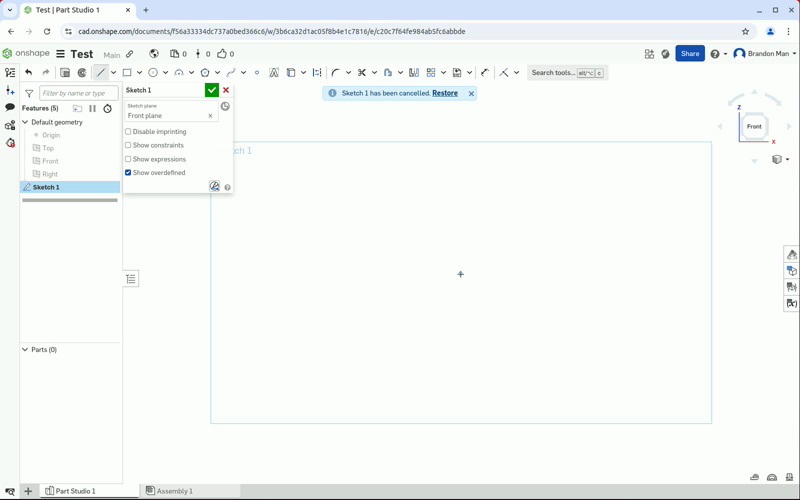
mouse_move(490, 273)
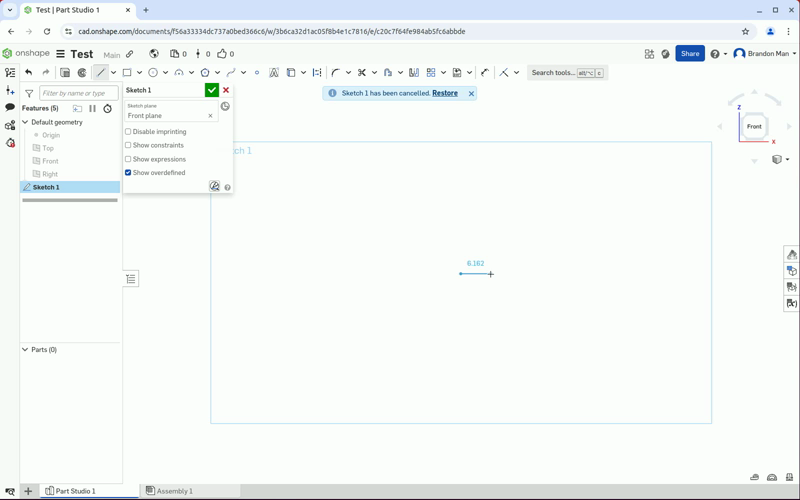
mouse_move(465, 273)
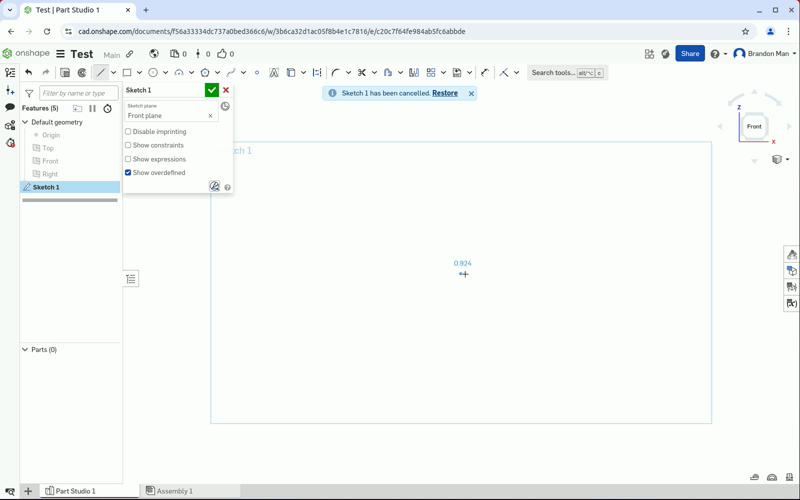
scroll(6)
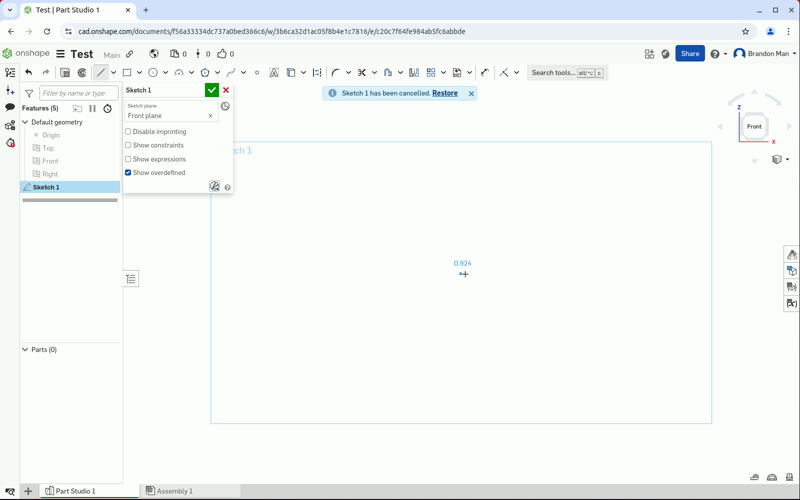
scroll(6)
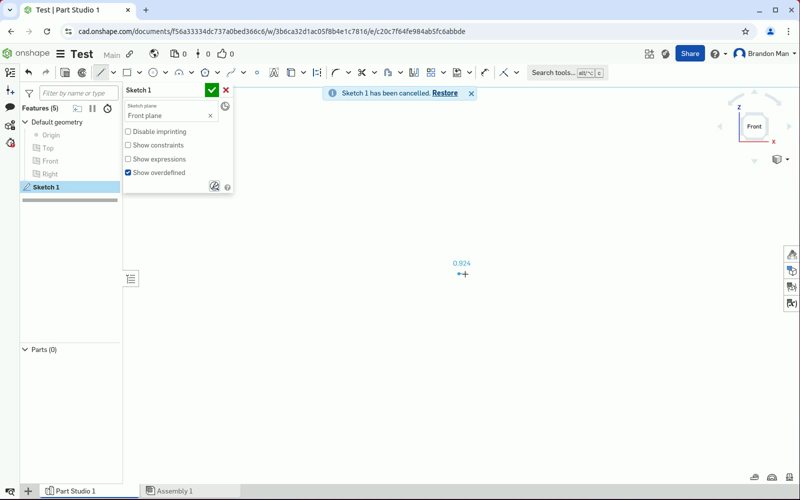
scroll(6)
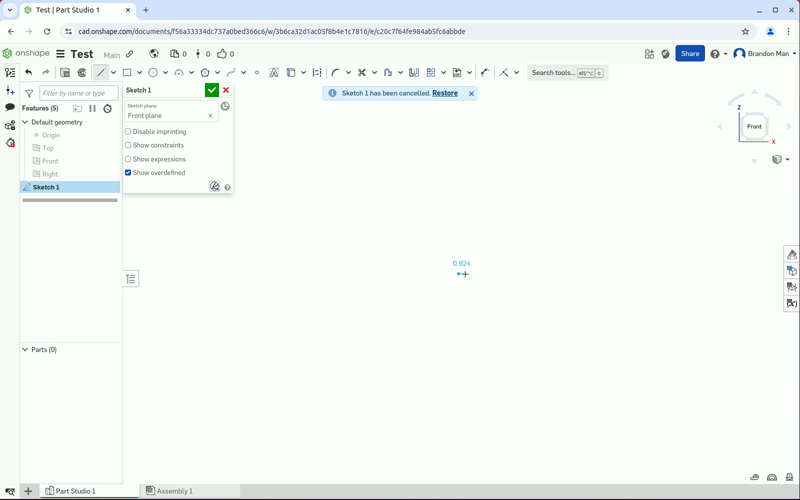
scroll(6)
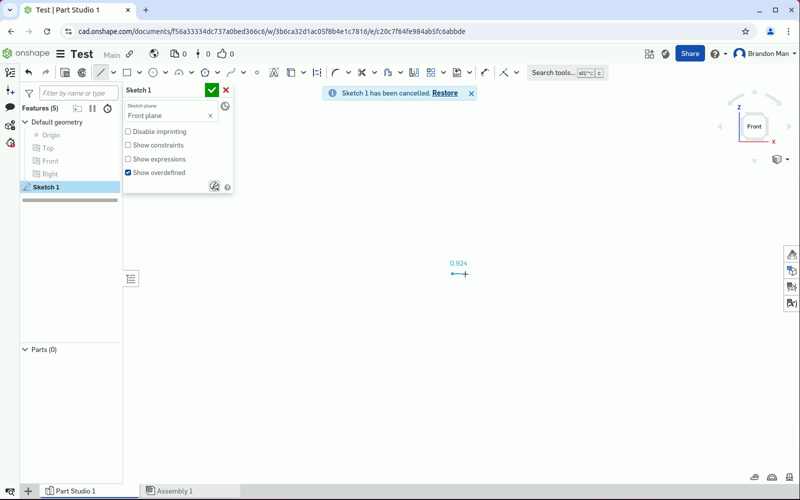
scroll(6)
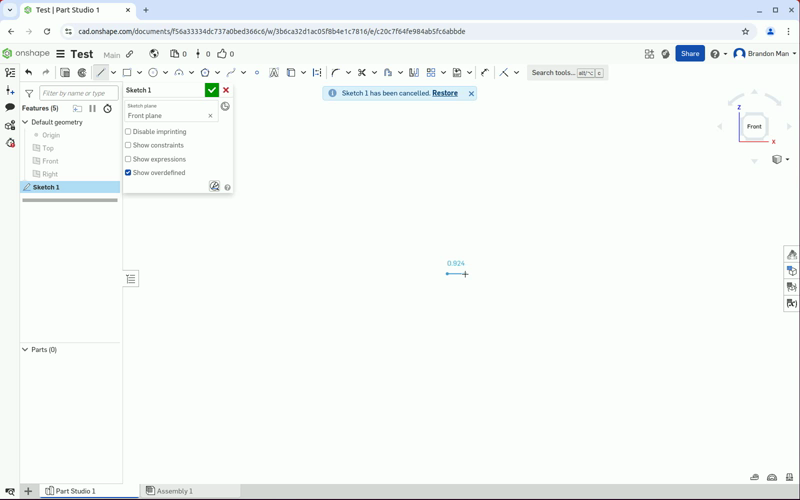
scroll(6)
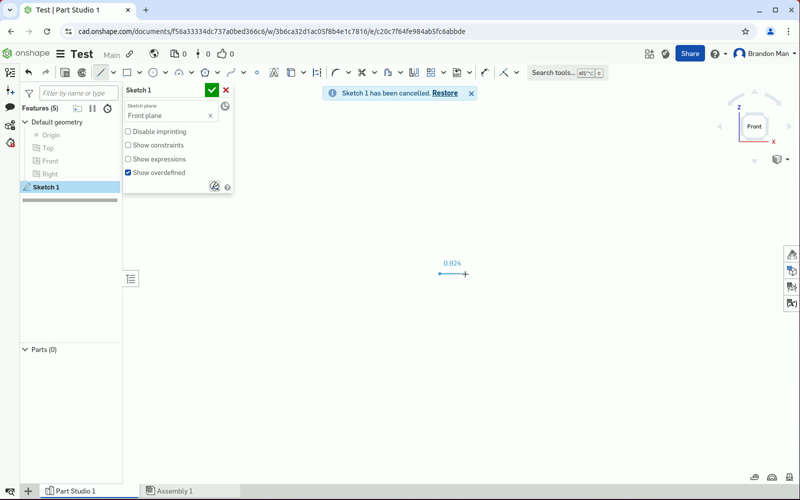
scroll(6)
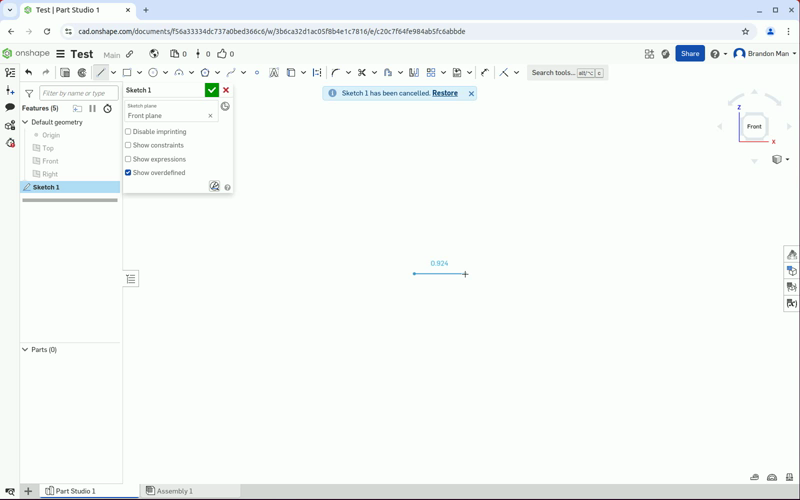
click(465, 273)
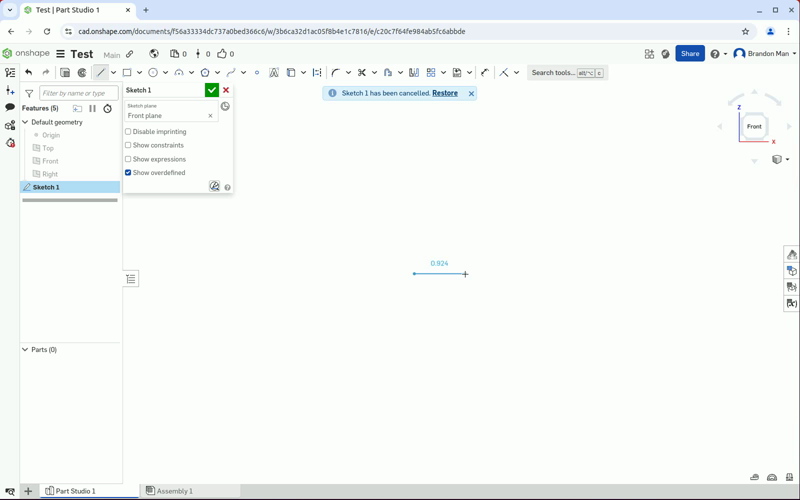
scroll(-6)
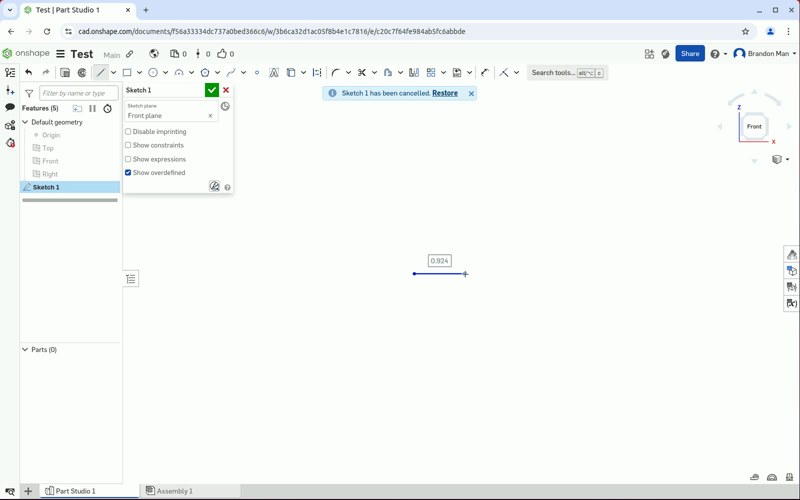
scroll(-6)
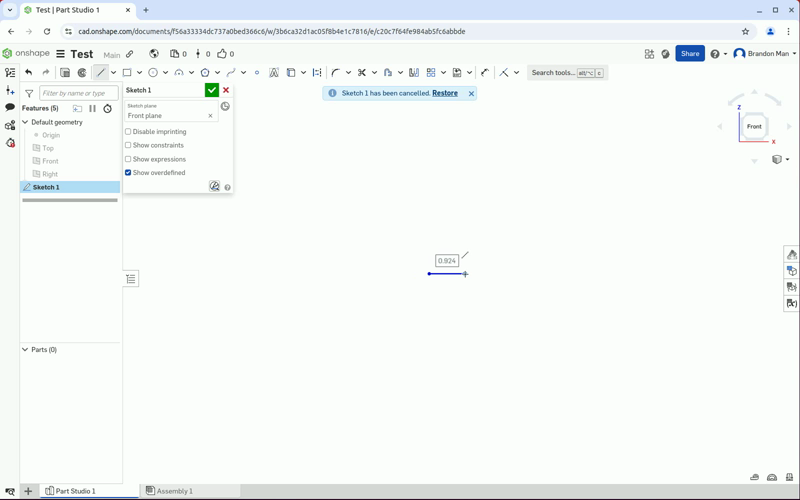
scroll(-6)
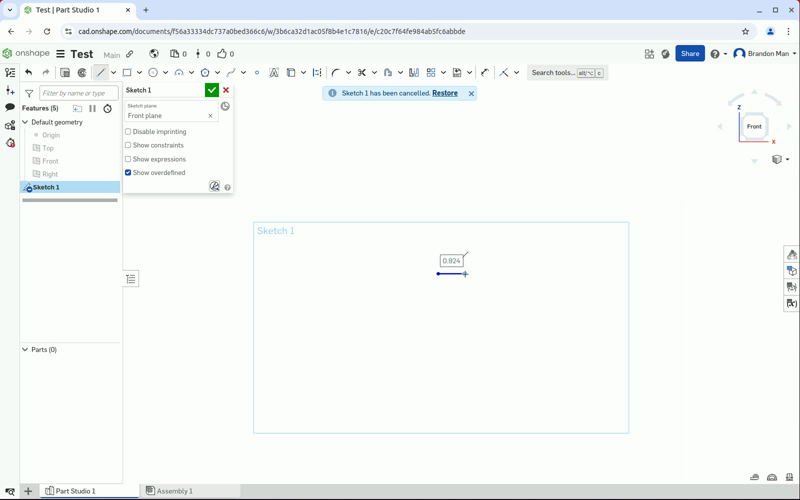
scroll(-6)
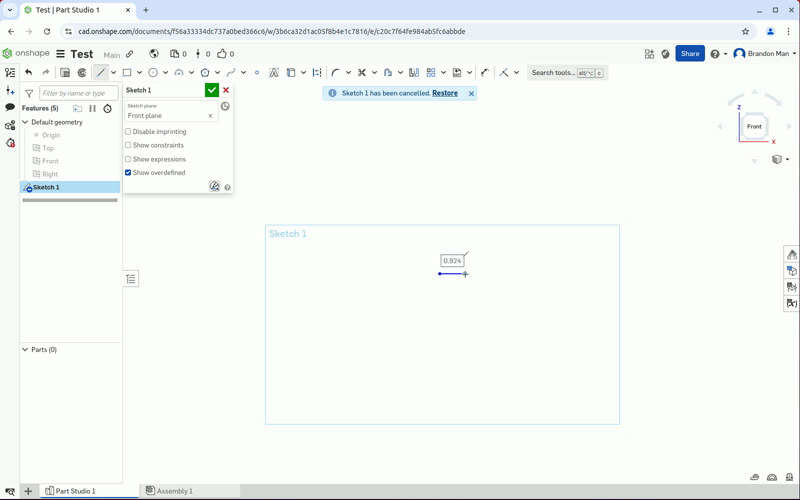
scroll(-6)
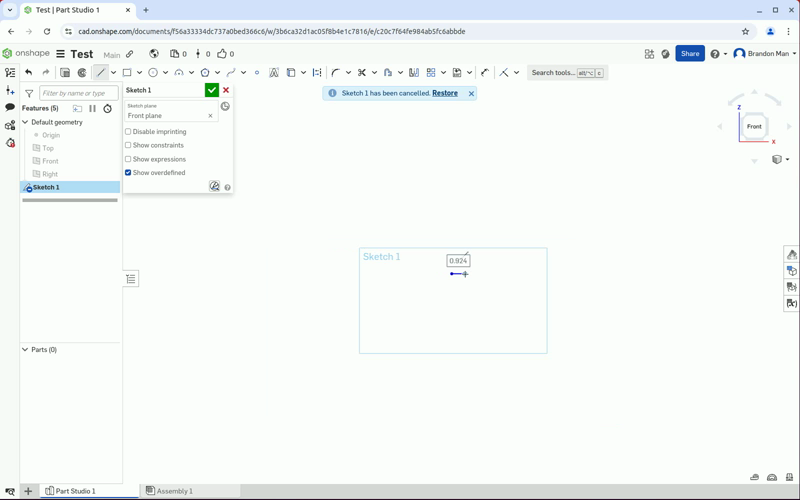
scroll(-6)
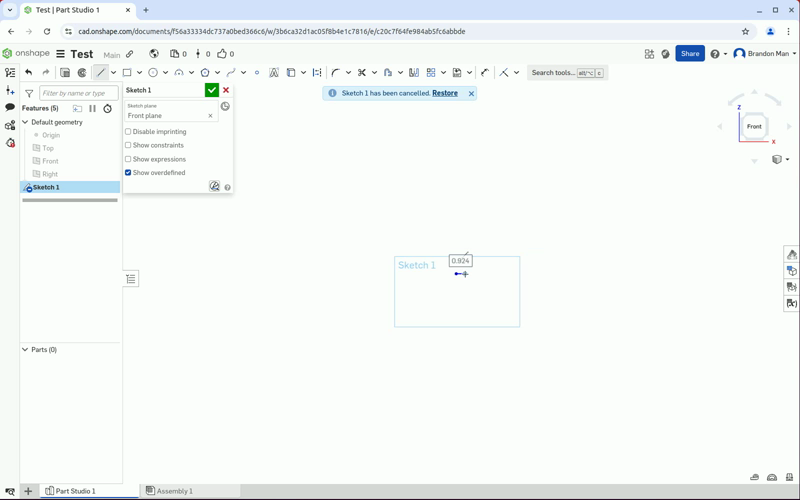
scroll(-6)
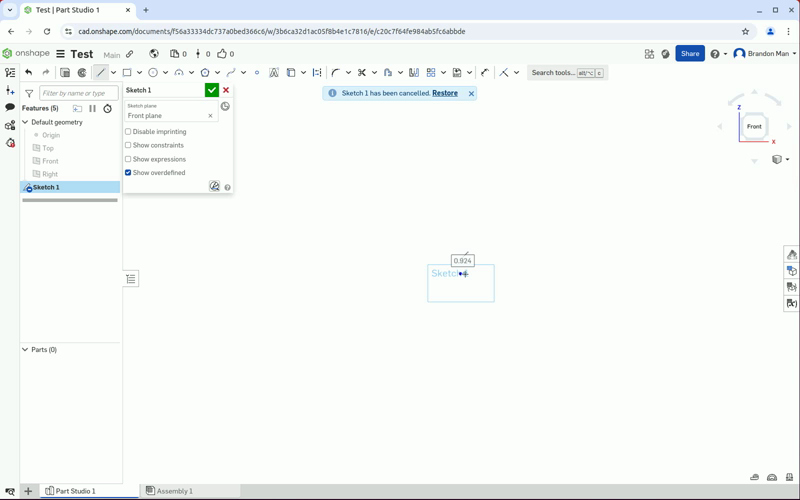
key_up(shift)
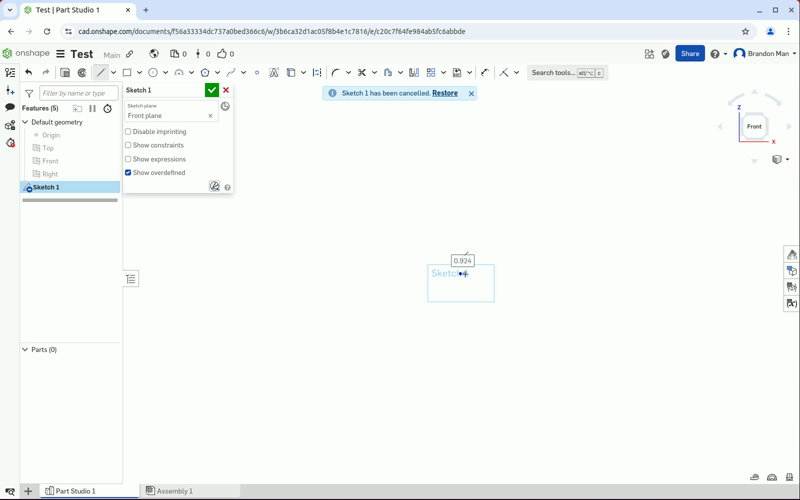
key_down(shift)
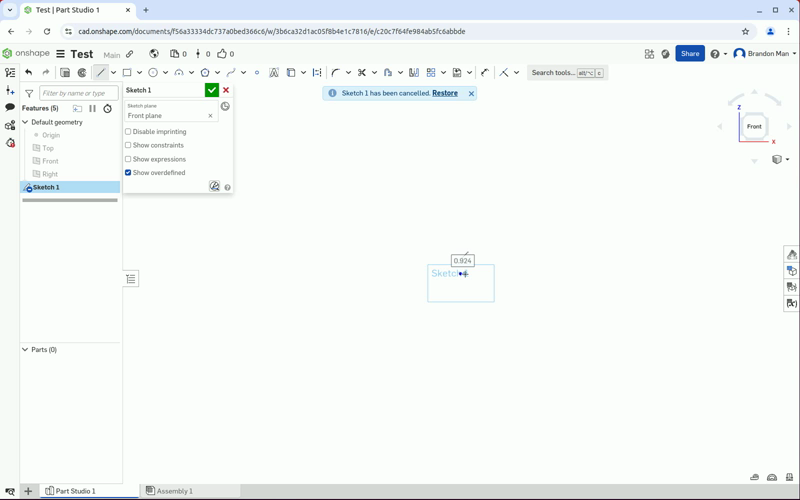
mouse_move(495, 273)
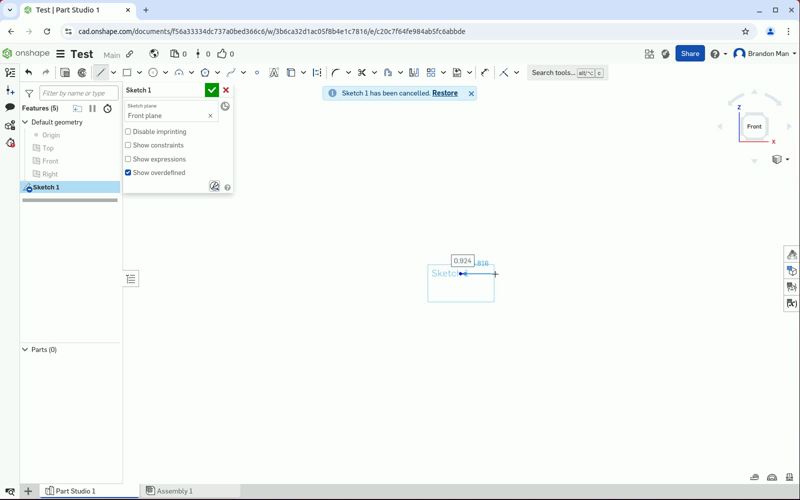
mouse_move(465, 263)
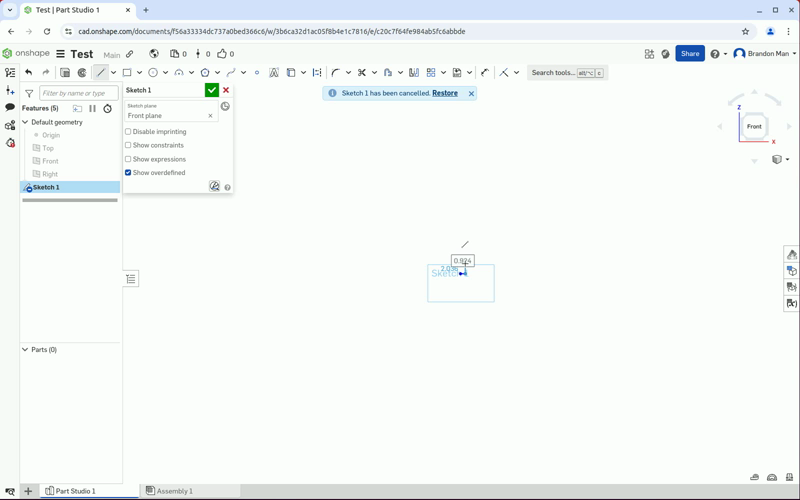
click(465, 263)
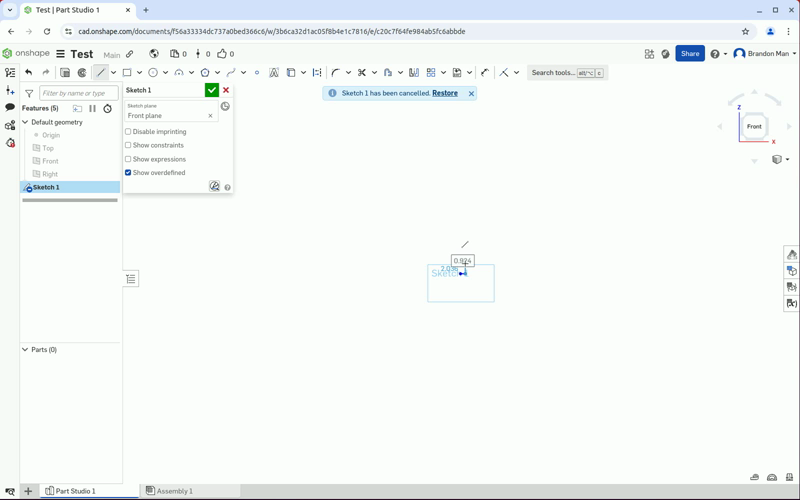
key_up(shift)
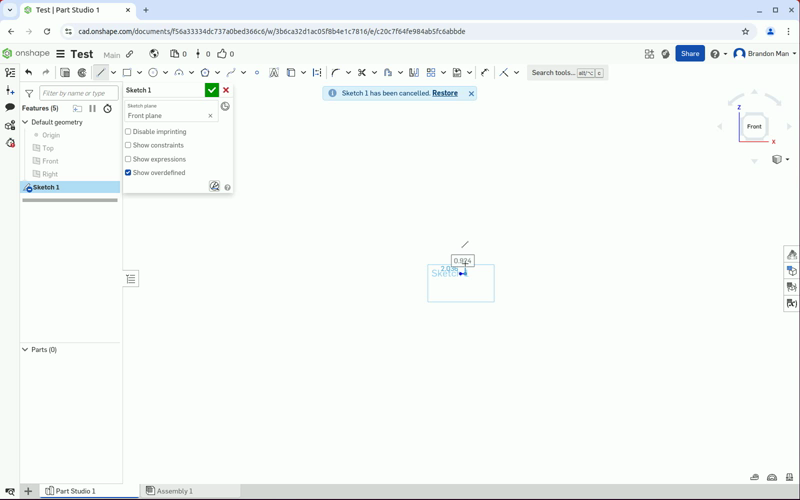
key_down(shift)
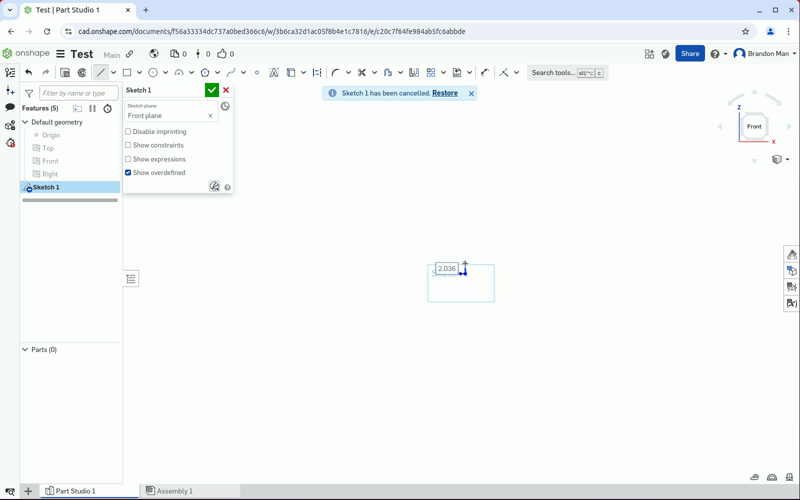
mouse_move(495, 263)
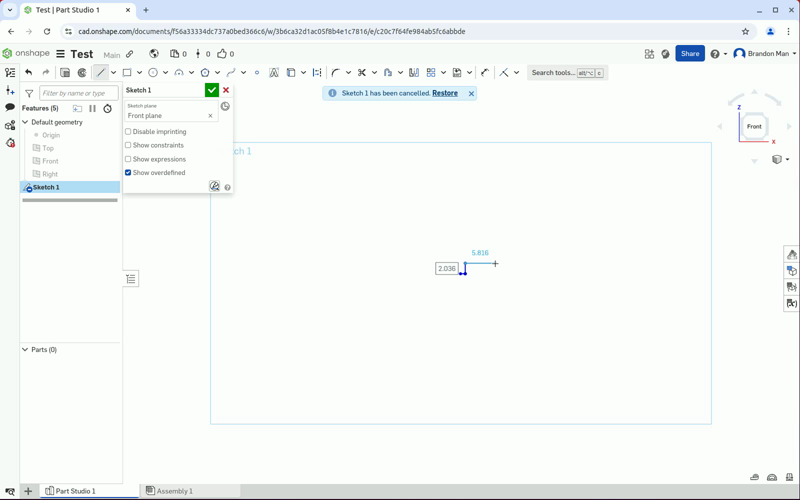
mouse_move(460, 263)
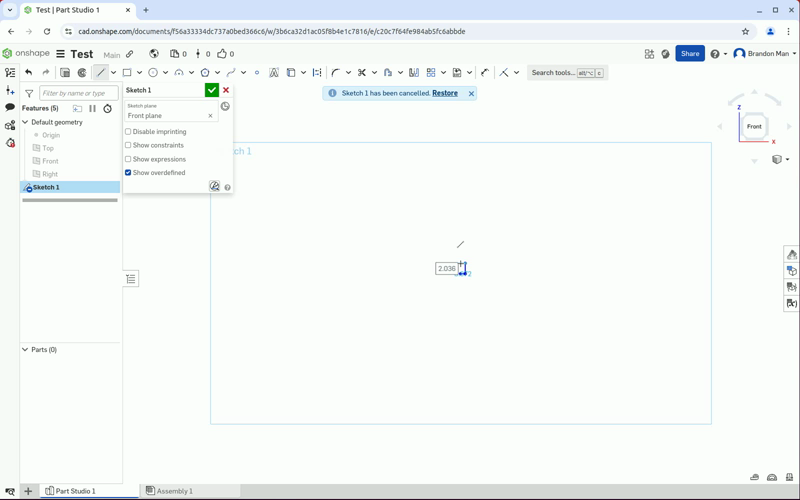
scroll(6)
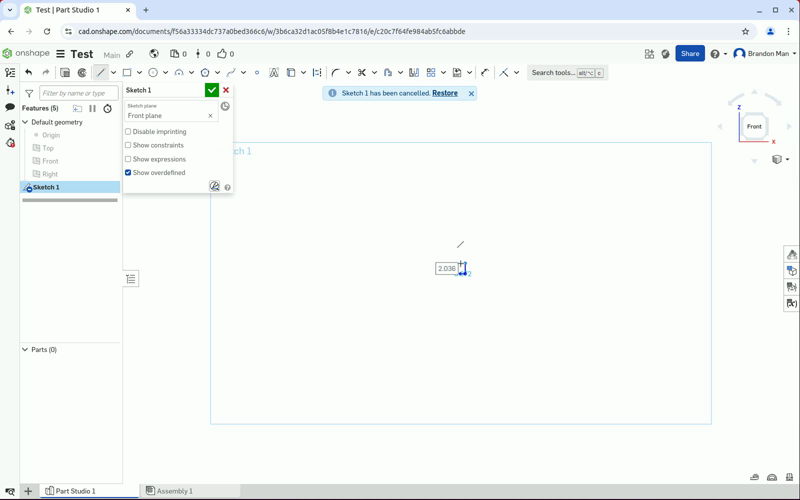
scroll(6)
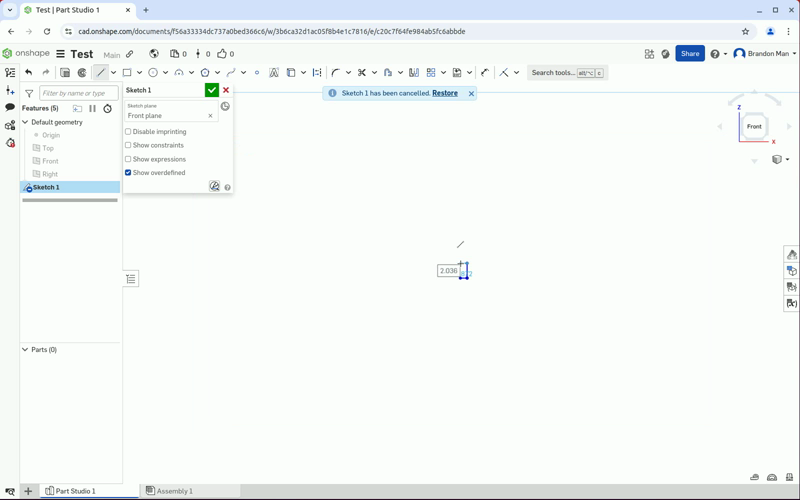
scroll(6)
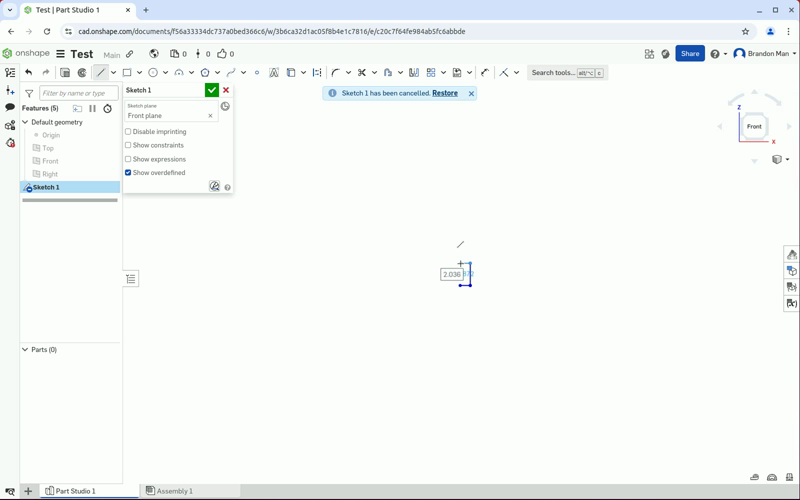
scroll(6)
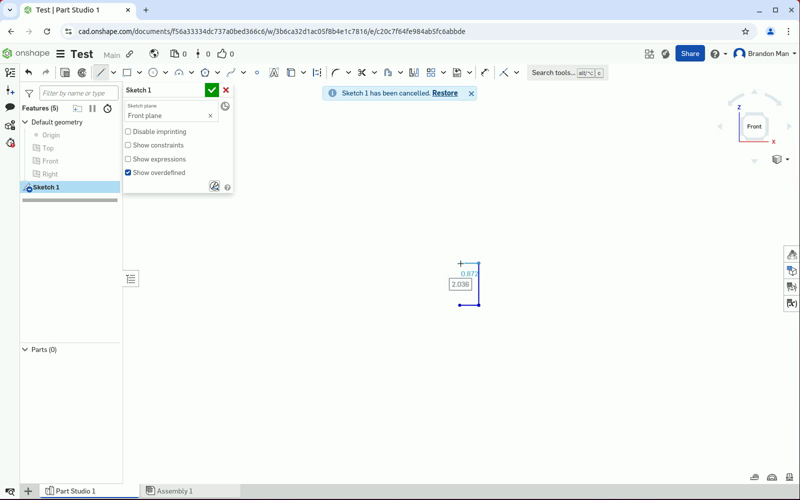
scroll(6)
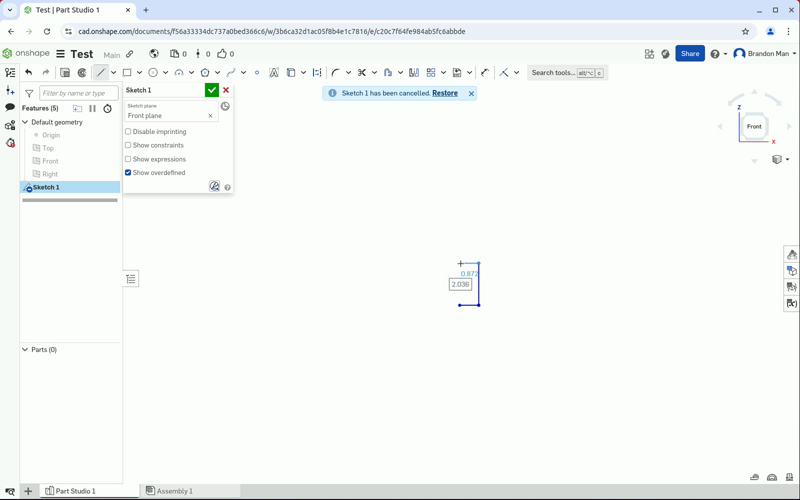
scroll(6)
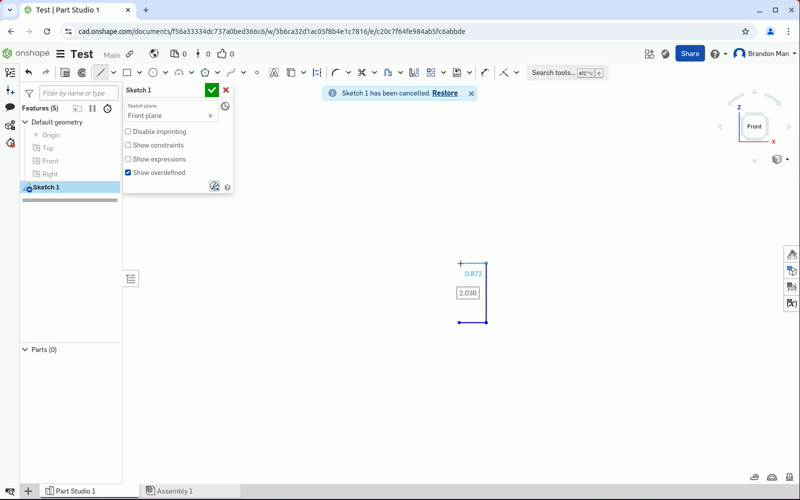
scroll(6)
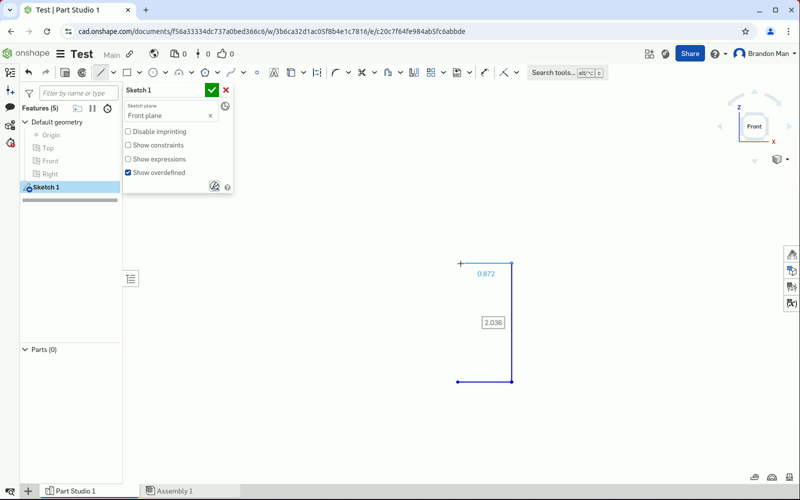
click(460, 263)
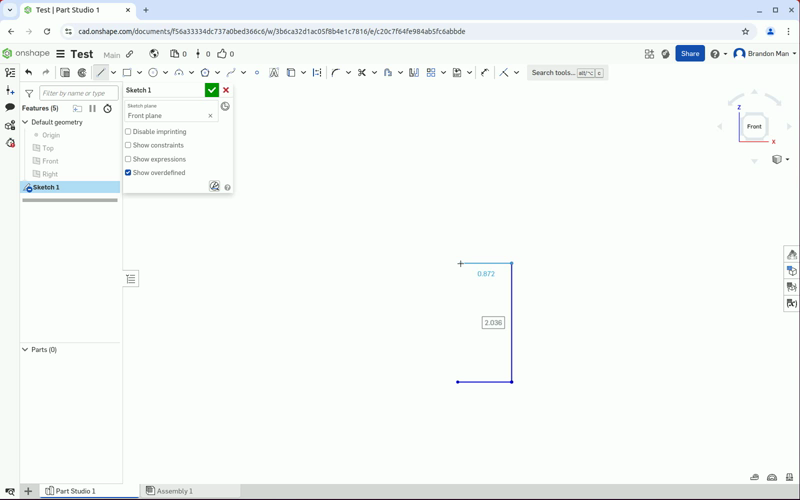
scroll(-6)
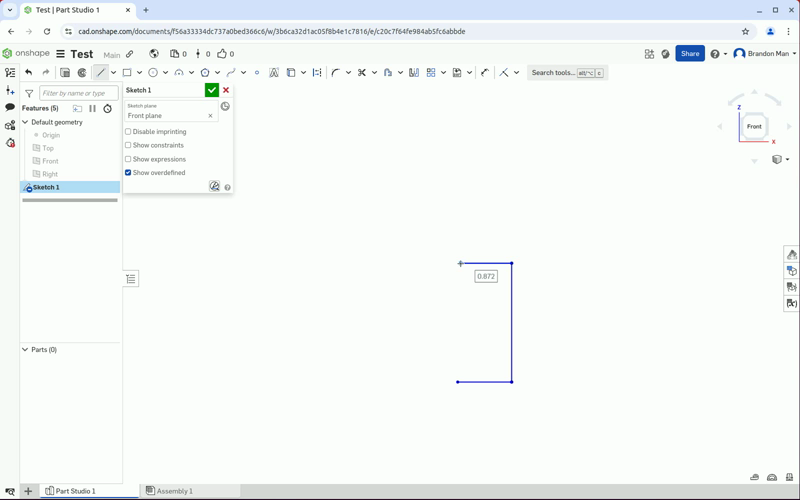
scroll(-6)
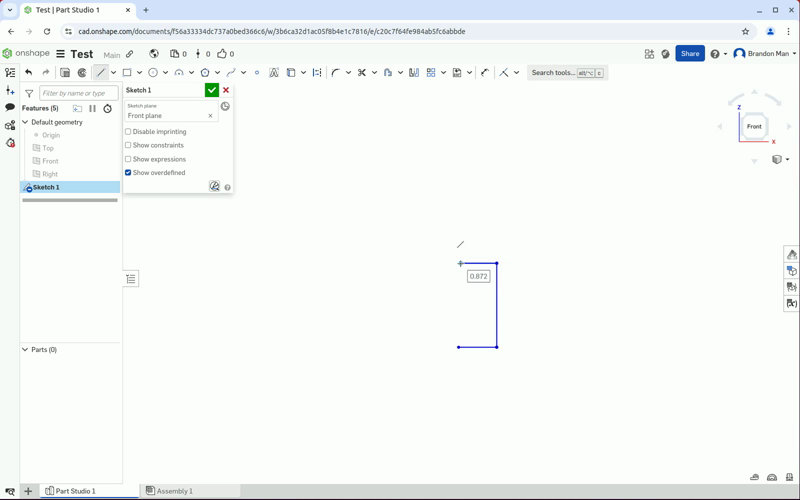
scroll(-6)
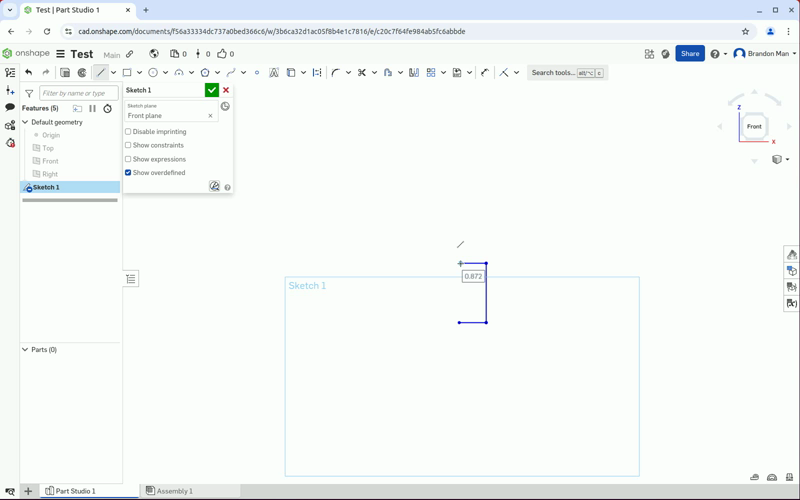
scroll(-6)
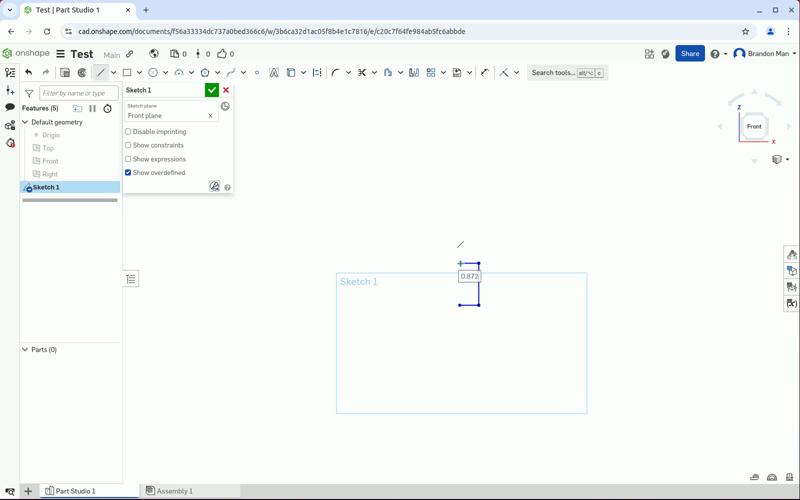
scroll(-6)
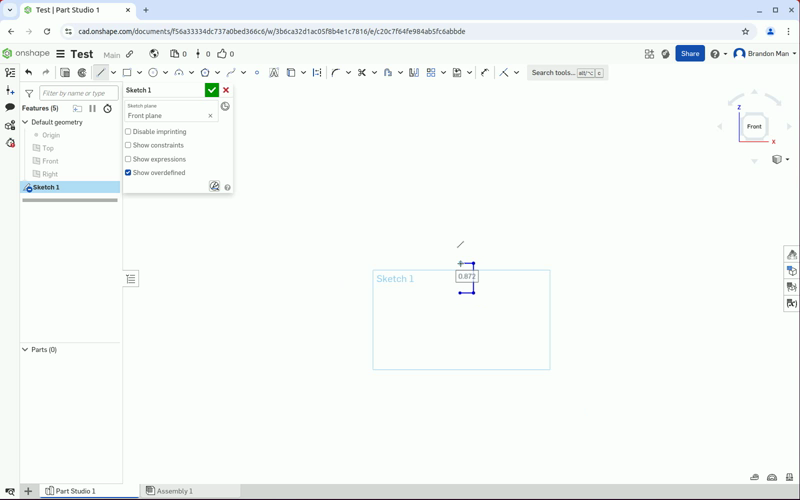
scroll(-6)
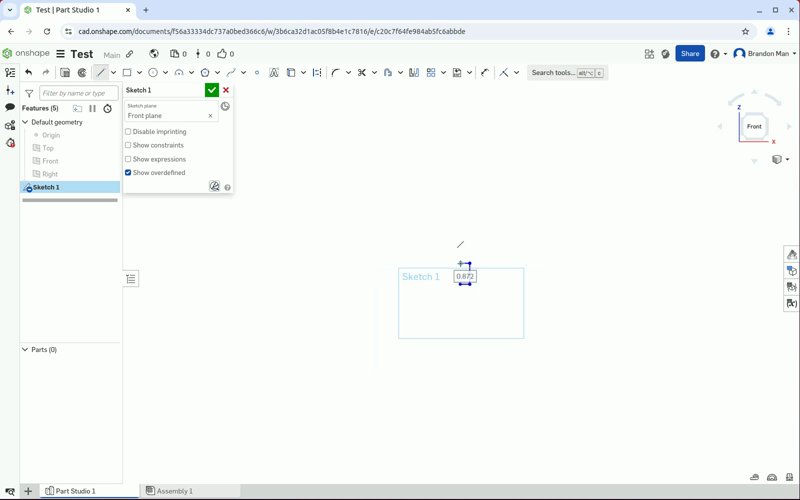
scroll(-6)
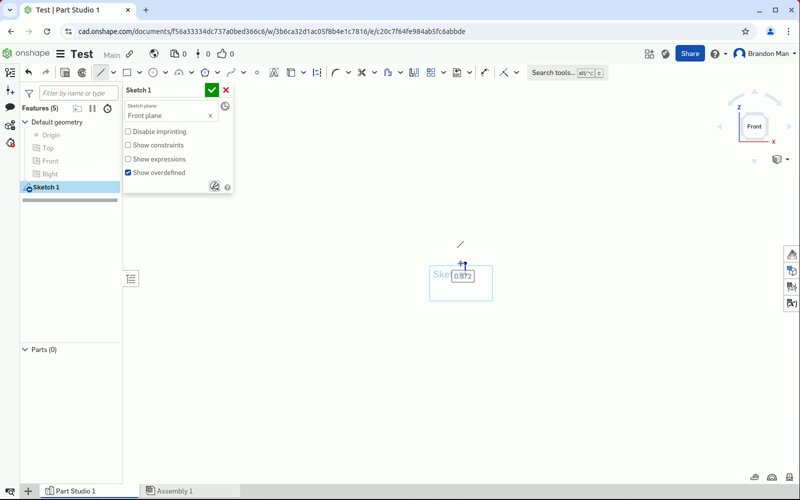
key_up(shift)
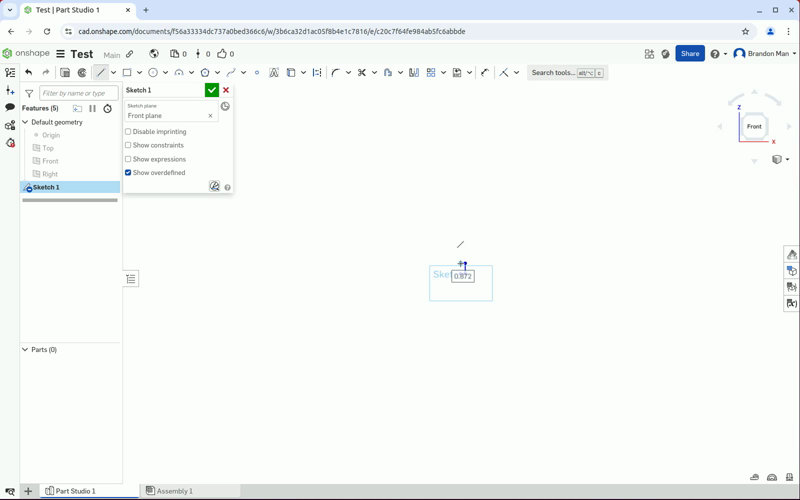
mouse_move(490, 263)
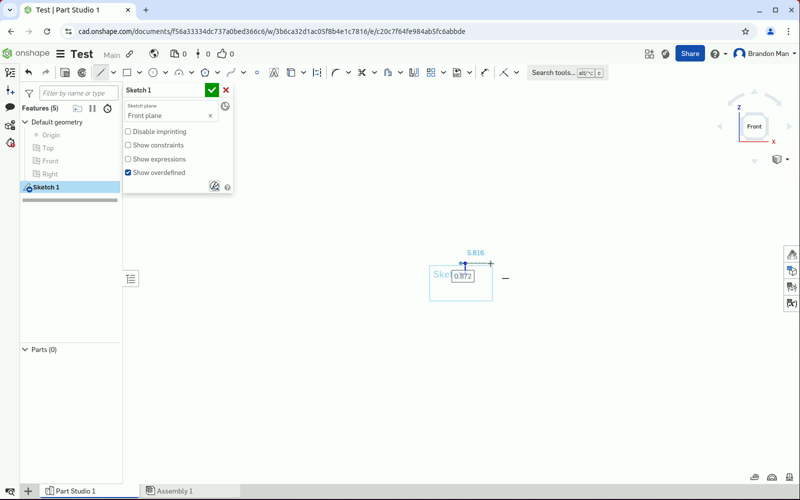
key_down(shift)
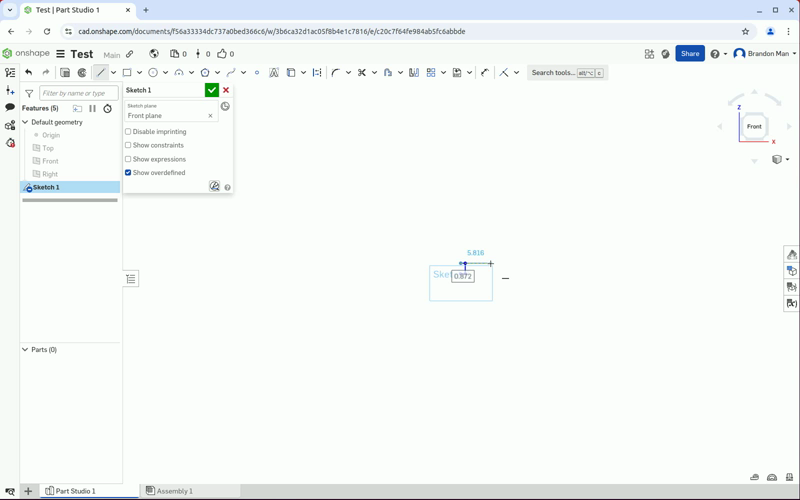
mouse_move(460, 273)
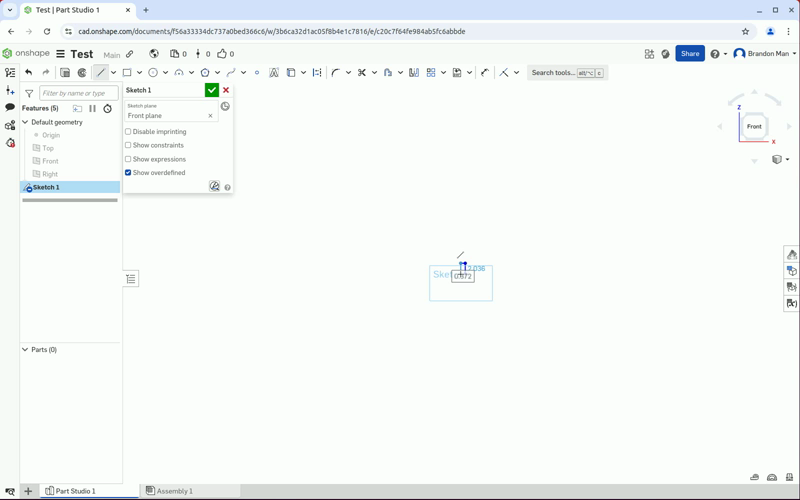
key_up(shift)
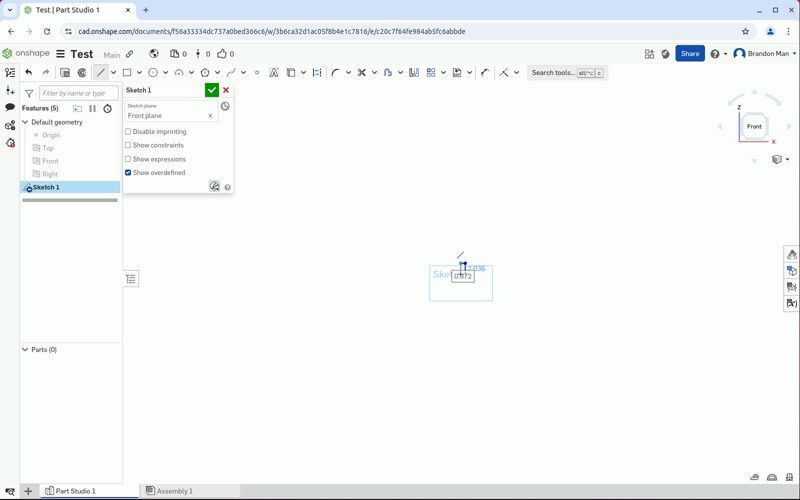
click(460, 273)
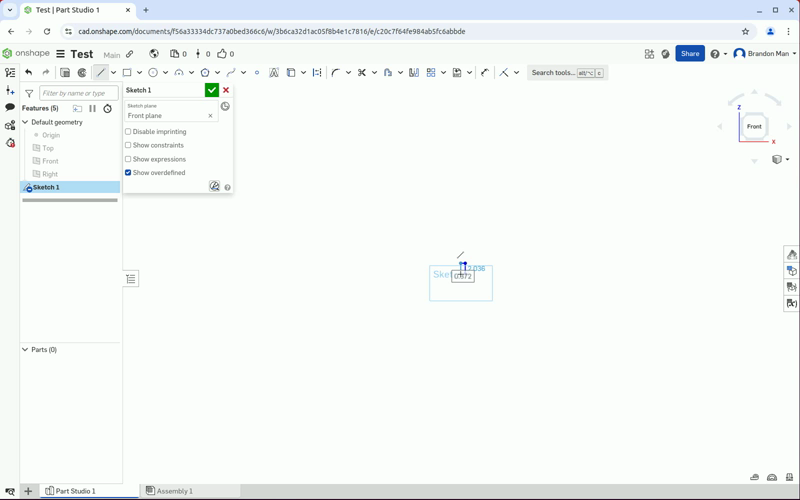
key(esc)
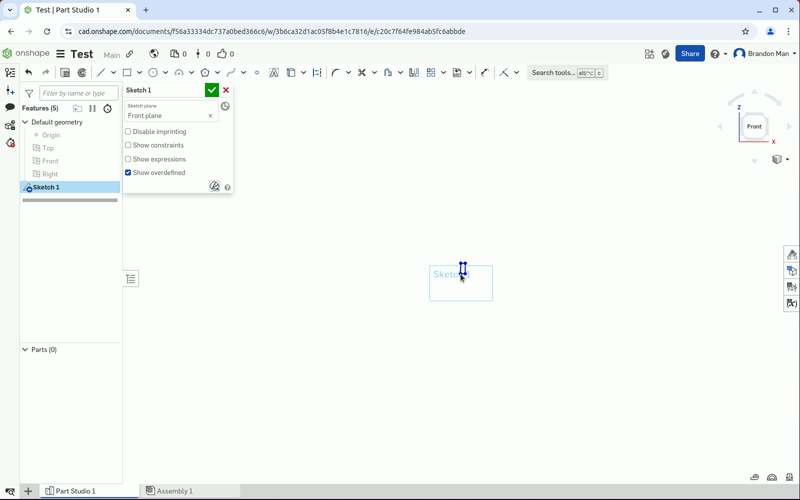
mouse_move(463, 264)
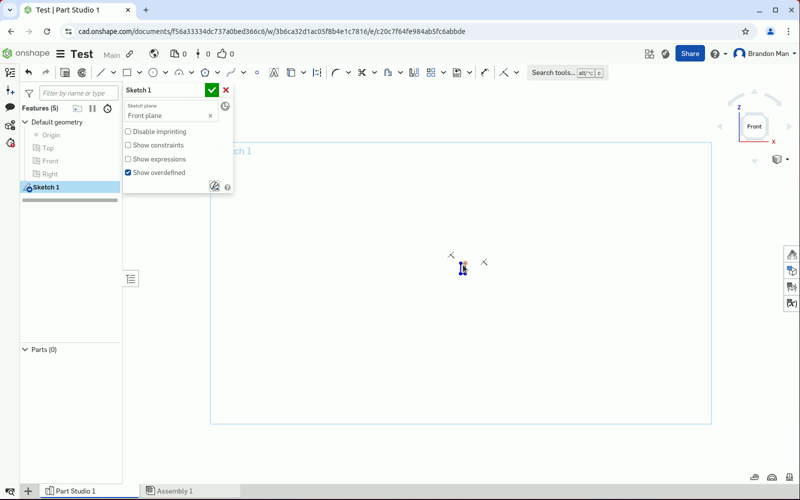
scroll(6)
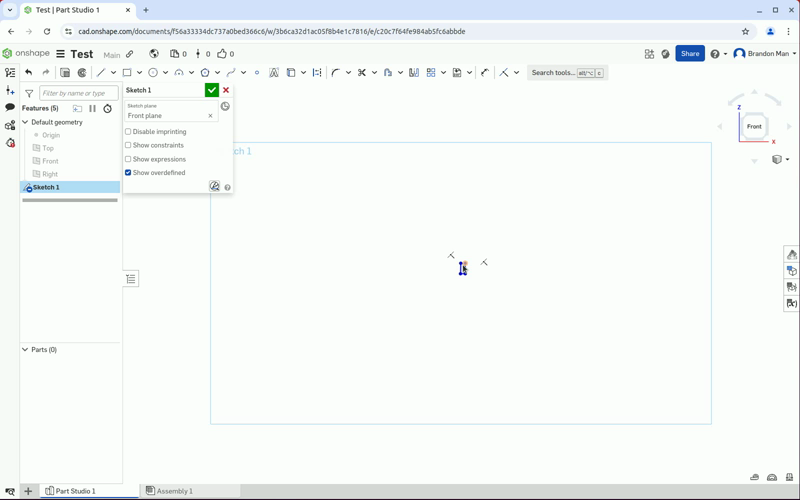
scroll(6)
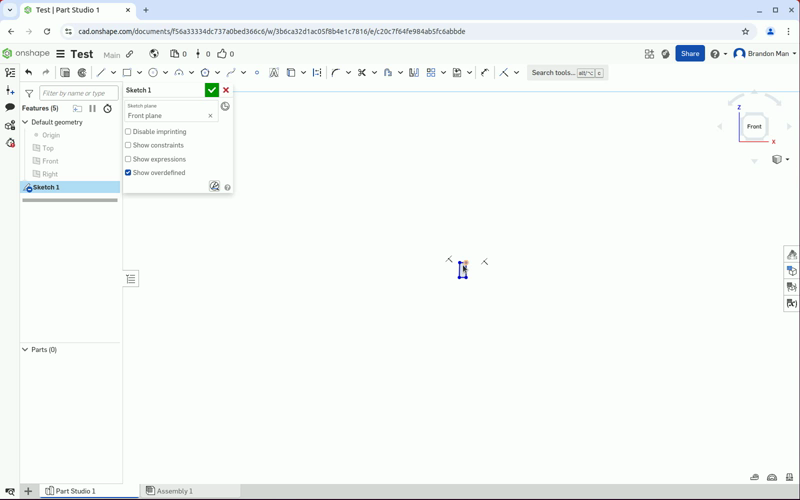
scroll(6)
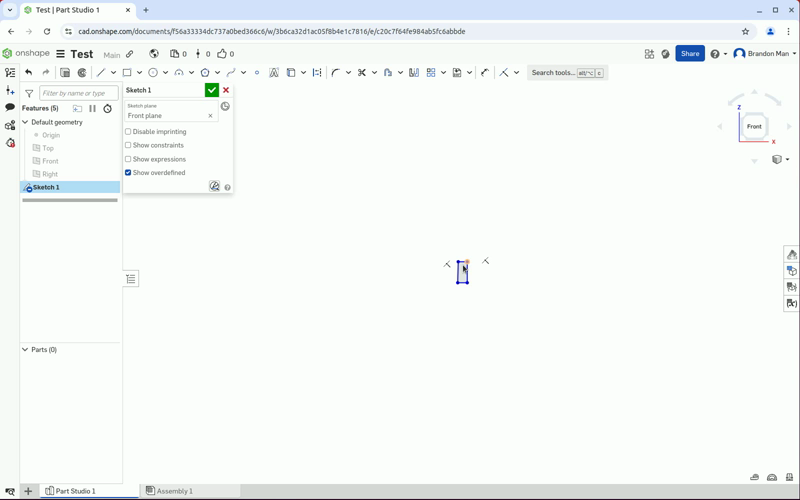
scroll(6)
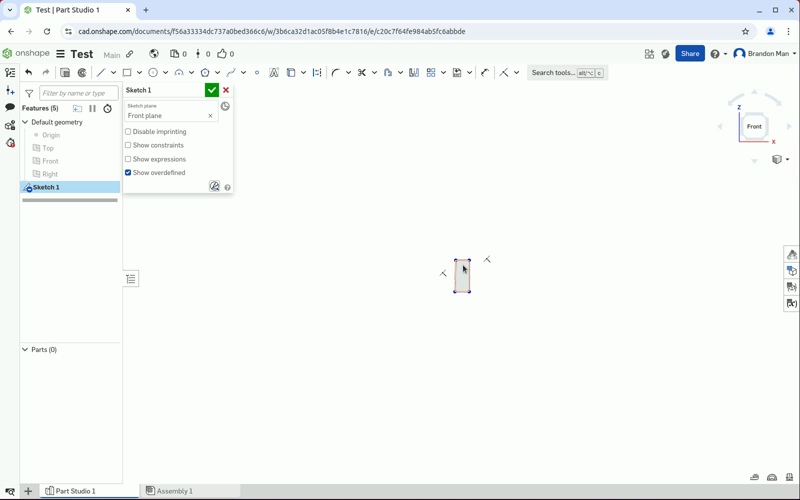
scroll(6)
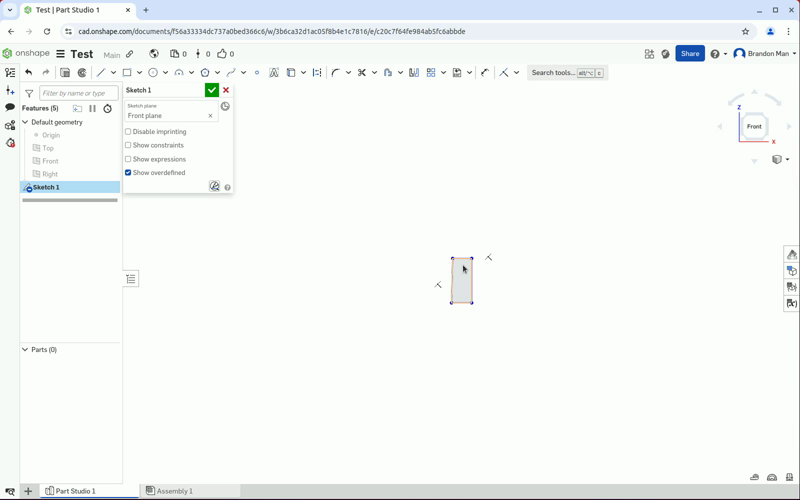
scroll(6)
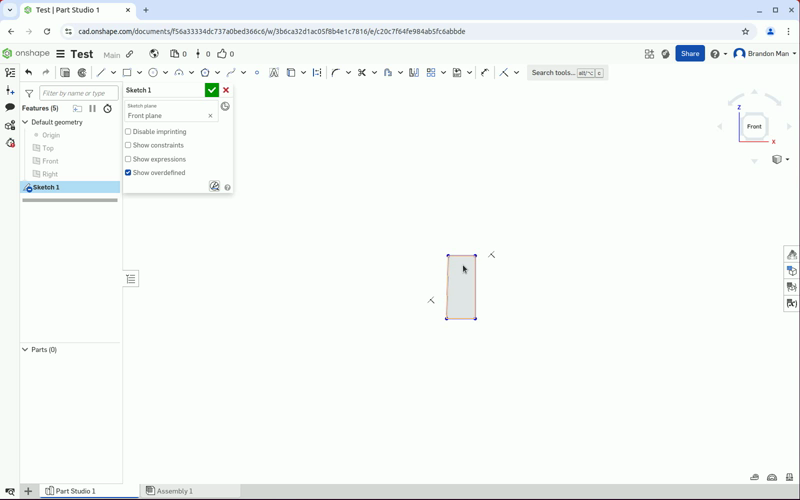
scroll(6)
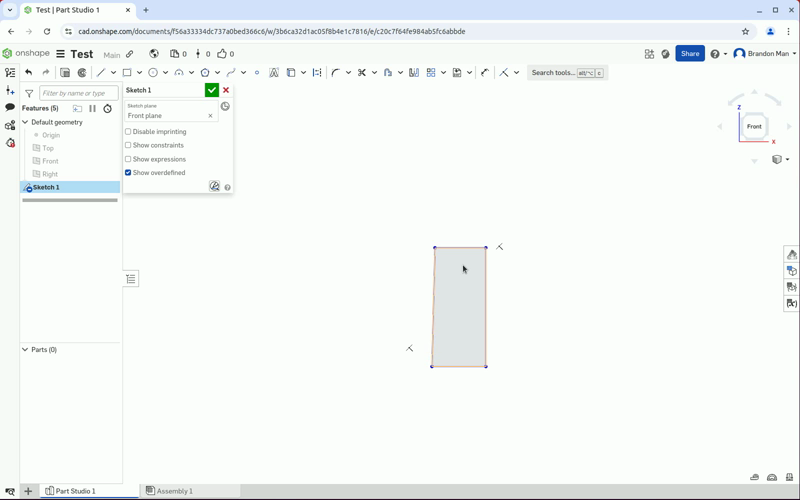
click(463, 264)
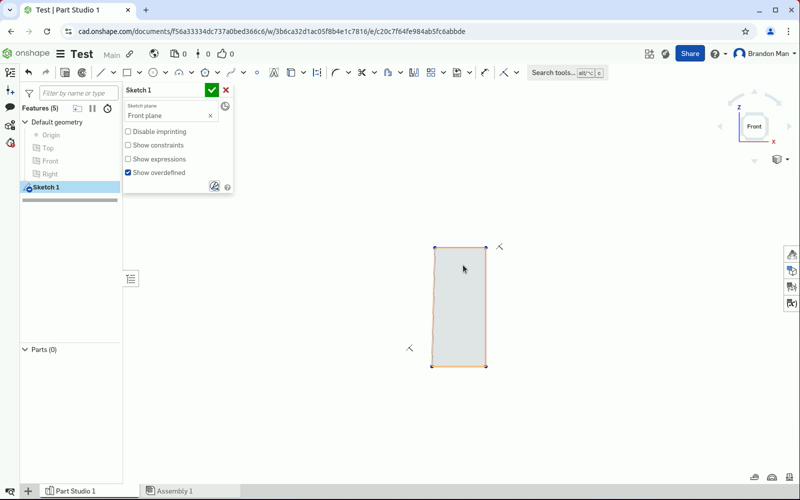
scroll(-6)
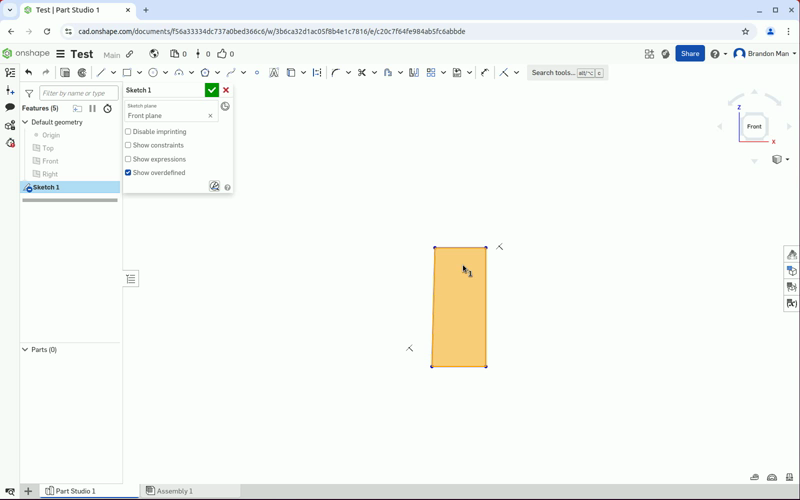
scroll(-6)
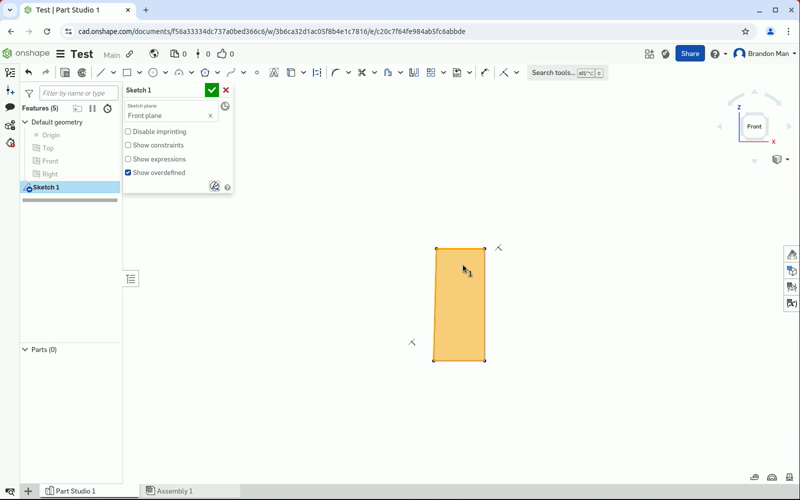
scroll(-6)
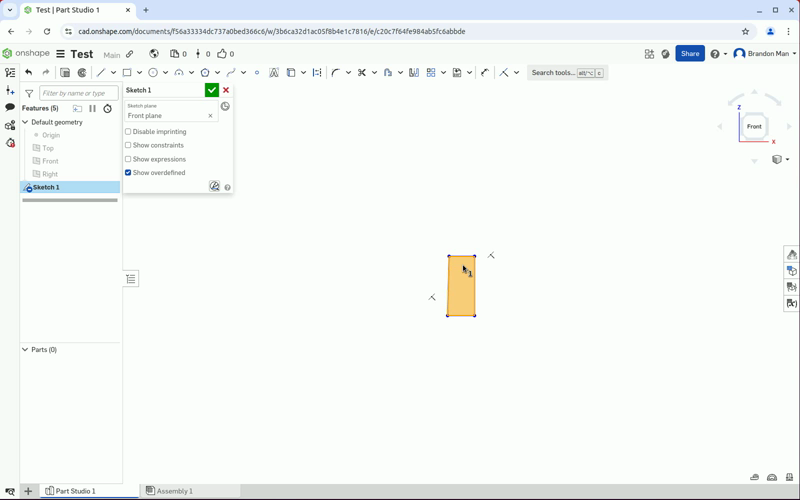
scroll(-6)
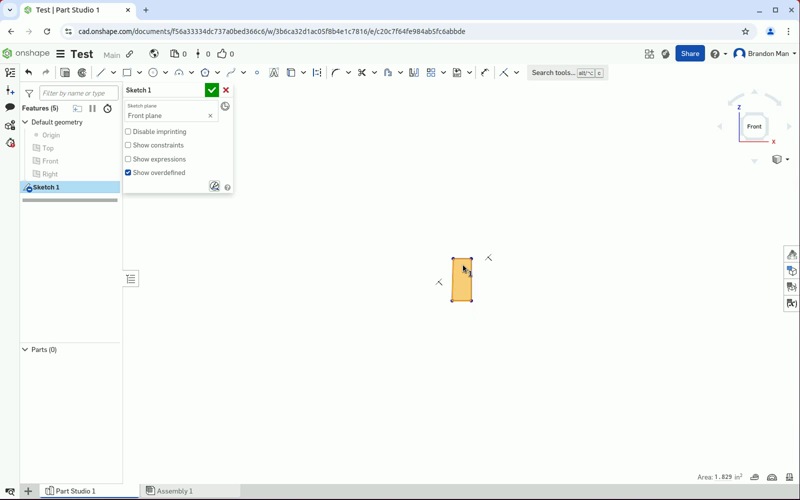
scroll(-6)
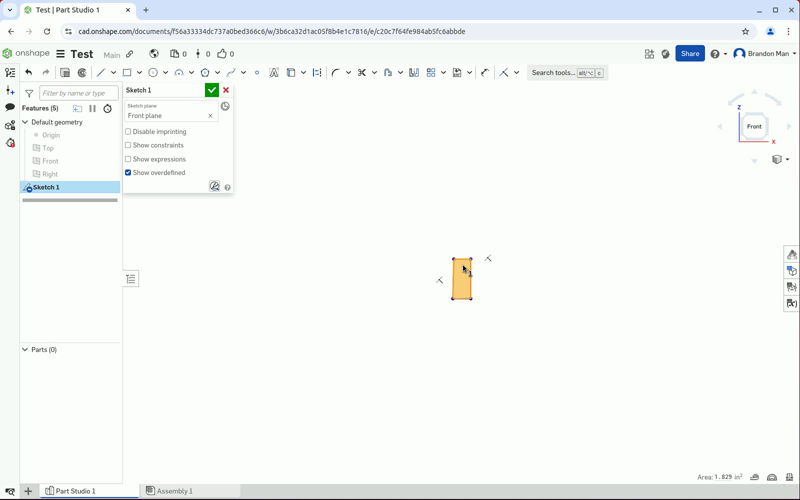
scroll(-6)
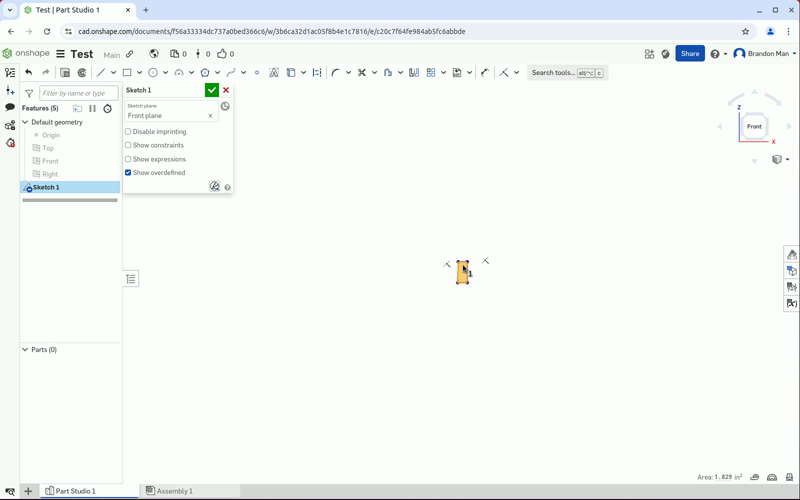
scroll(-6)
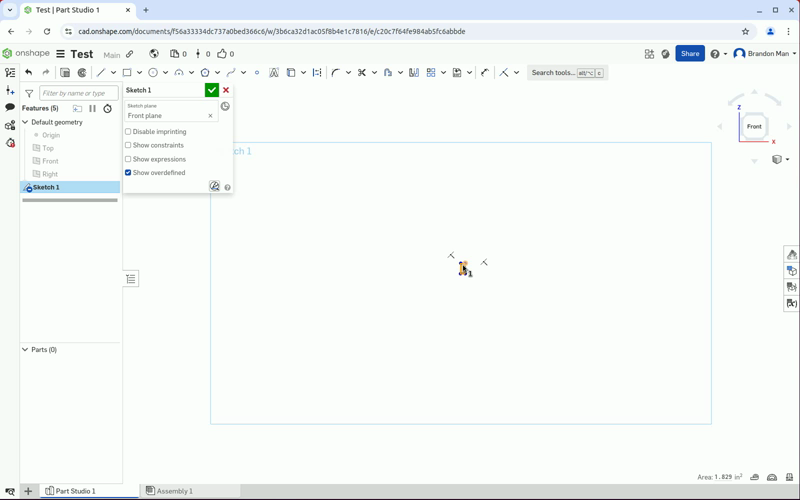
mouse_move(73, 352)
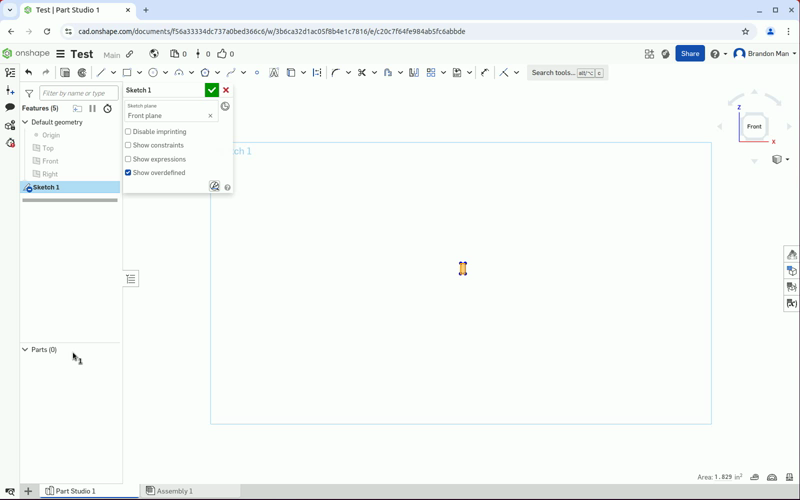
key(shift+y)
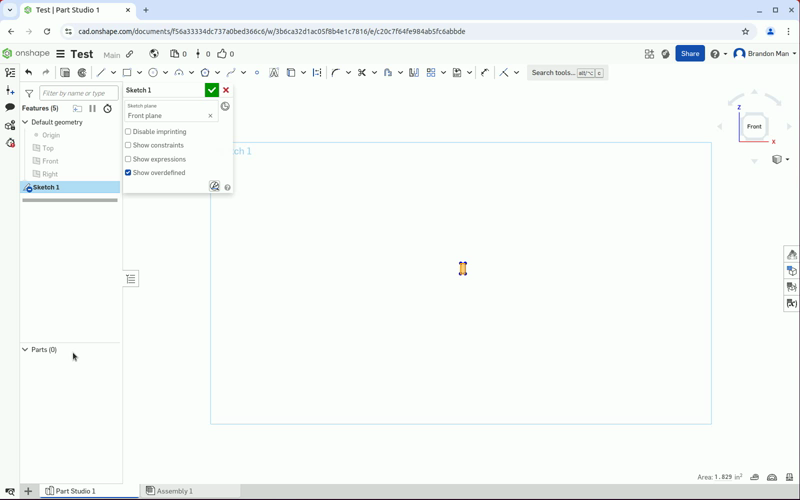
key(shift+e)
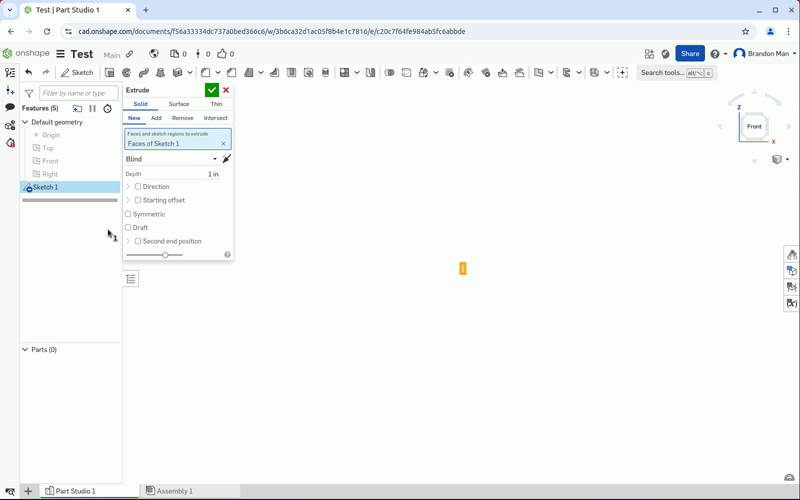
mouse_move(143, 106)
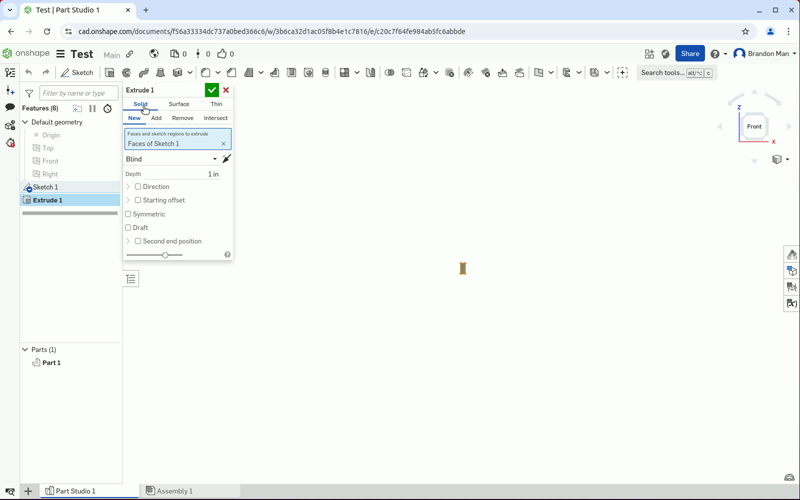
click(143, 106)
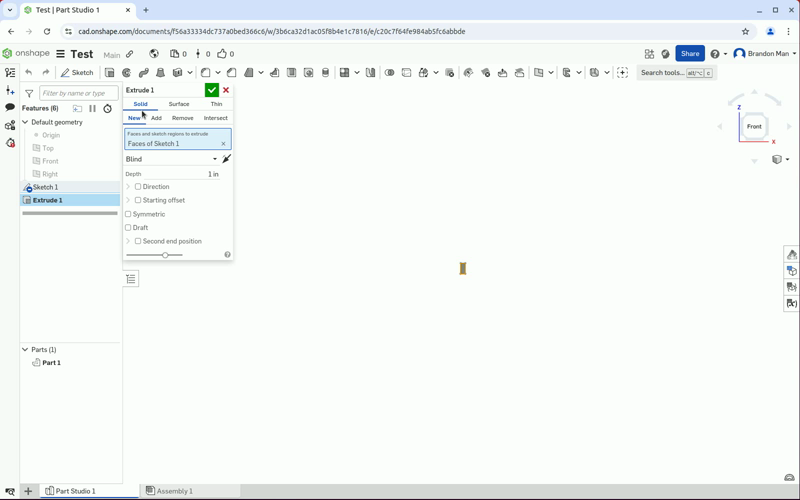
mouse_move(137, 120)
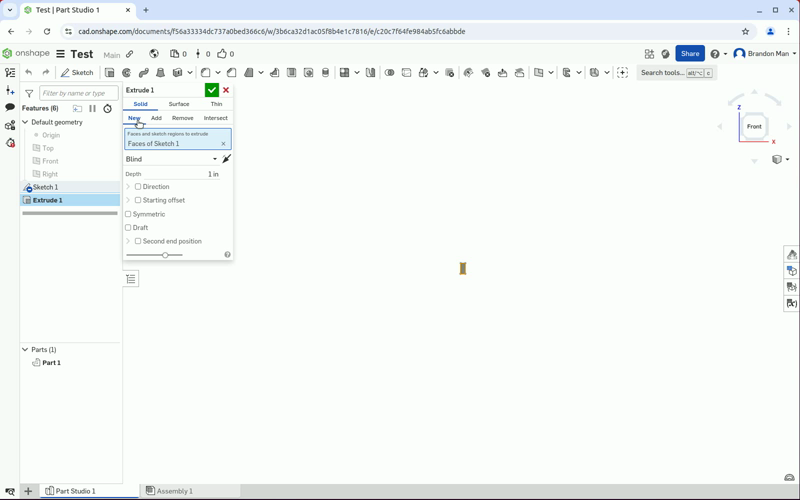
click(137, 120)
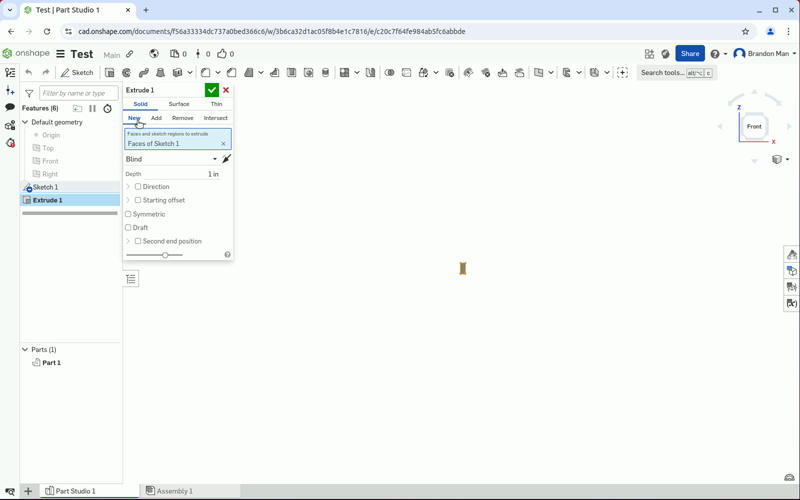
key(tab, 4)
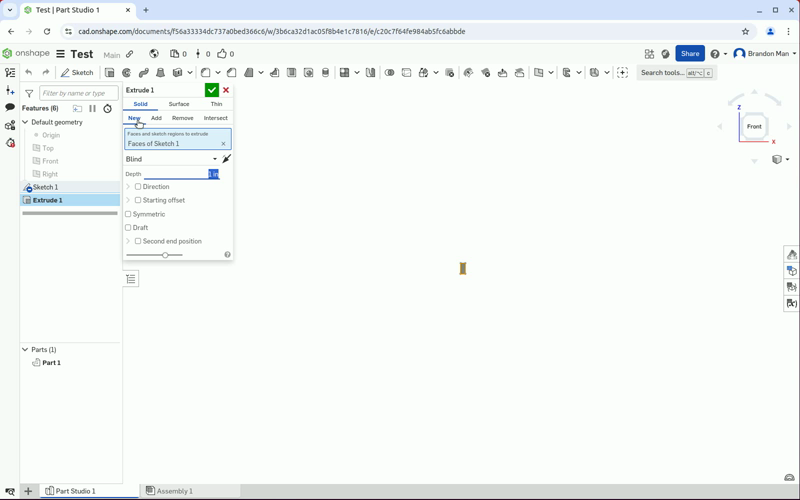
text(23.108)
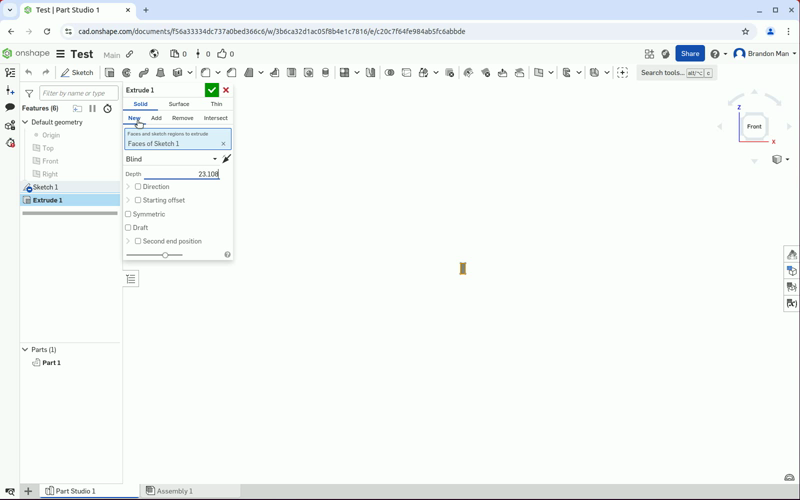
key(enter)
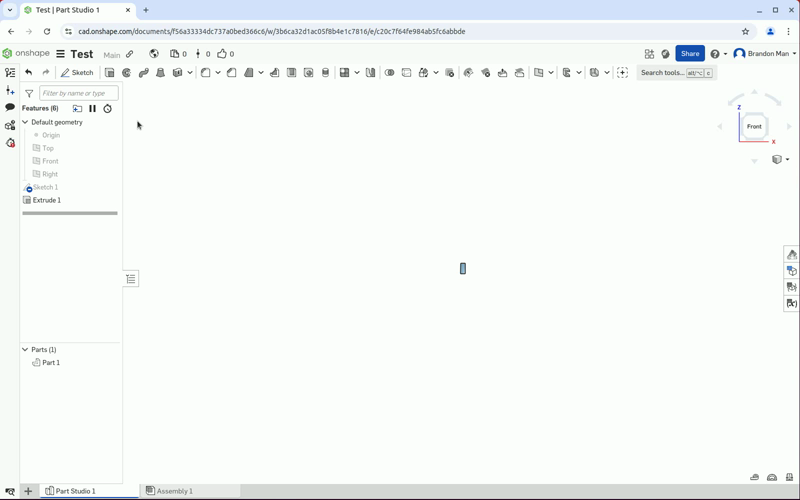
key(shift+h)
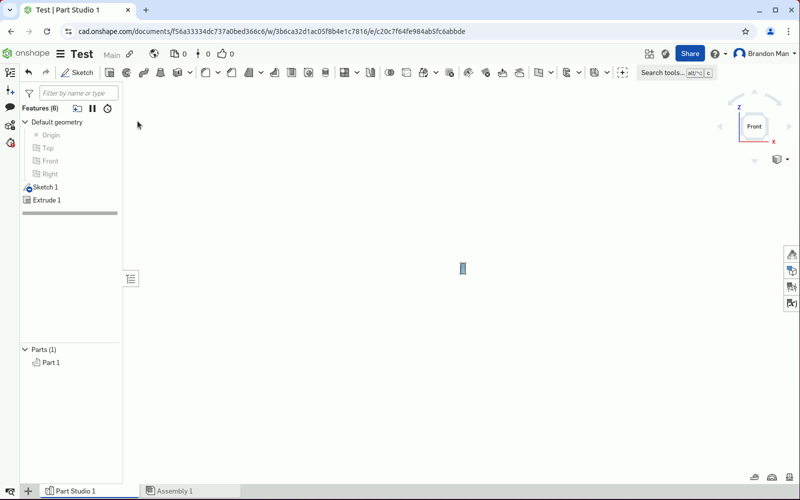
key(shift+h)
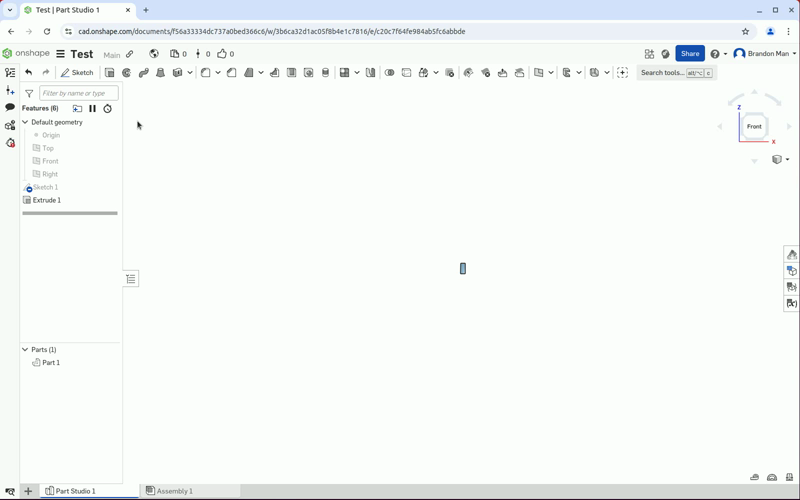
mouse_move(73, 189)
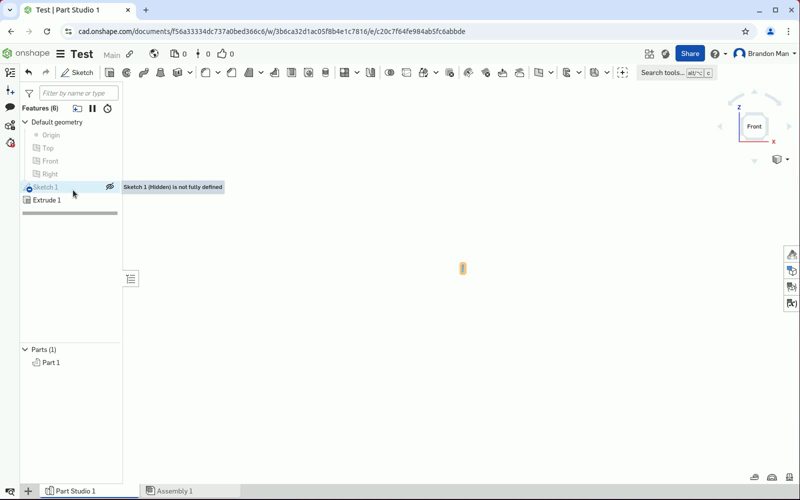
click(73, 189)
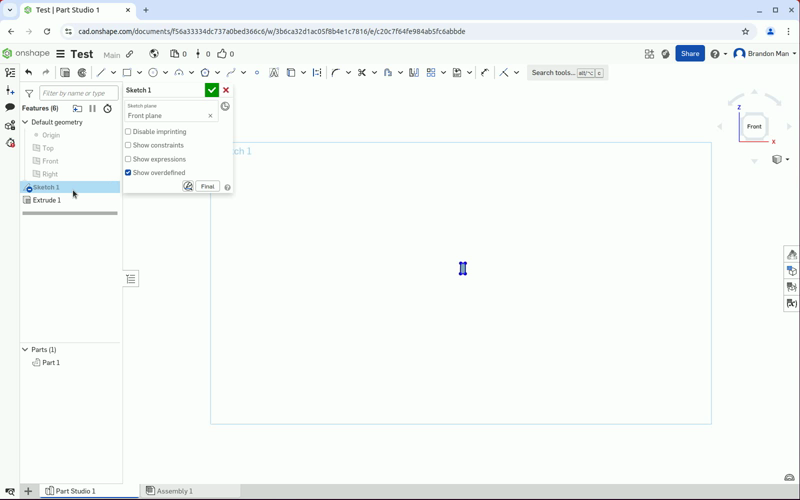
mouse_move(229, 92)
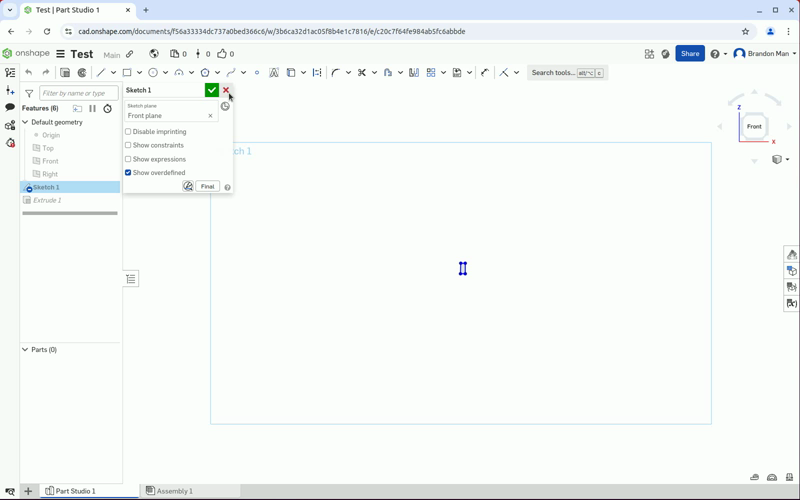
click(229, 92)
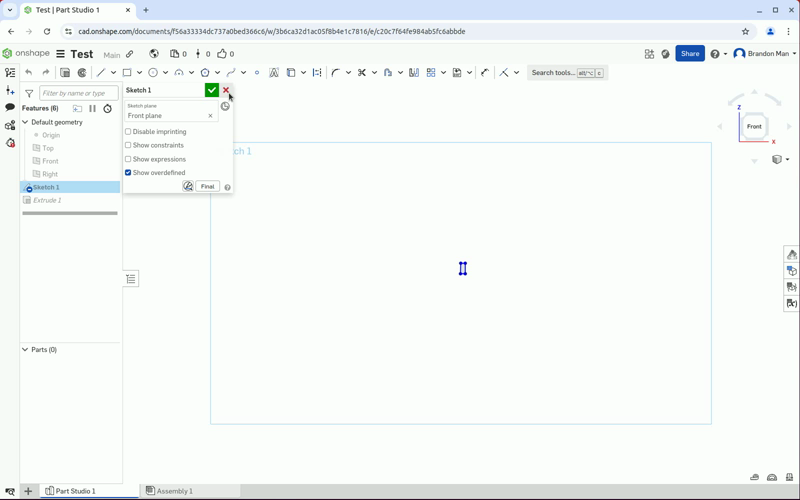
key(shift+s)
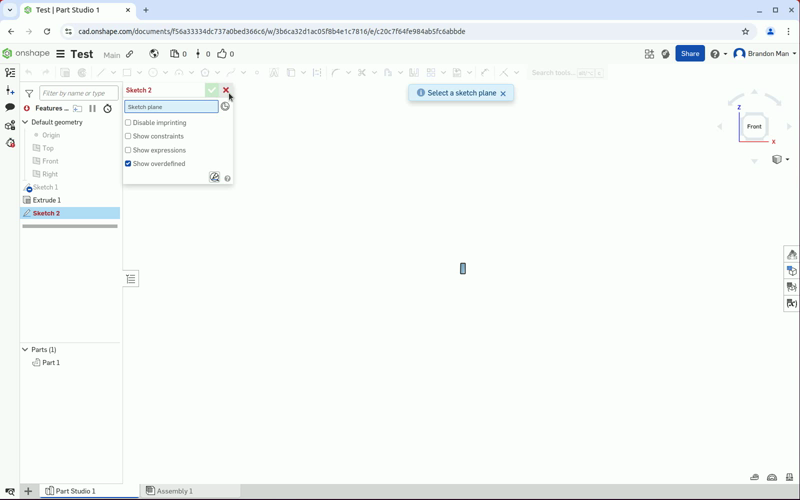
mouse_move(73, 163)
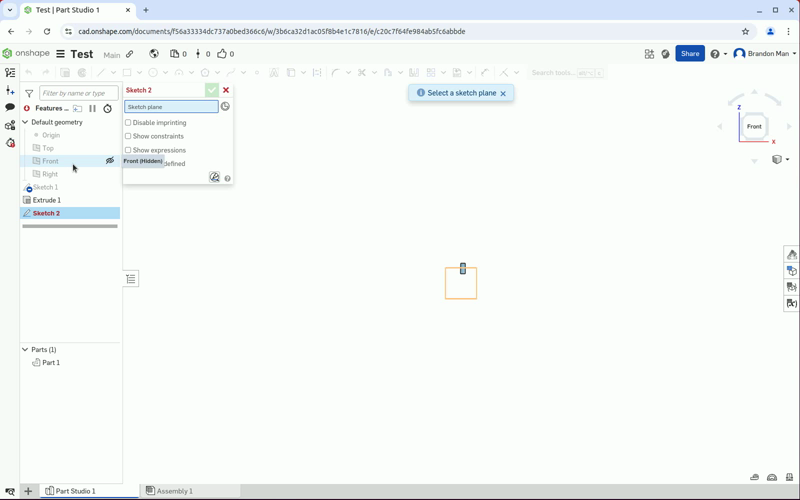
click(73, 163)
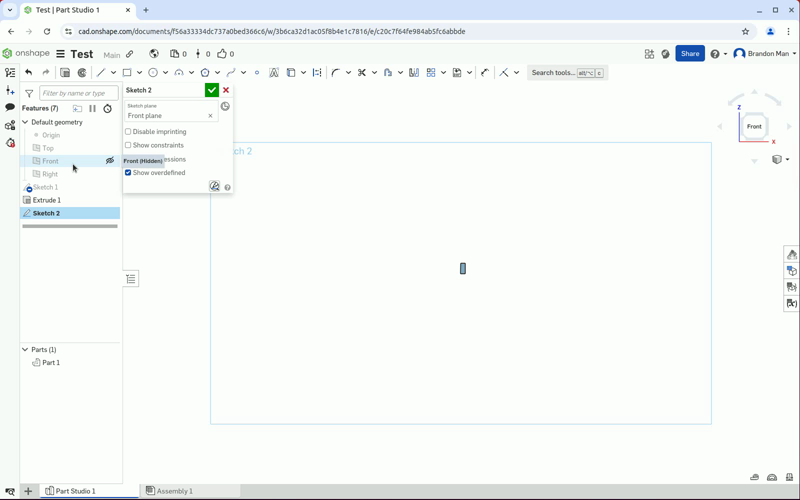
mouse_move(73, 352)
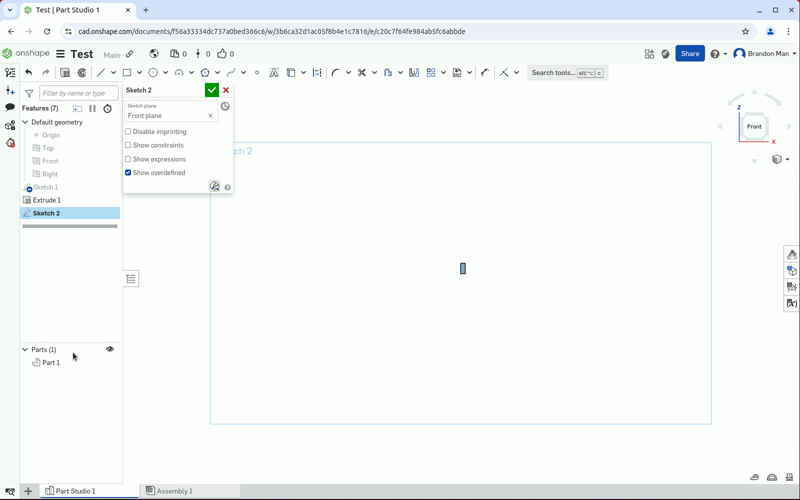
key(y)
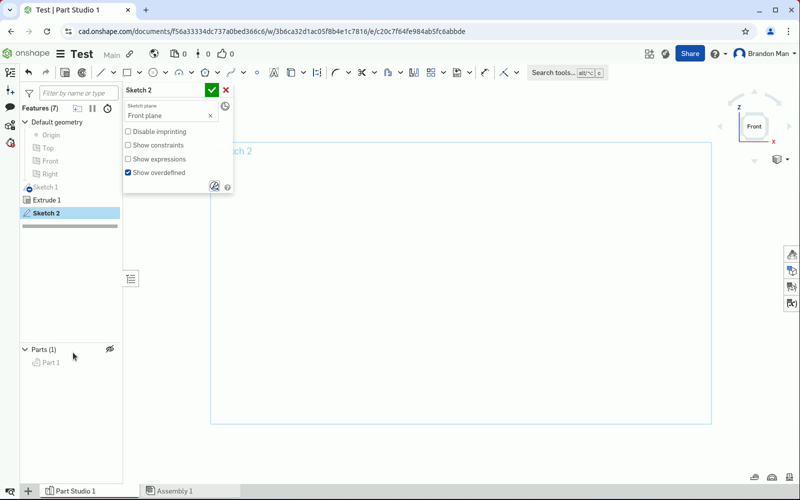
key(l)
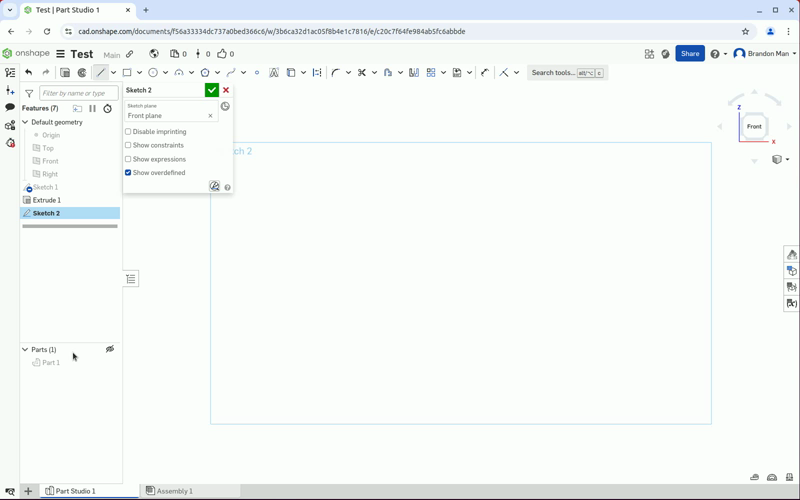
key_down(shift)
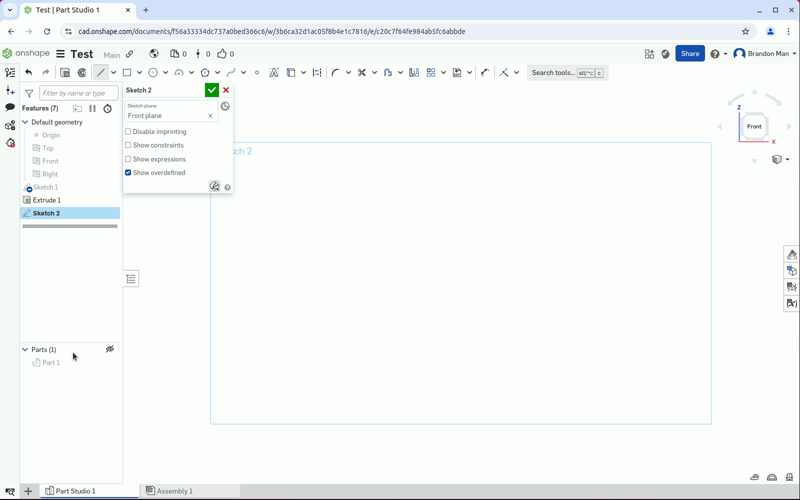
mouse_move(460, 282)
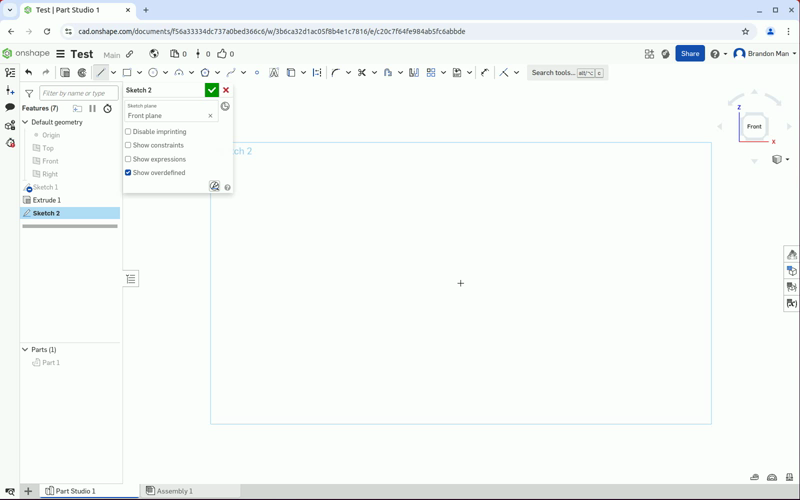
click(460, 282)
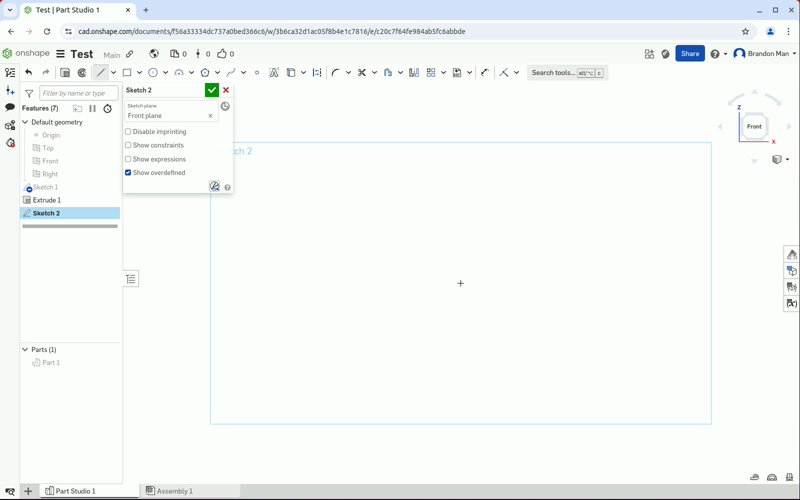
key_up(shift)
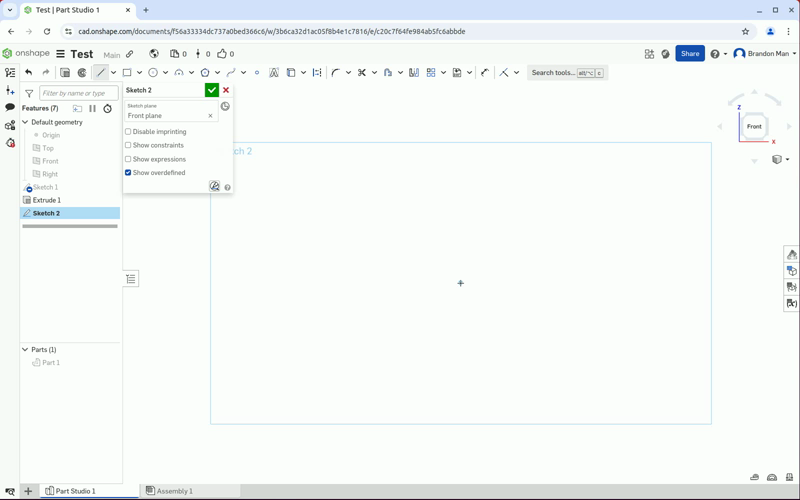
key_down(shift)
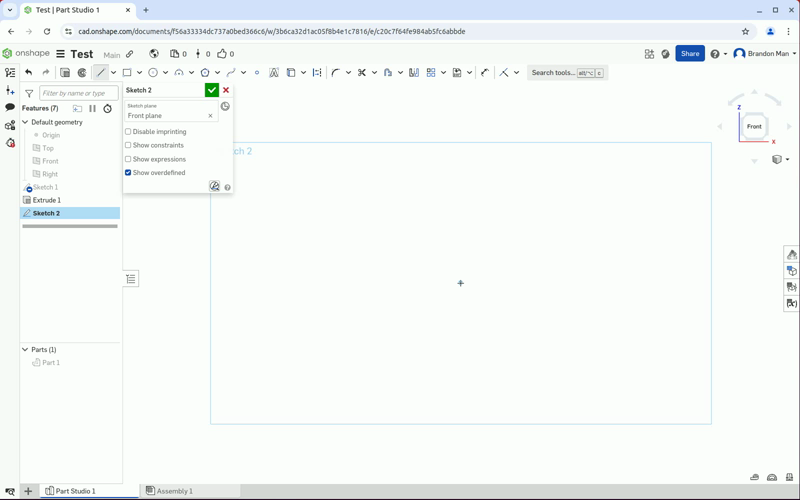
mouse_move(490, 282)
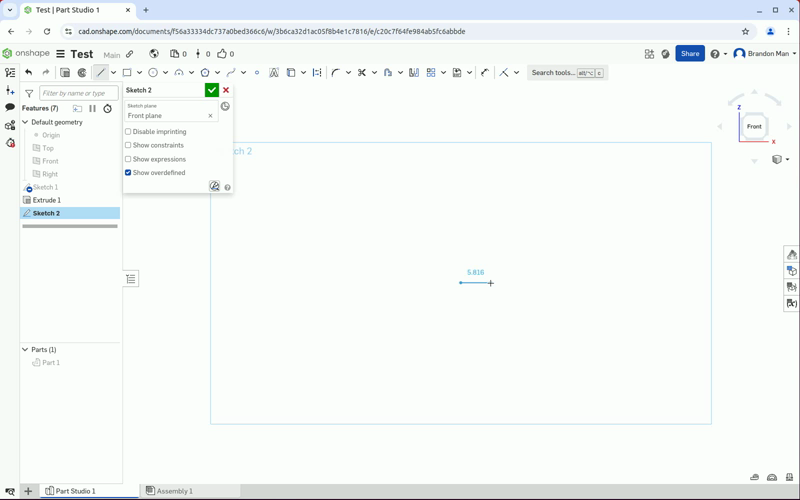
mouse_move(465, 282)
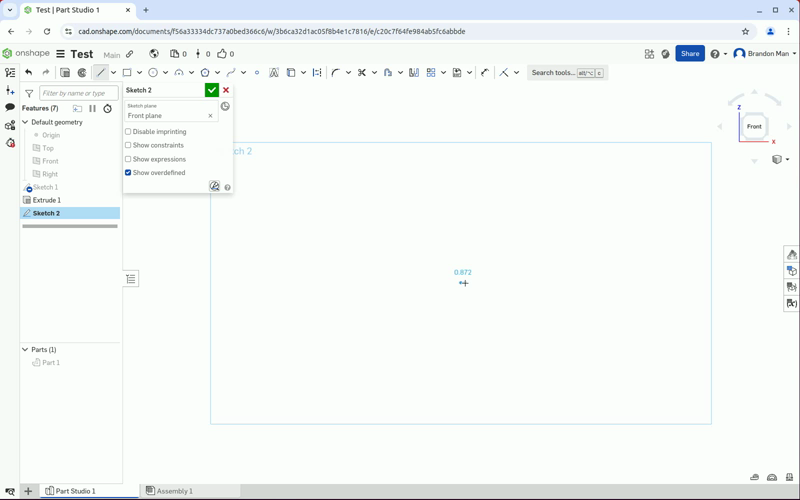
scroll(6)
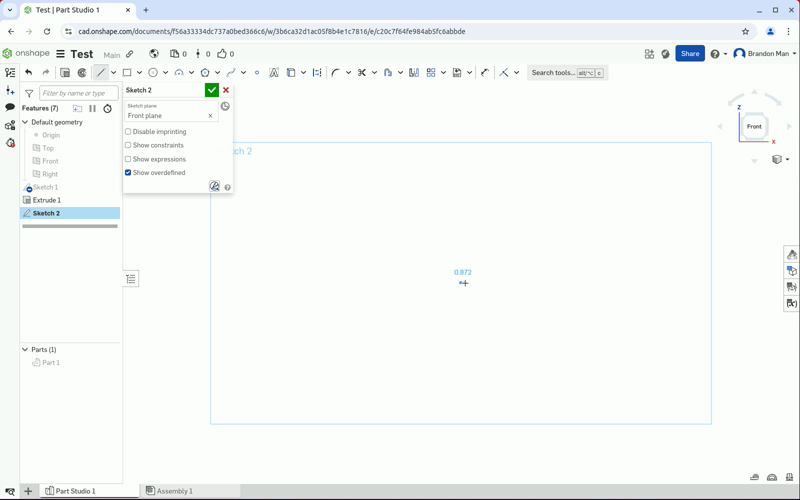
scroll(6)
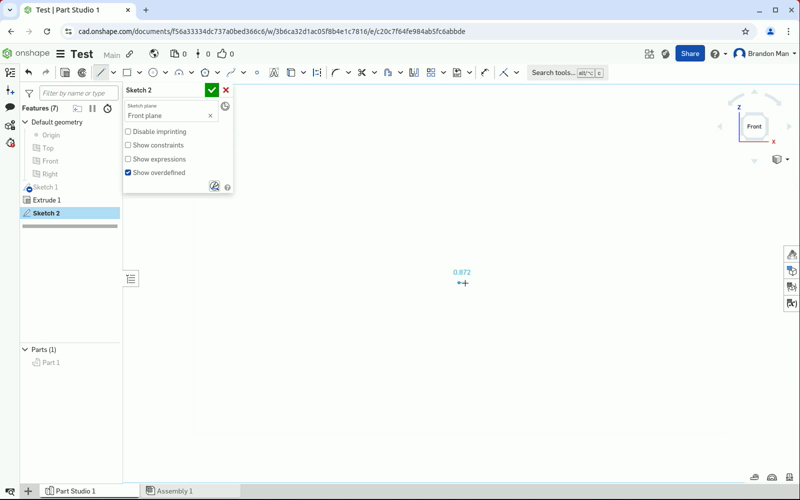
scroll(6)
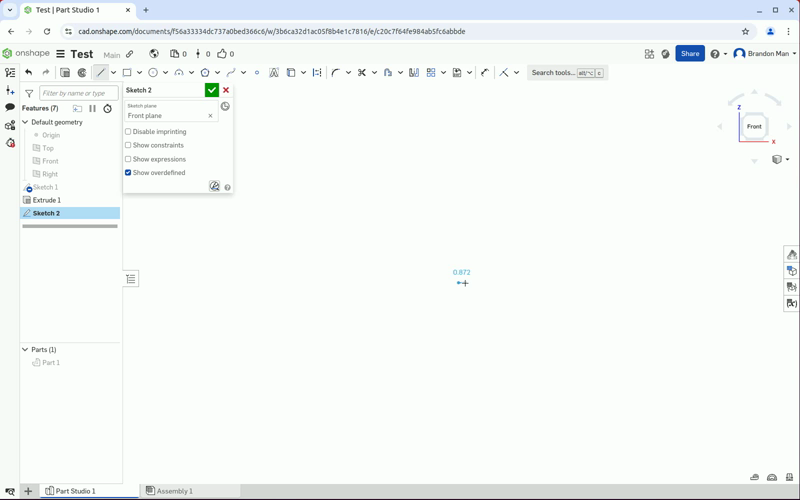
scroll(6)
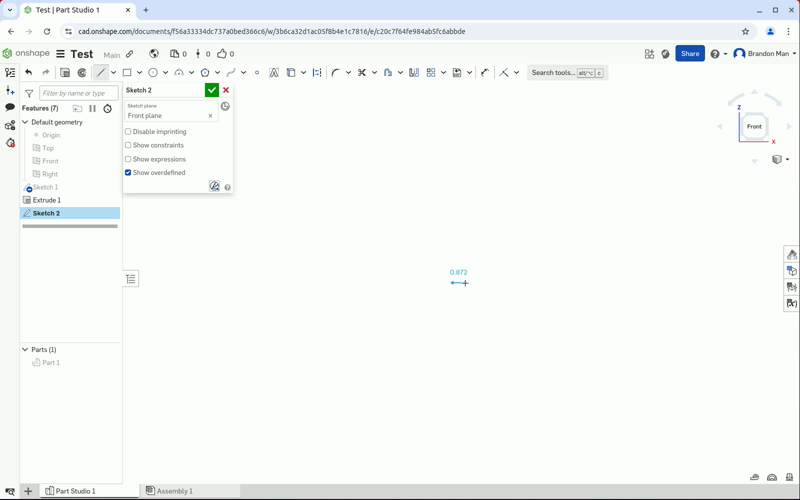
scroll(6)
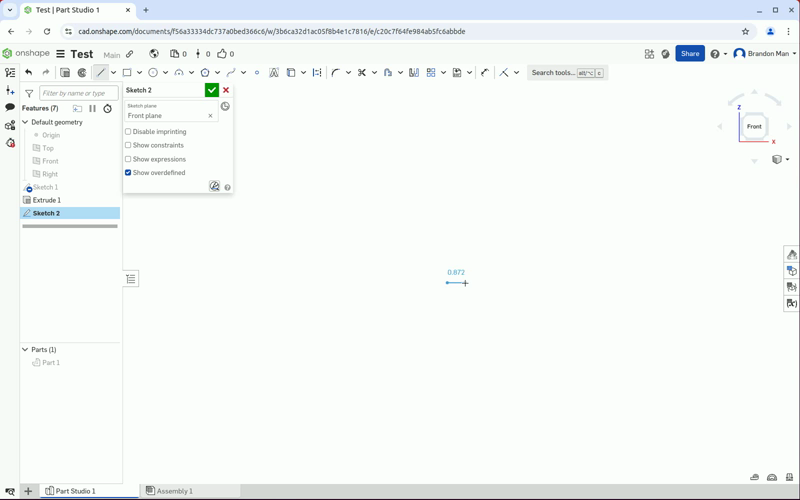
scroll(6)
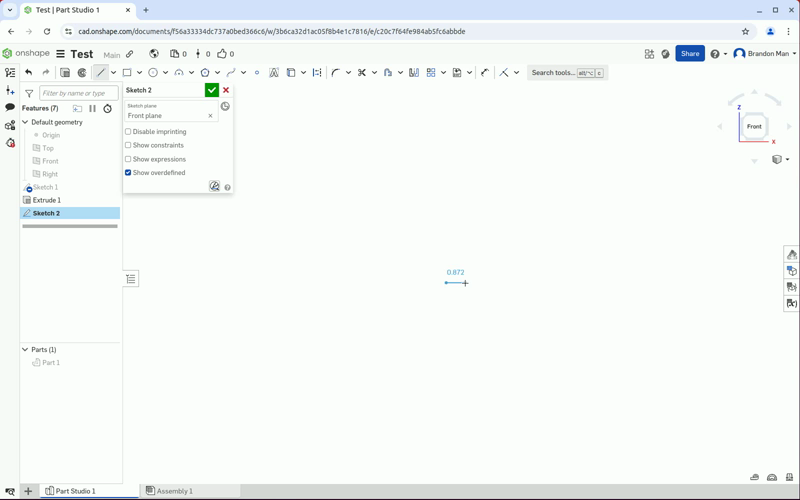
scroll(6)
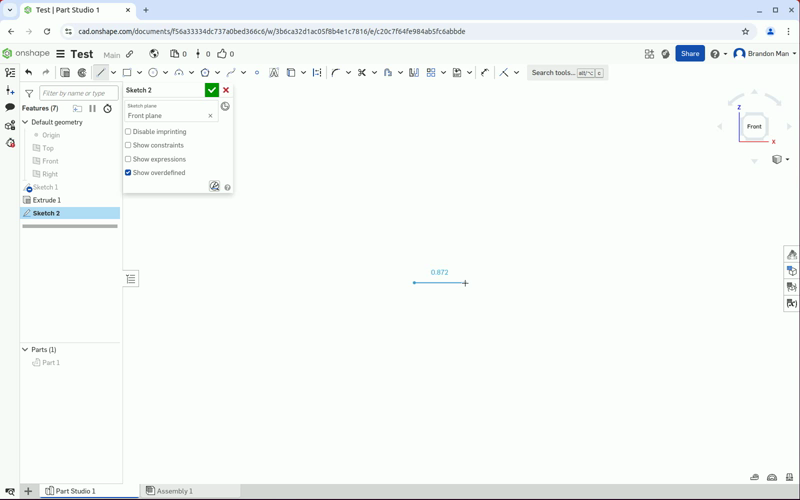
click(465, 282)
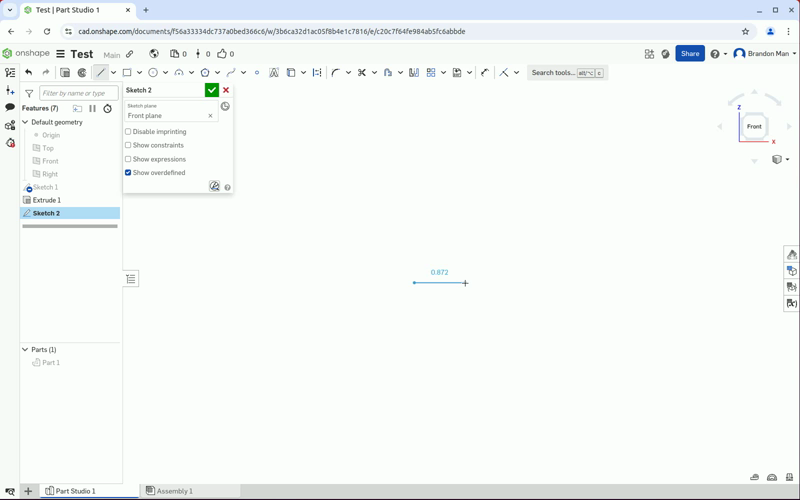
scroll(-6)
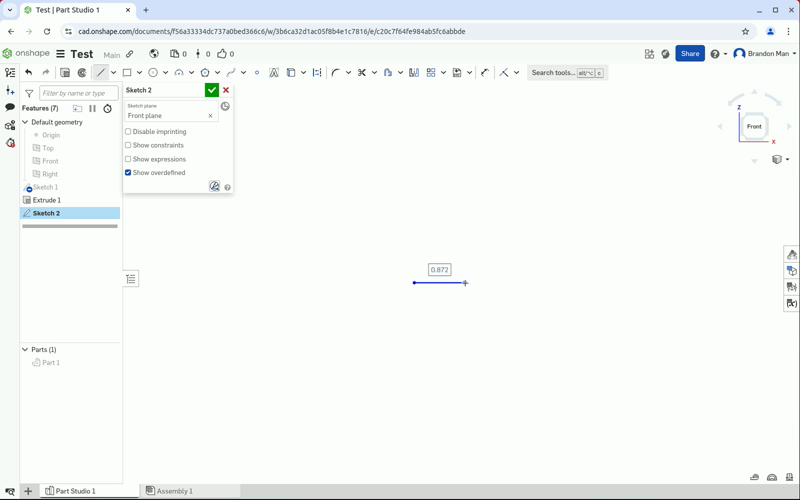
scroll(-6)
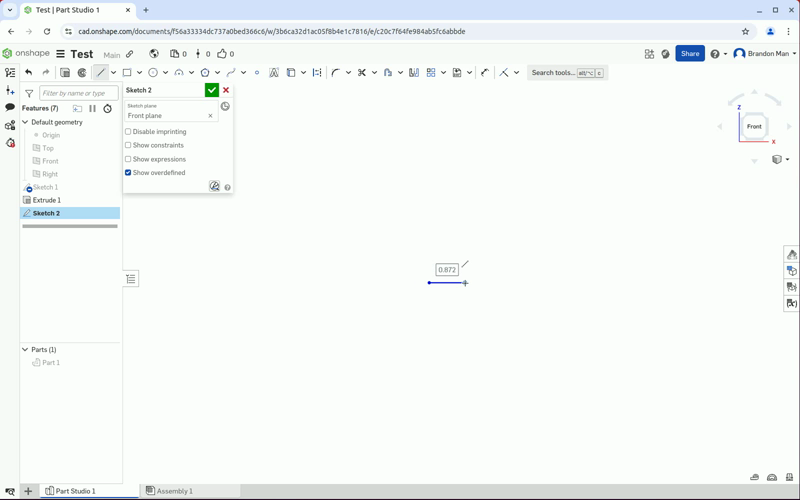
scroll(-6)
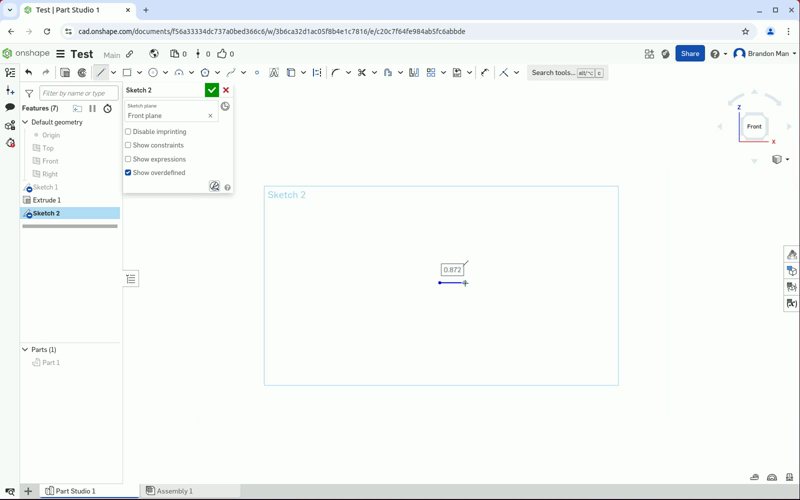
scroll(-6)
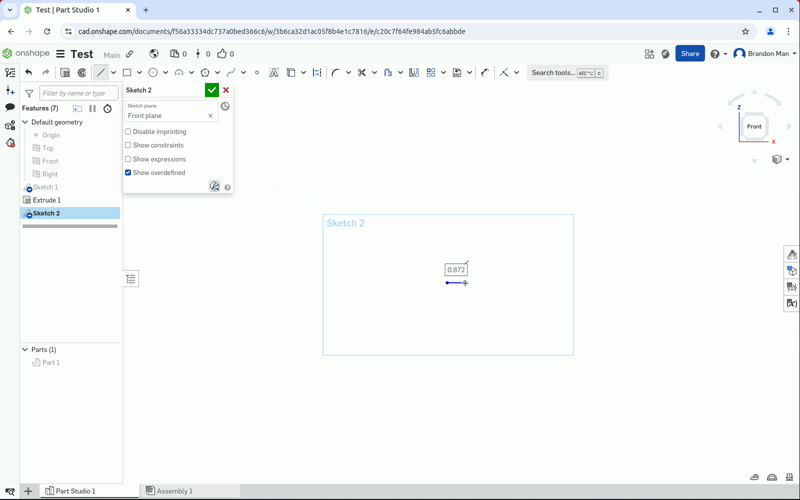
scroll(-6)
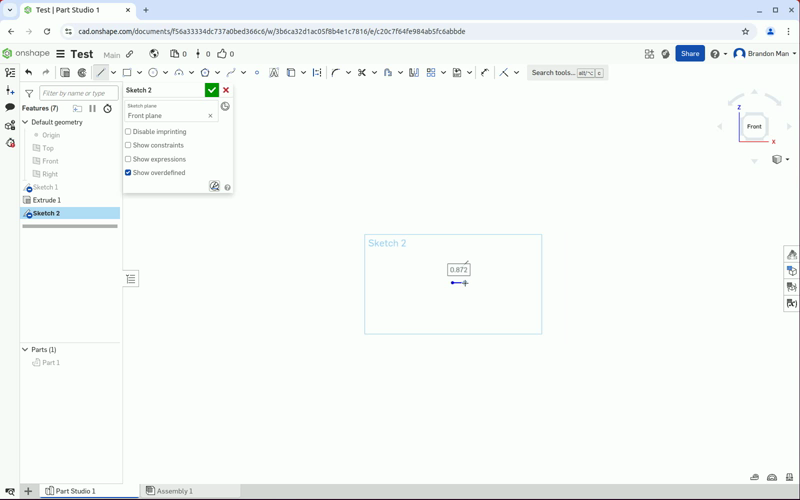
scroll(-6)
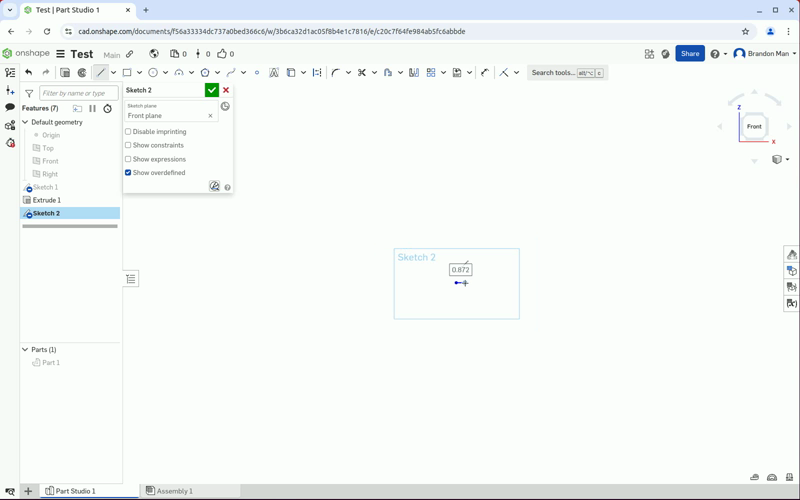
scroll(-6)
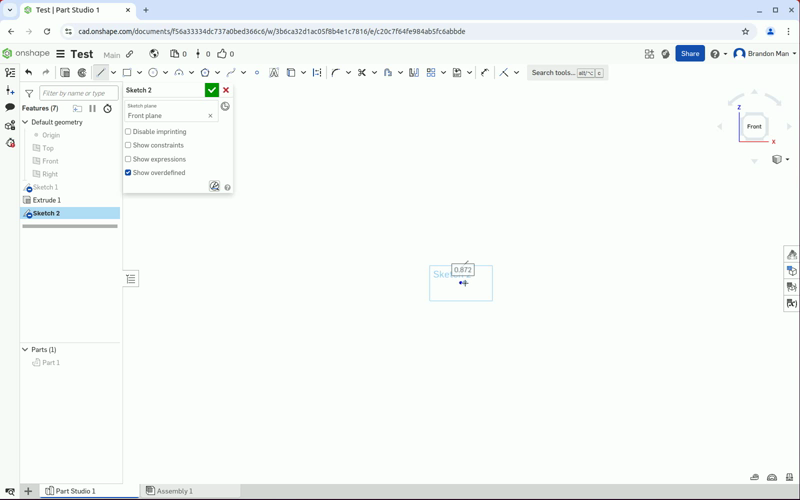
key_up(shift)
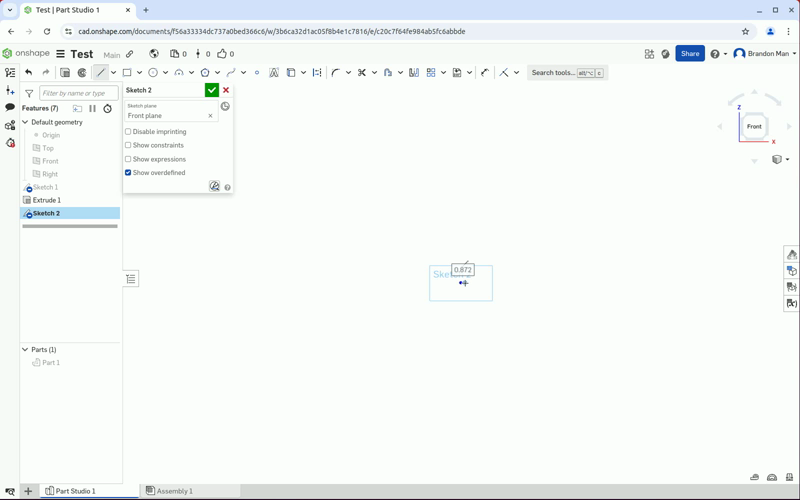
key_down(shift)
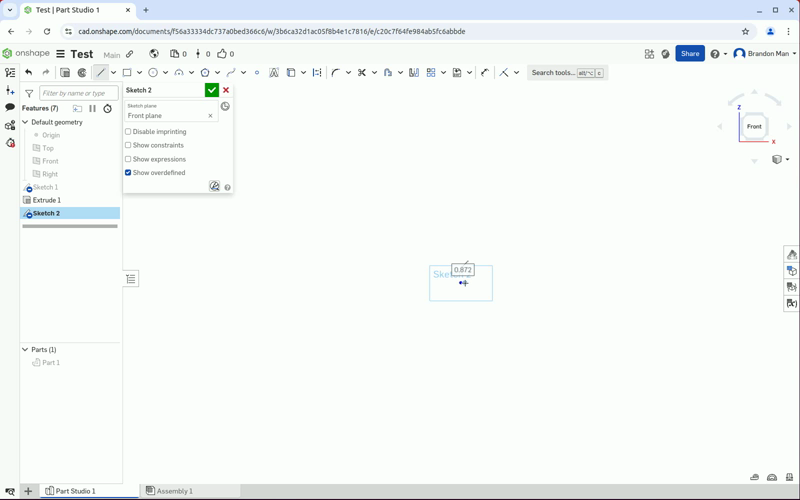
mouse_move(495, 282)
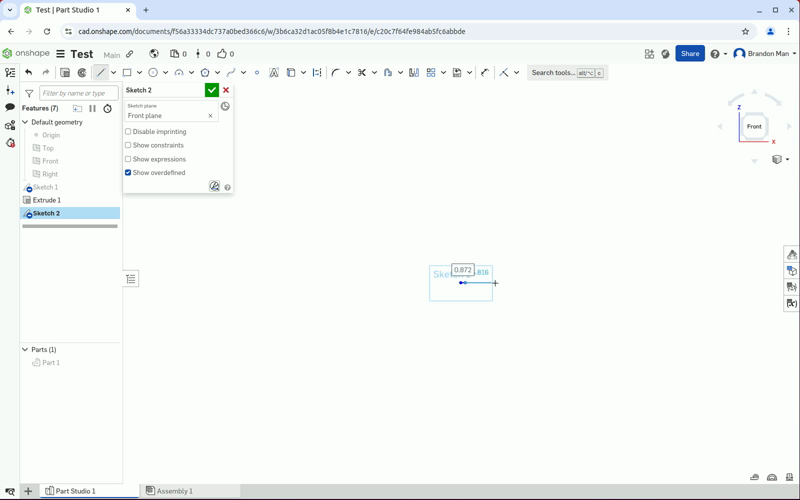
mouse_move(465, 272)
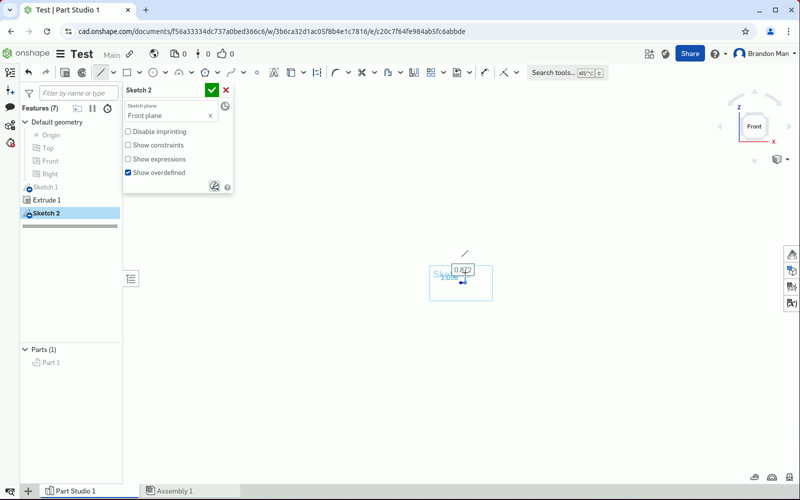
click(465, 272)
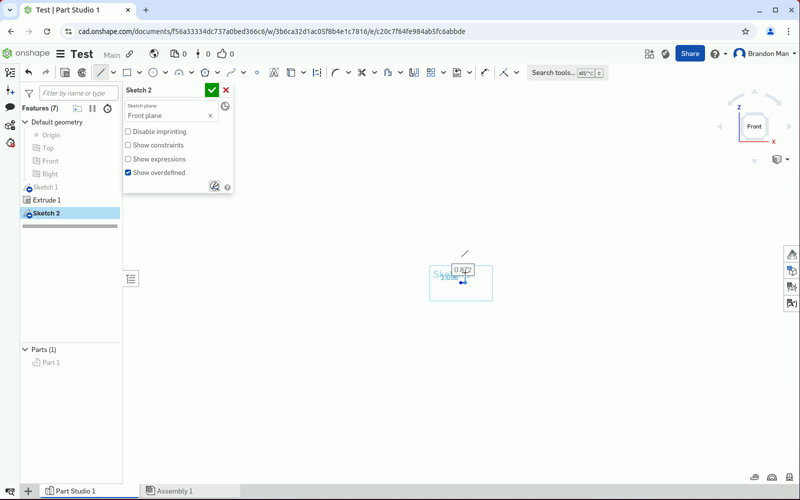
key_up(shift)
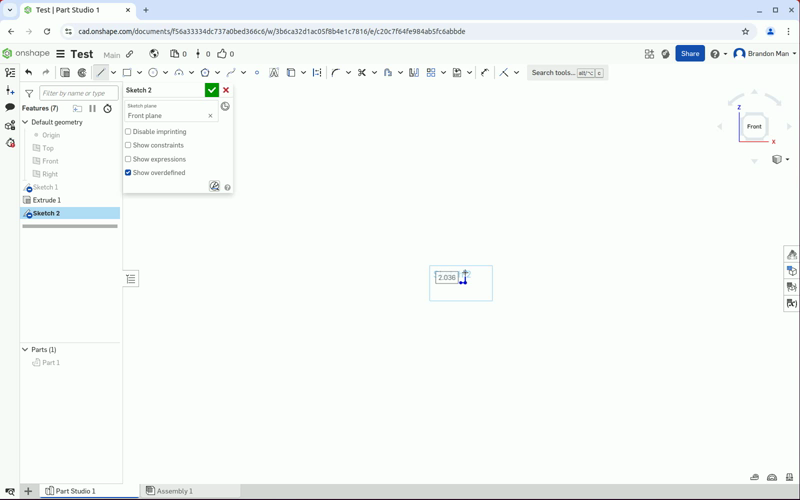
key_down(shift)
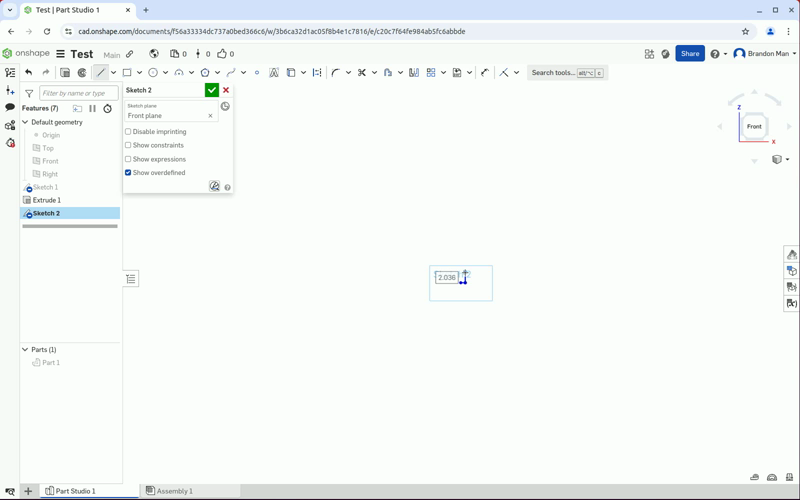
mouse_move(495, 272)
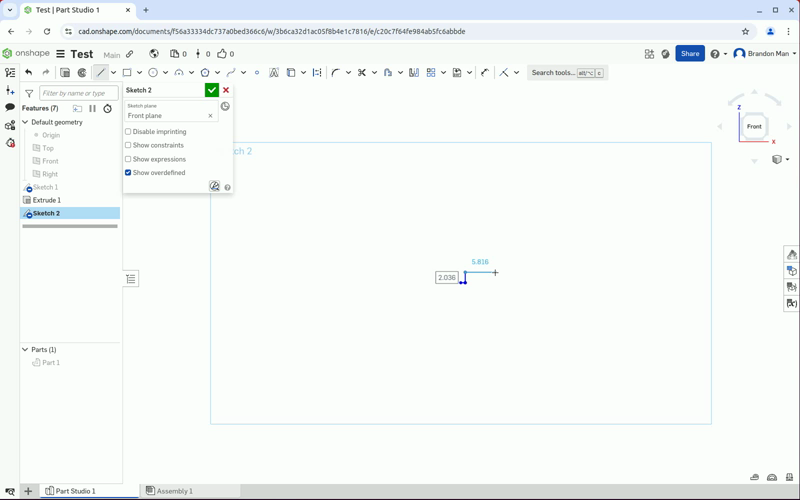
mouse_move(460, 272)
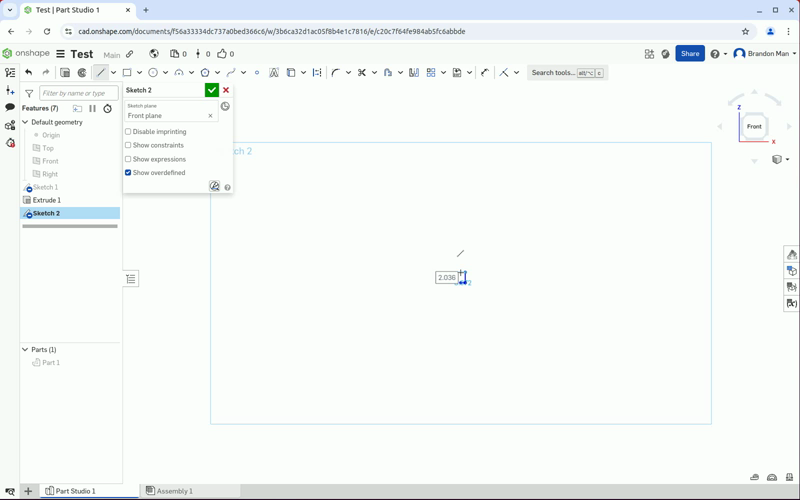
scroll(6)
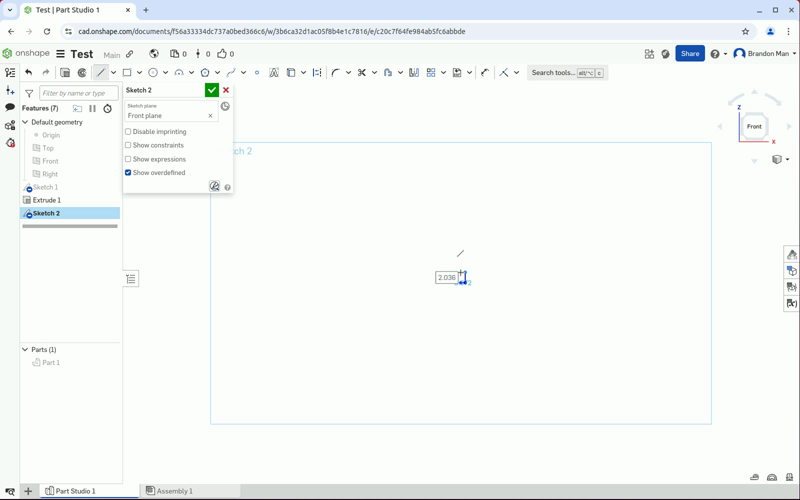
scroll(6)
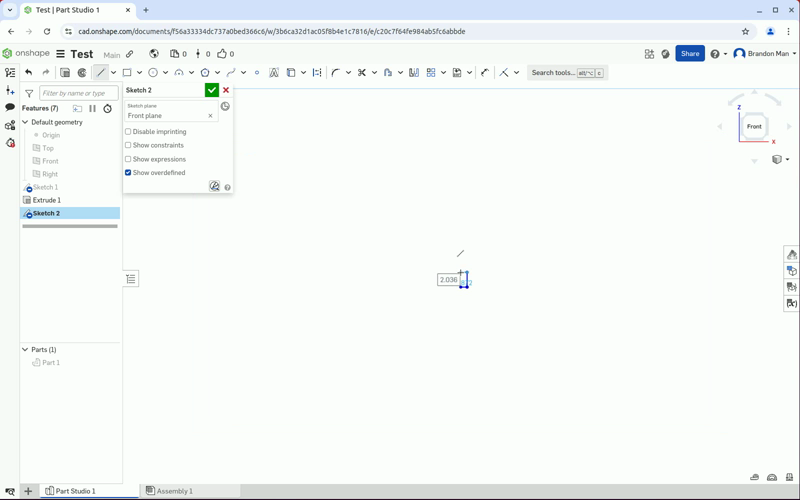
scroll(6)
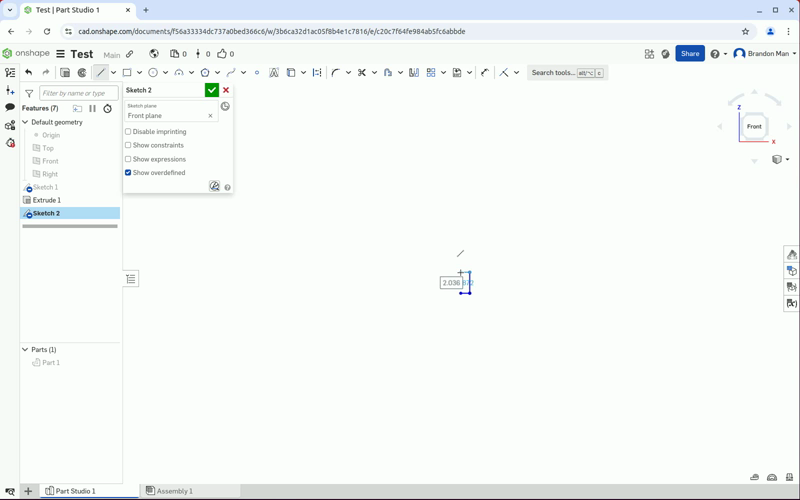
scroll(6)
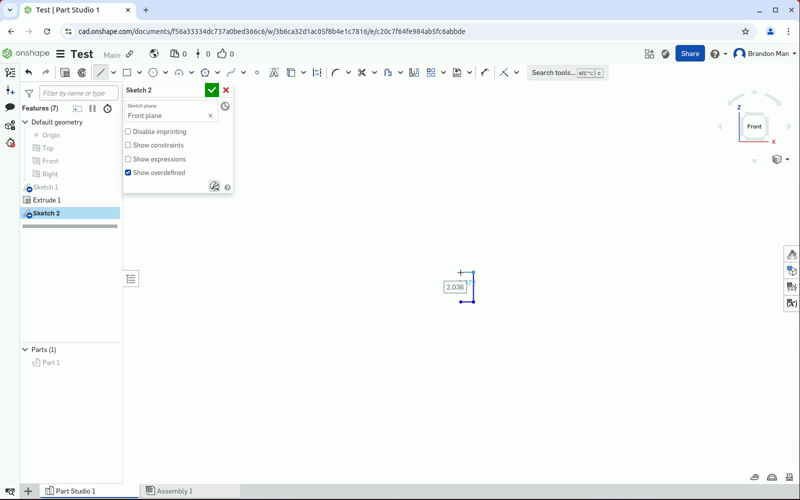
scroll(6)
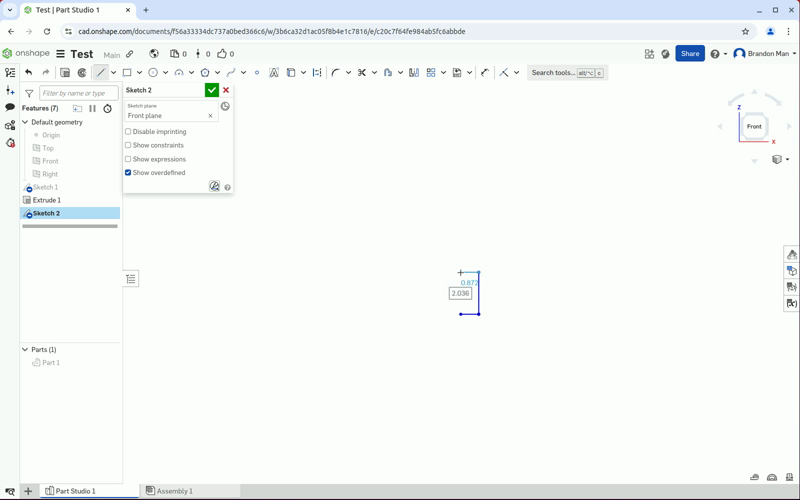
scroll(6)
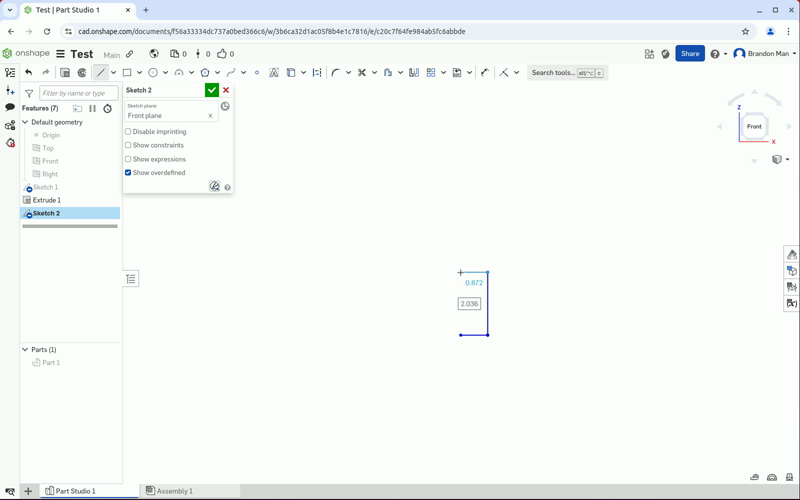
scroll(6)
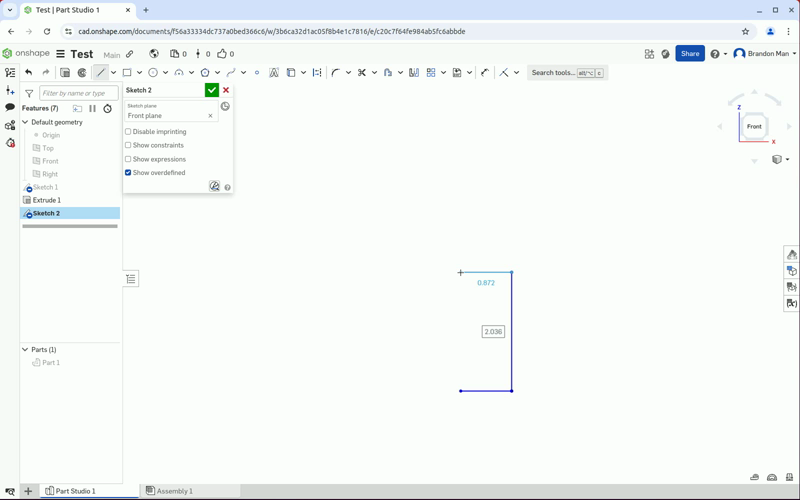
click(460, 272)
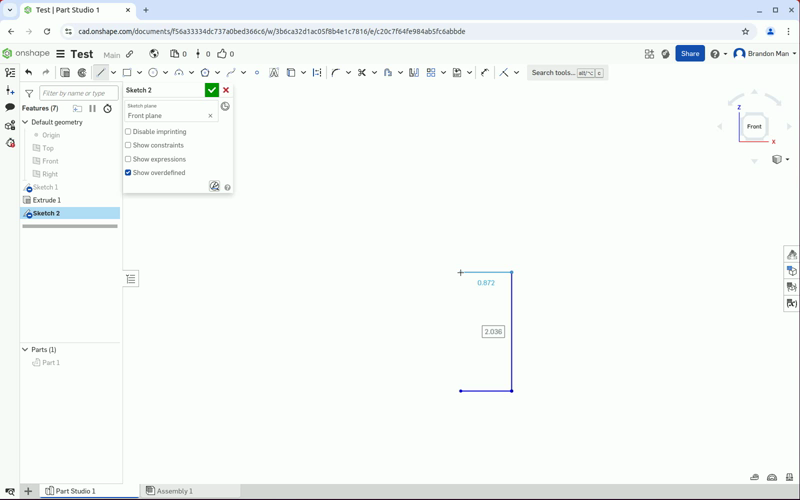
scroll(-6)
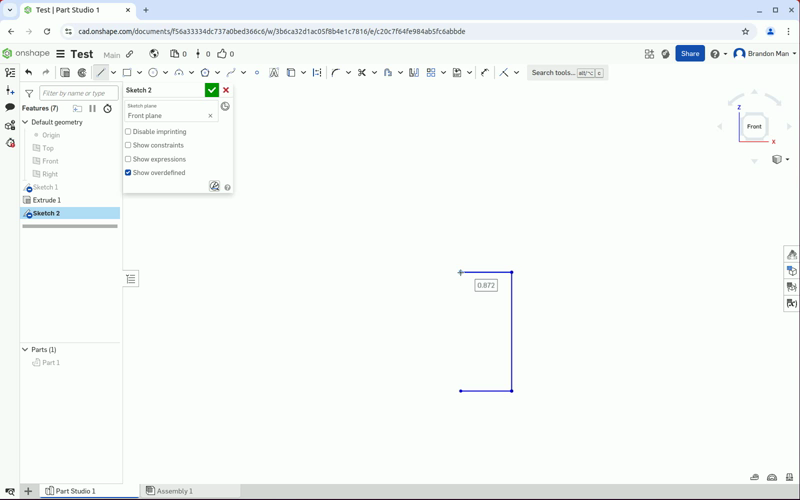
scroll(-6)
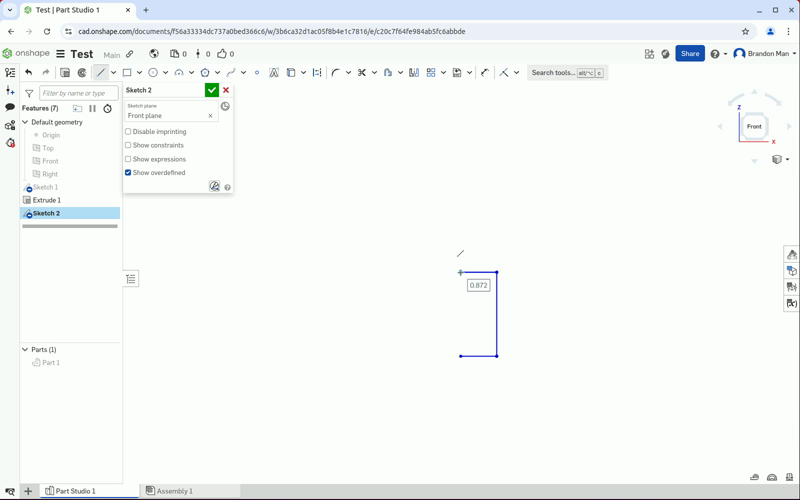
scroll(-6)
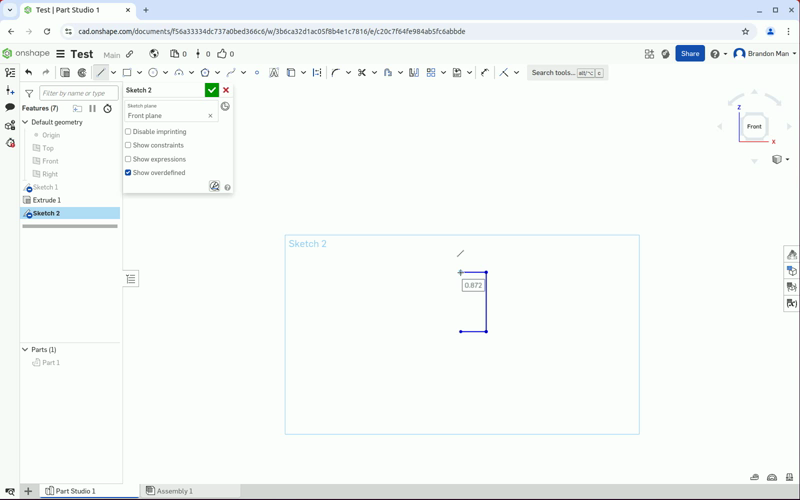
scroll(-6)
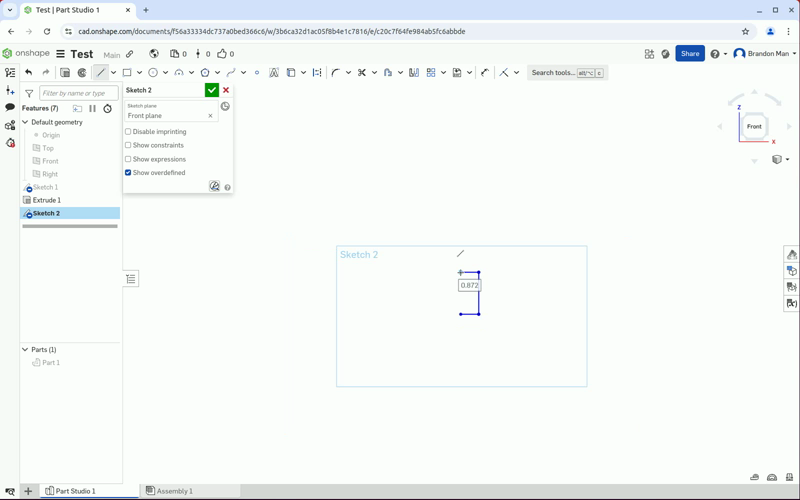
scroll(-6)
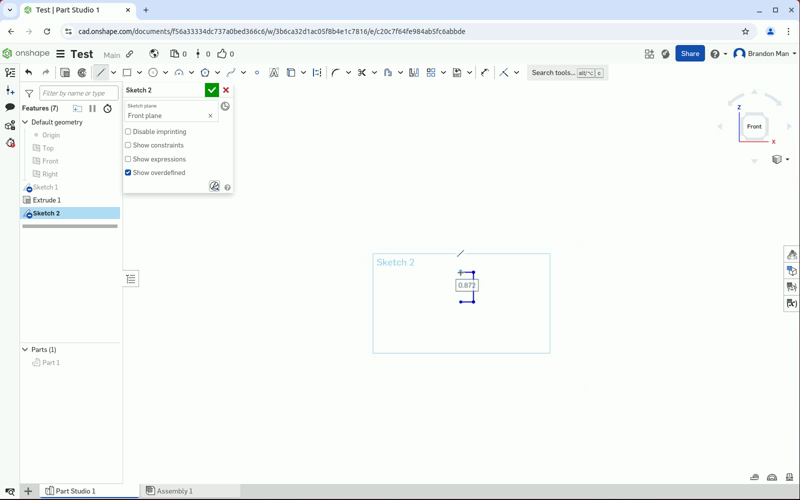
scroll(-6)
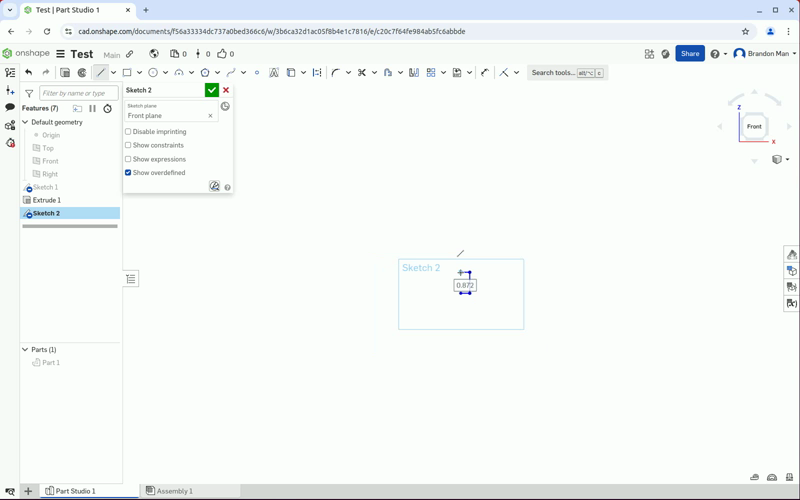
scroll(-6)
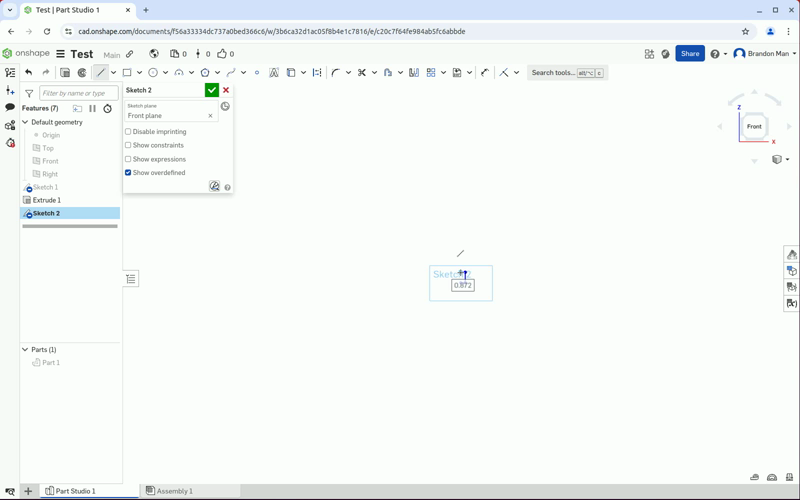
key_up(shift)
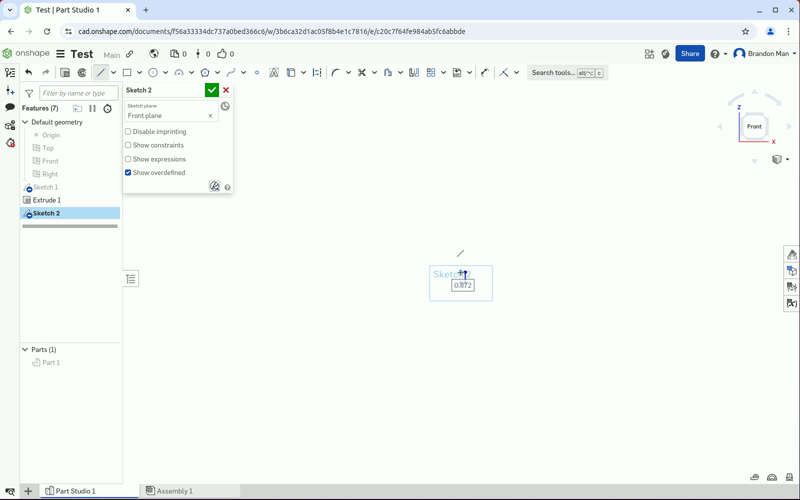
mouse_move(490, 272)
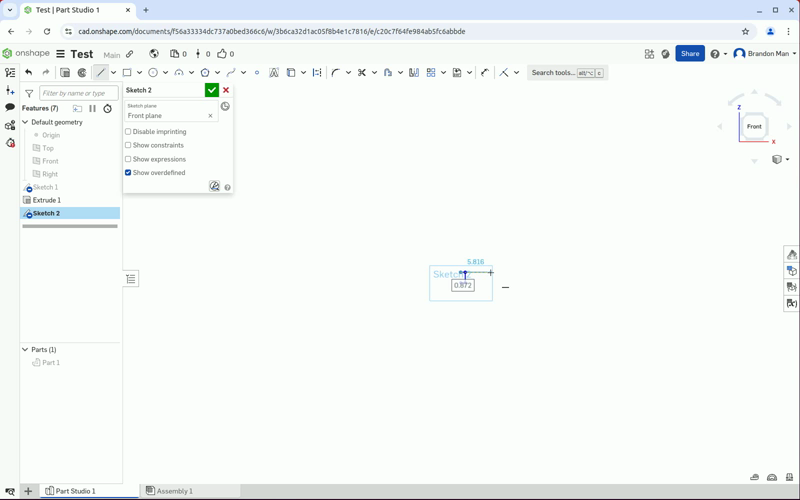
key_down(shift)
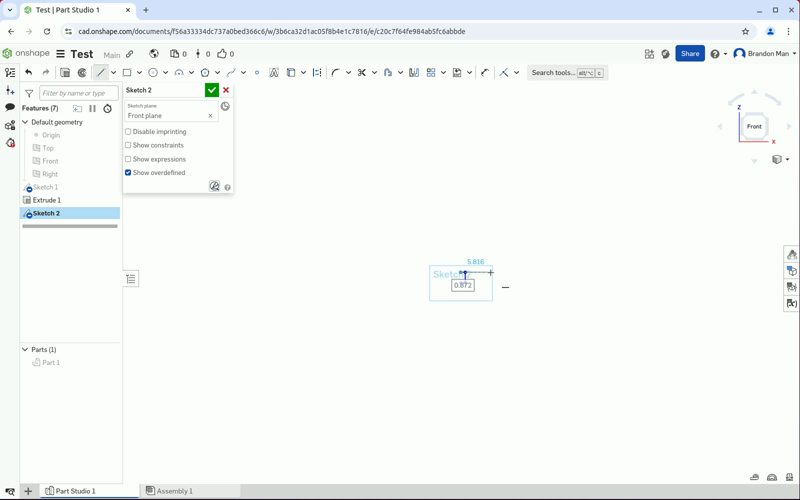
mouse_move(460, 282)
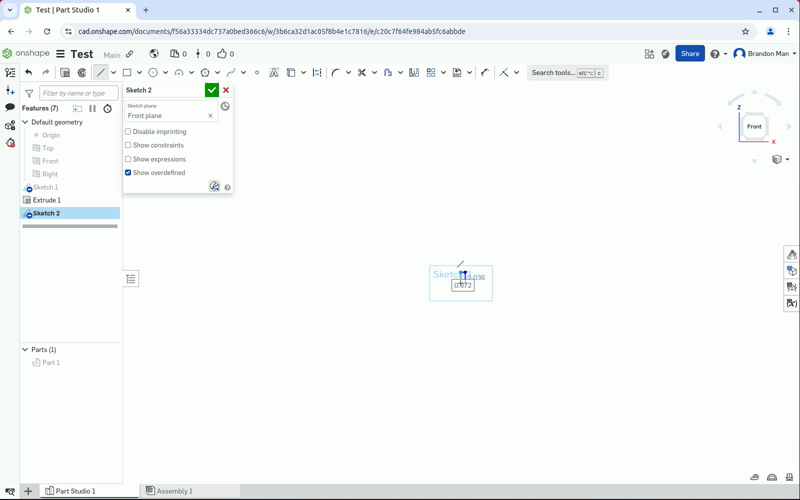
key_up(shift)
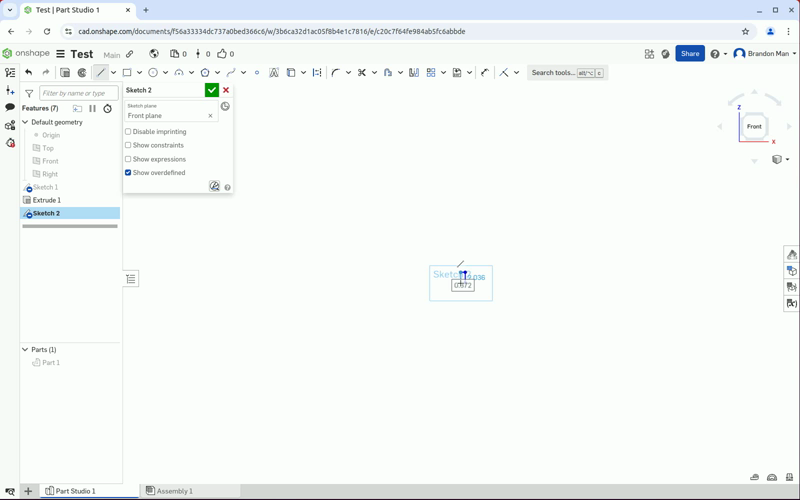
click(460, 282)
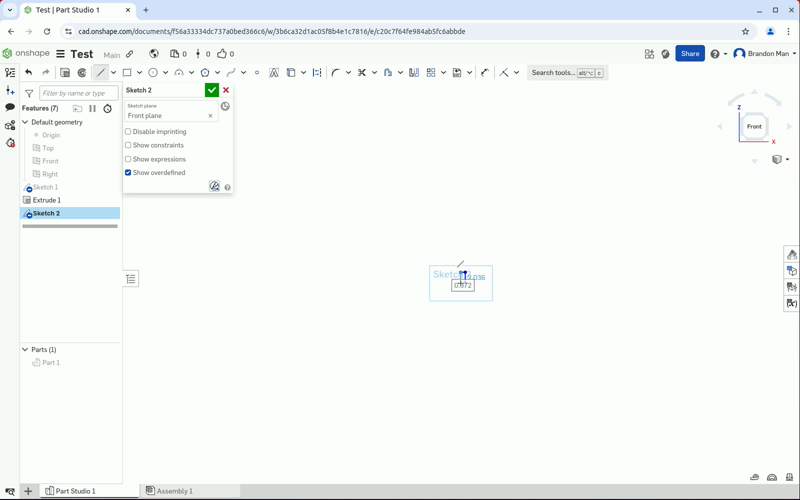
key(esc)
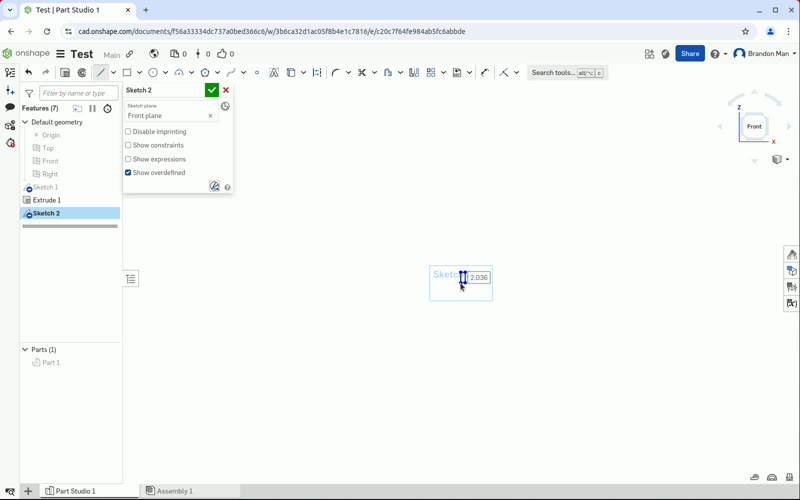
mouse_move(465, 275)
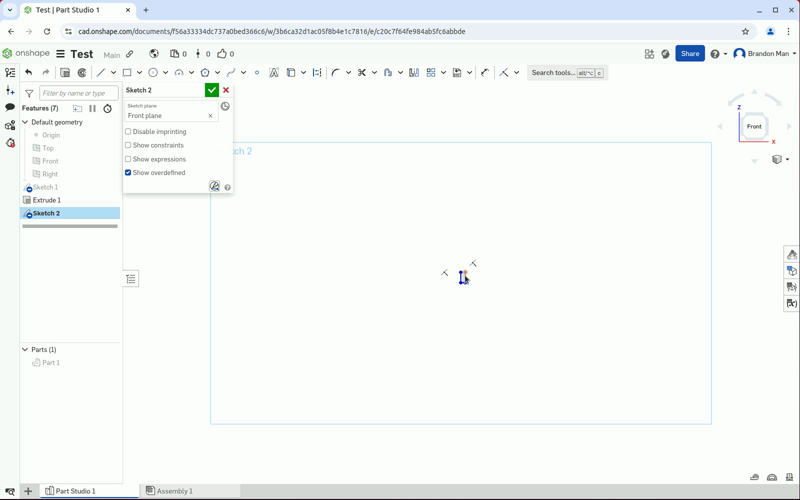
scroll(6)
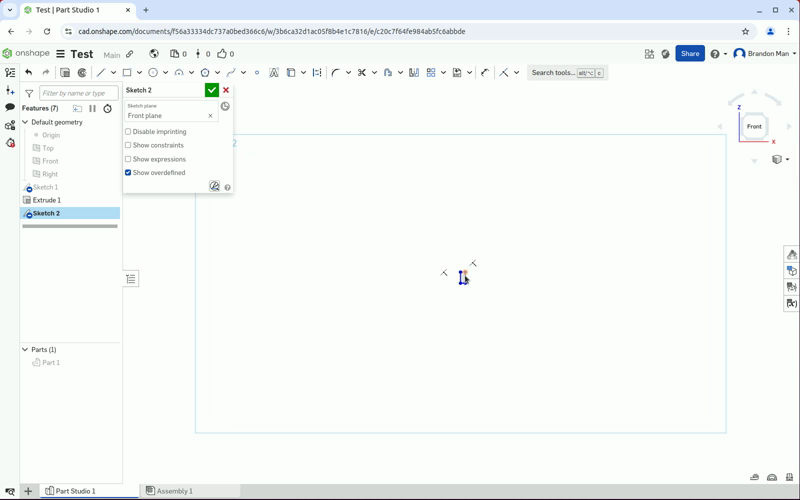
scroll(6)
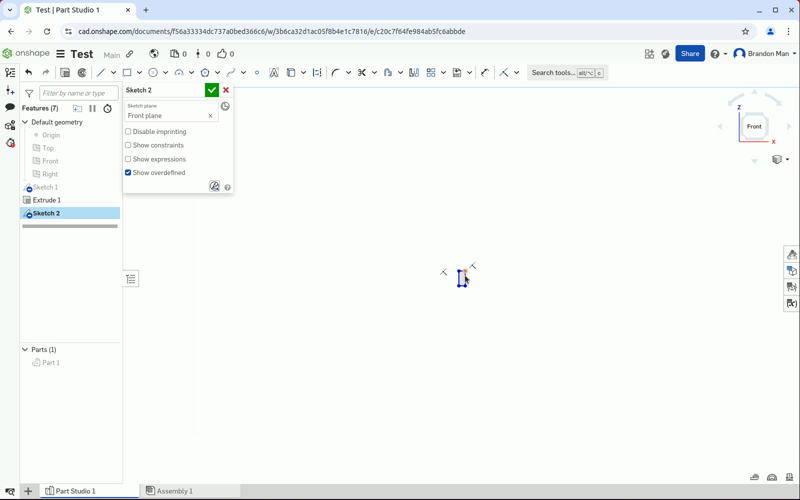
scroll(6)
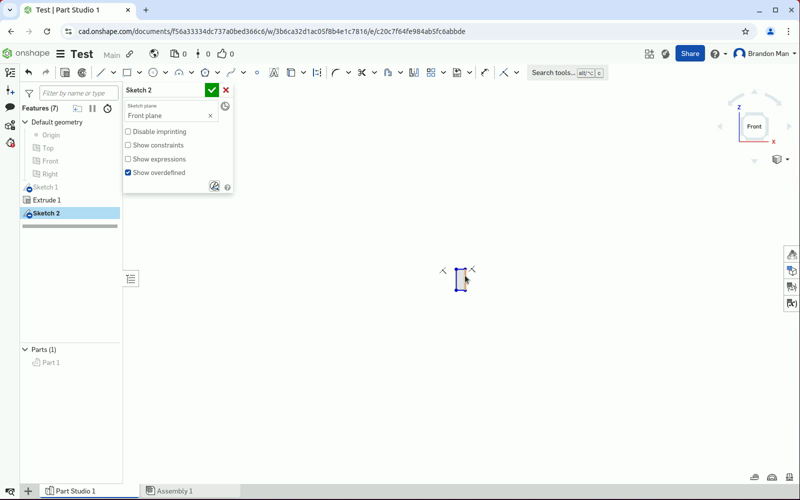
scroll(6)
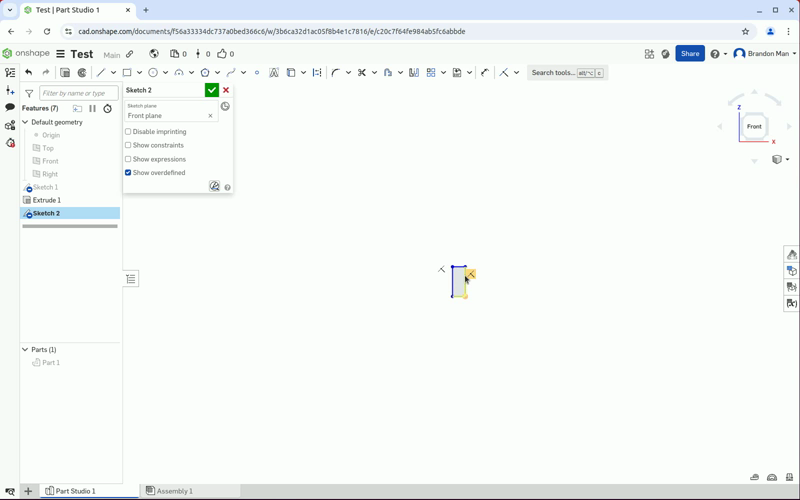
scroll(6)
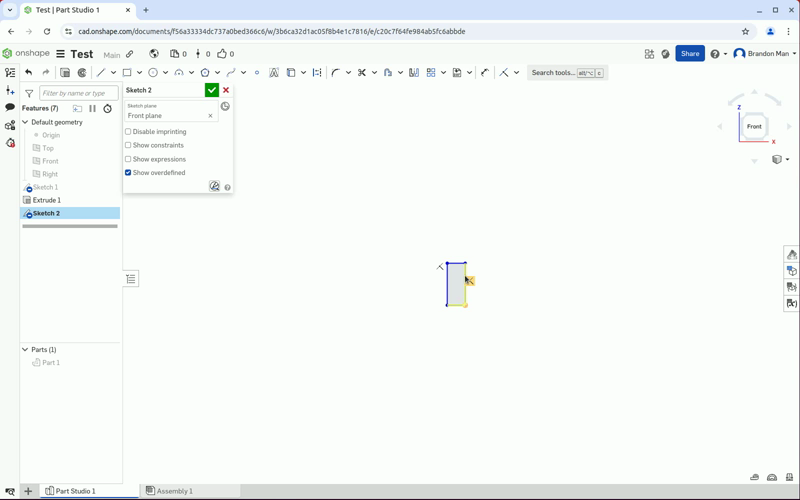
scroll(6)
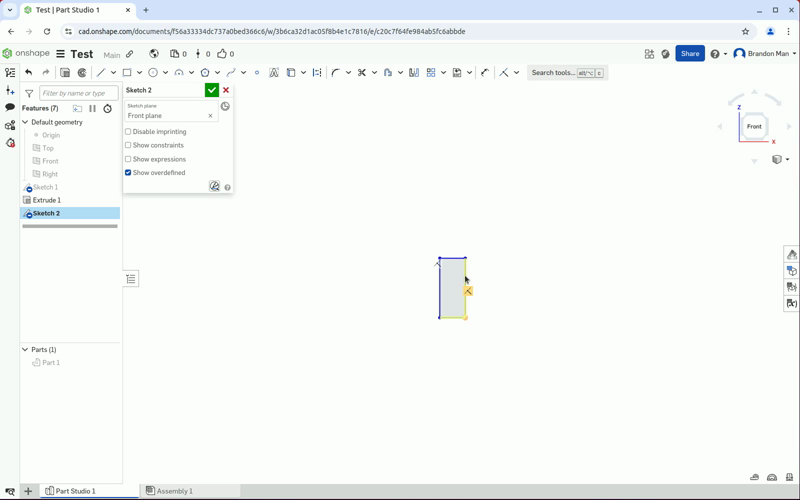
scroll(6)
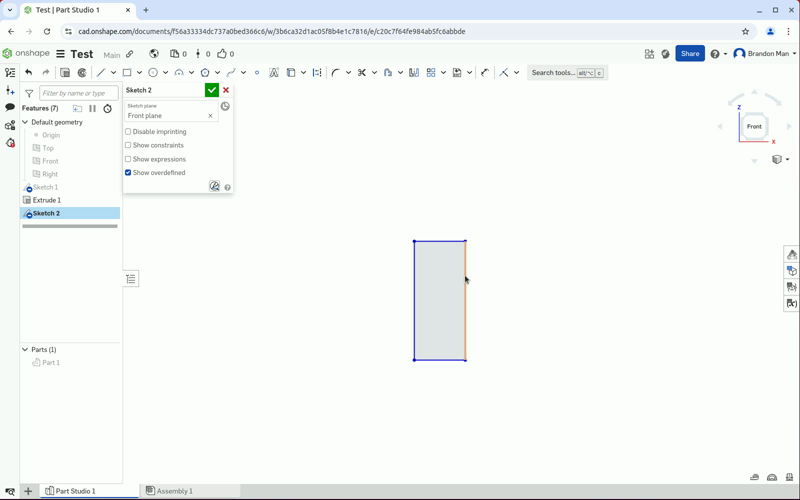
click(465, 275)
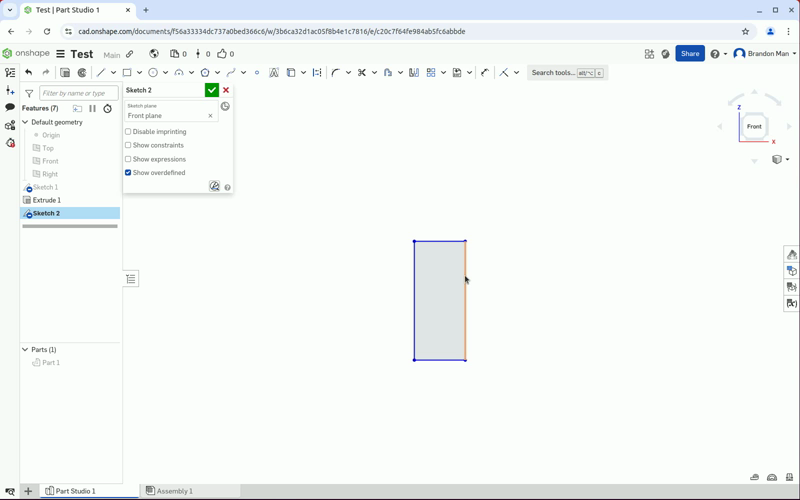
scroll(-6)
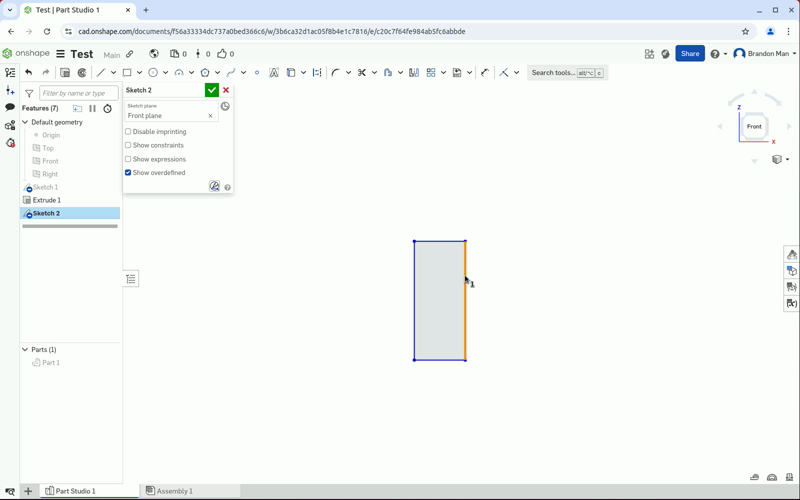
scroll(-6)
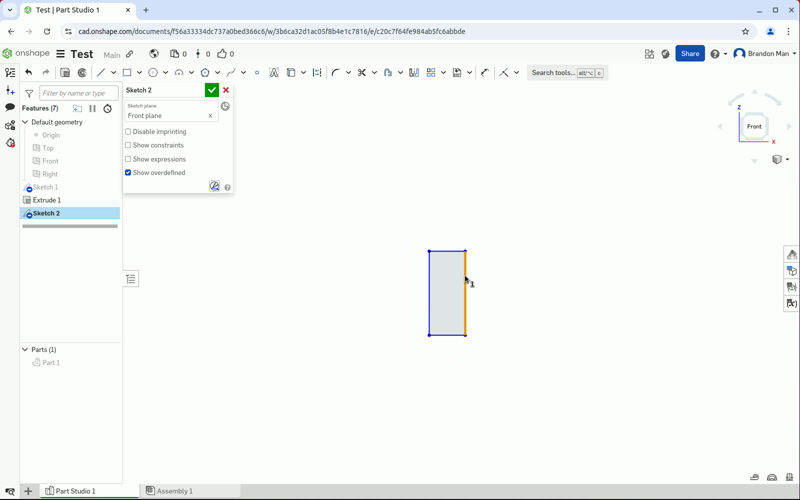
scroll(-6)
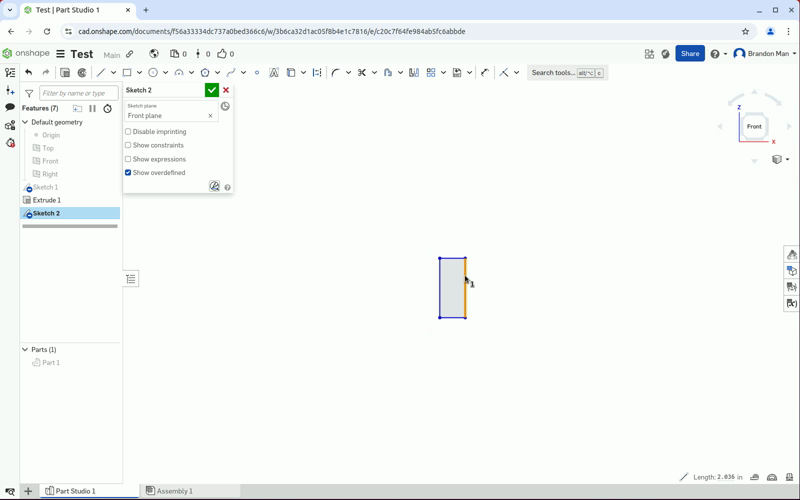
scroll(-6)
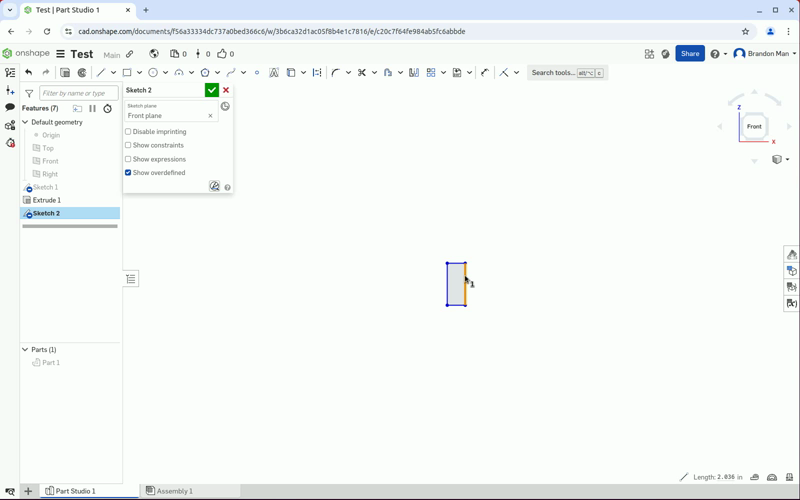
scroll(-6)
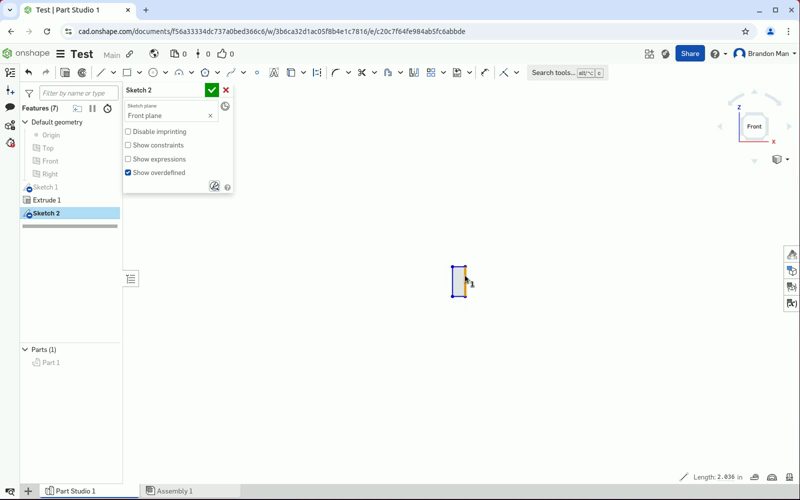
scroll(-6)
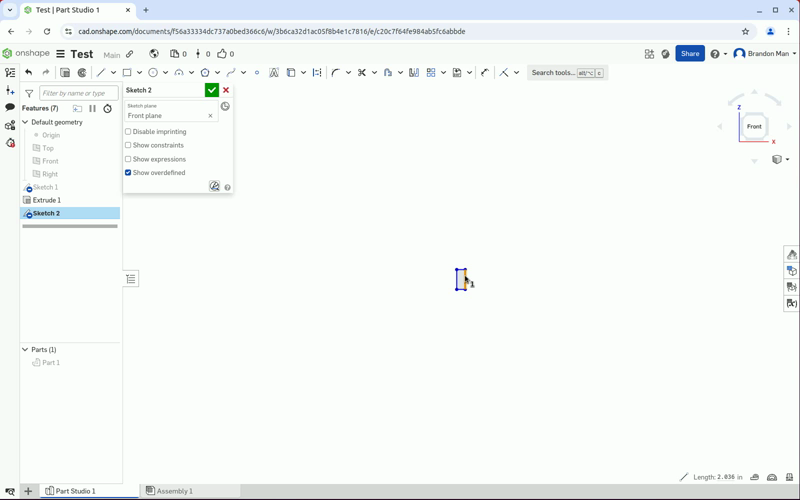
scroll(-6)
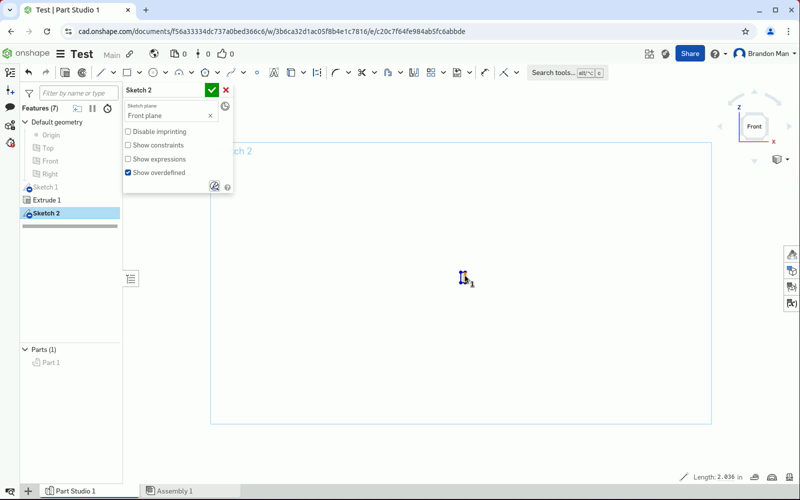
mouse_move(73, 352)
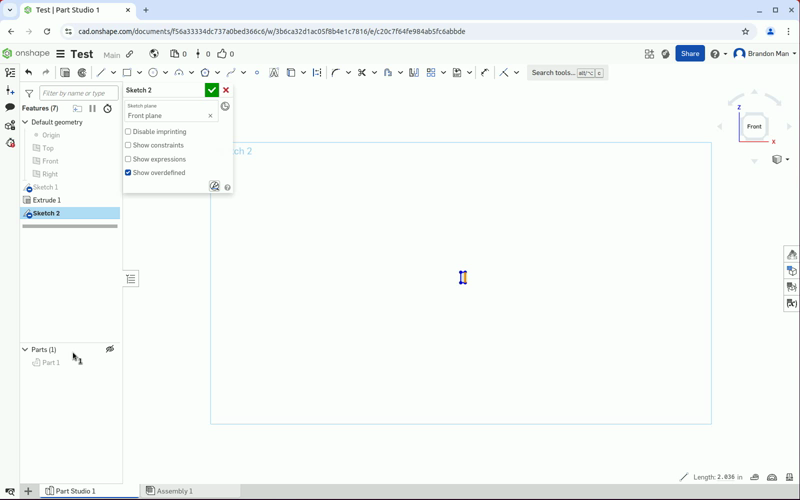
key(shift+y)
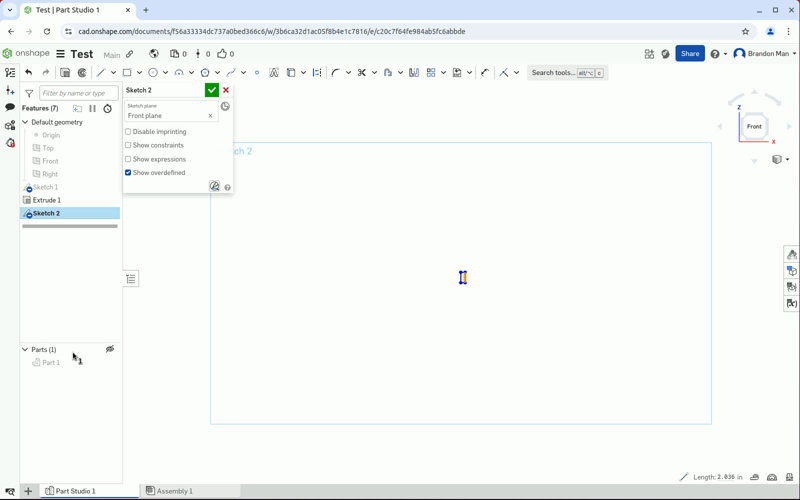
key(shift+e)
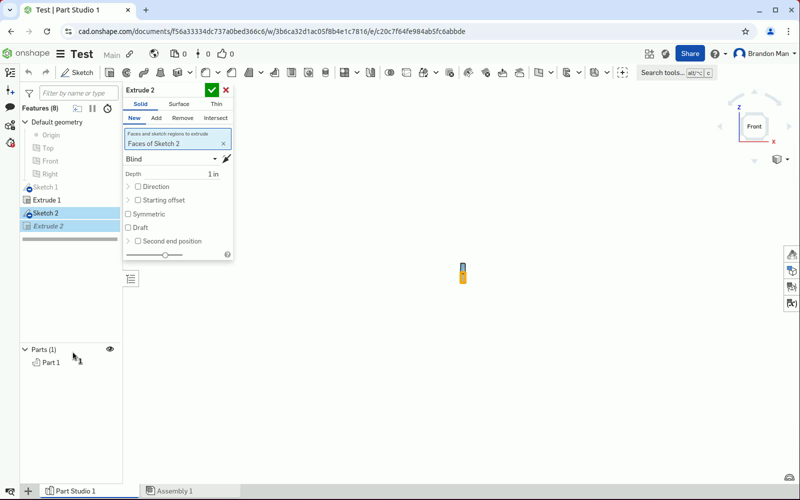
mouse_move(143, 106)
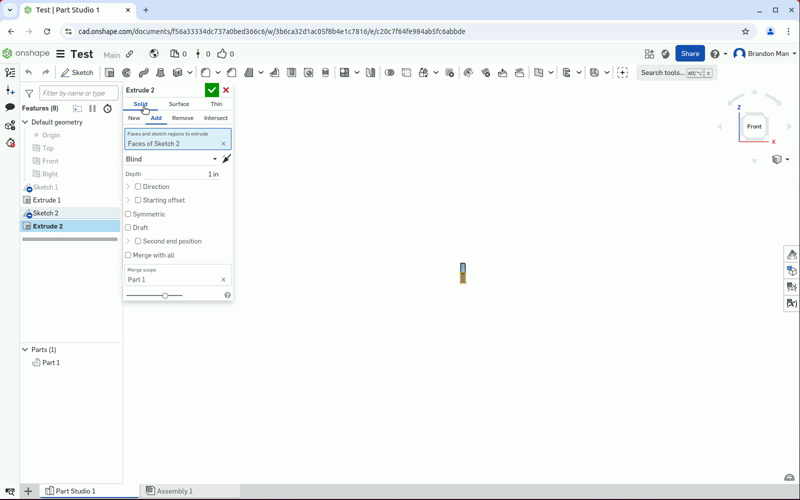
click(143, 106)
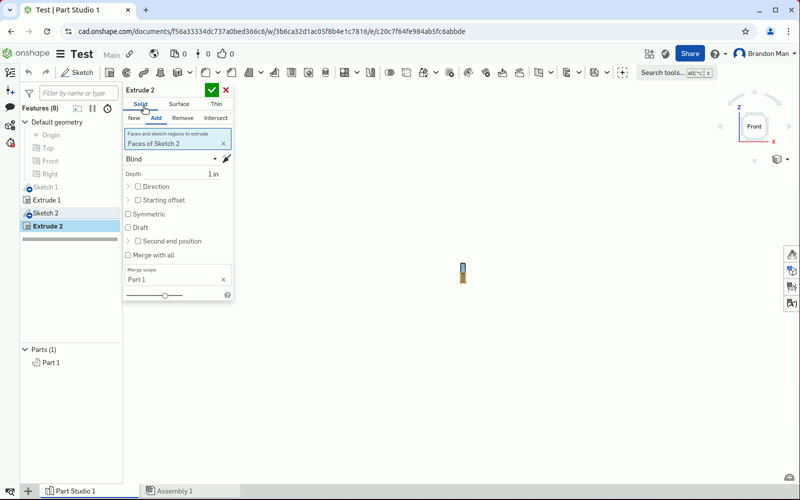
mouse_move(137, 120)
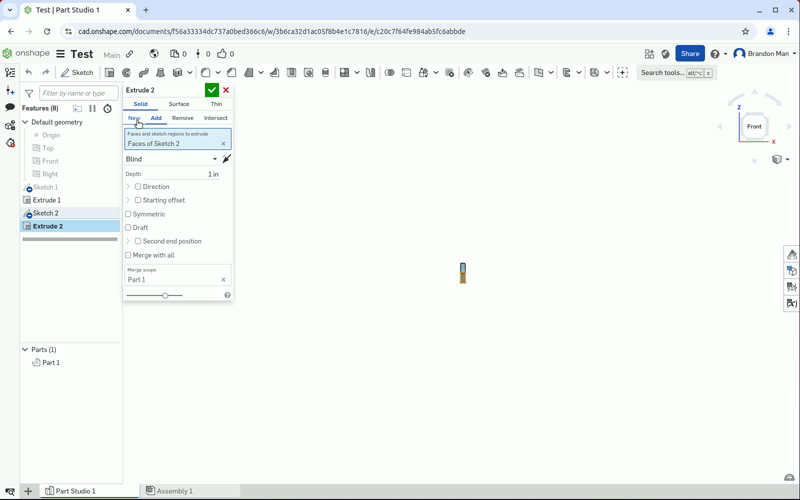
click(137, 120)
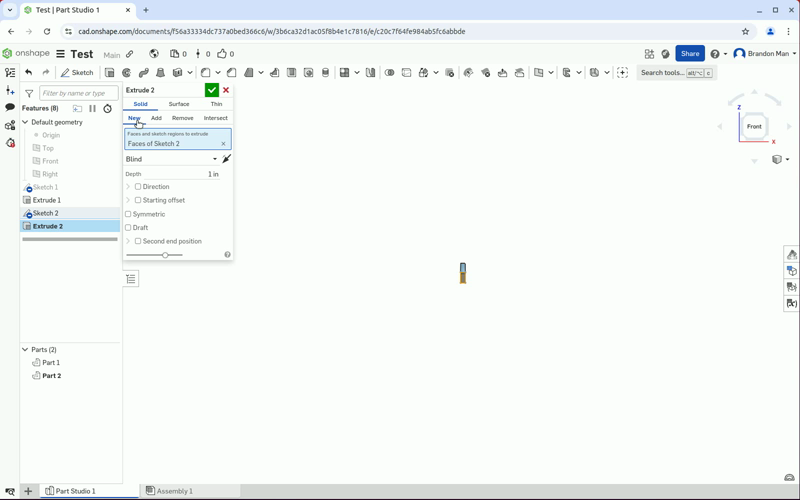
key(tab, 4)
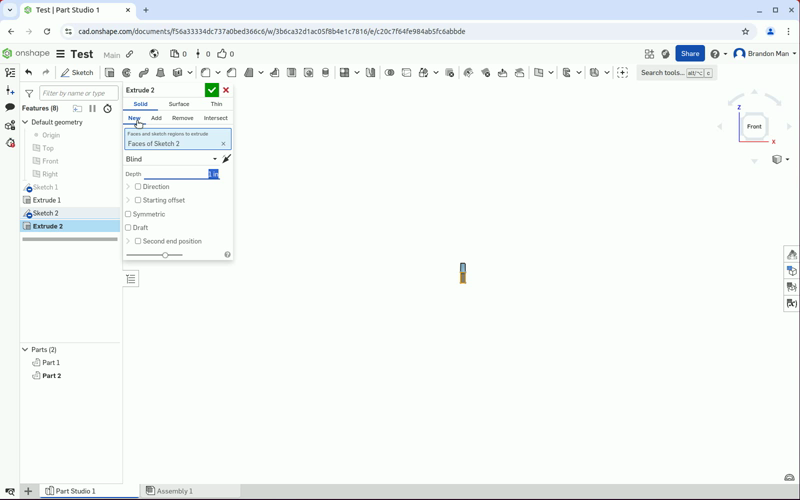
text(23.108)
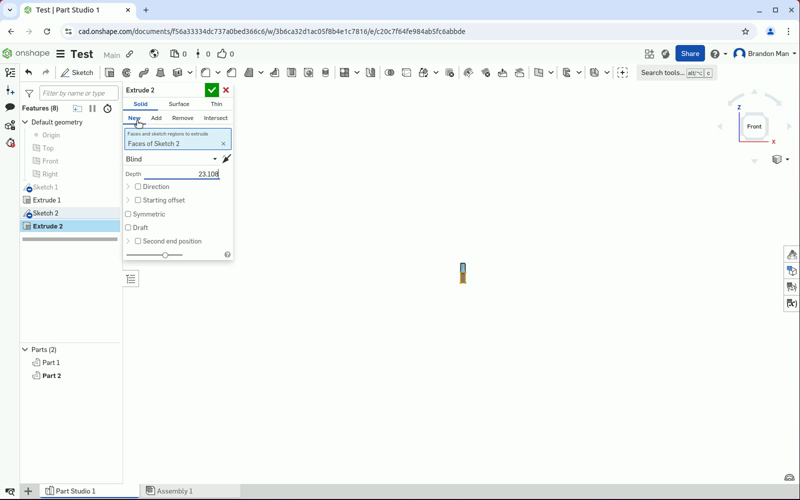
key(enter)
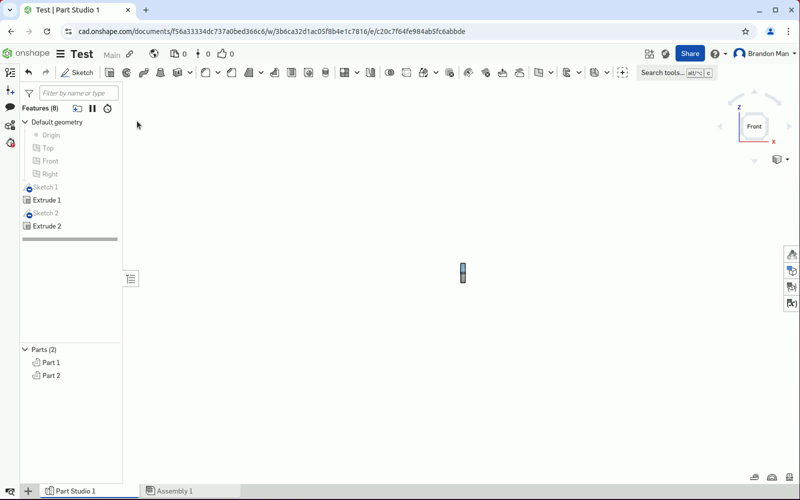
key(shift+h)
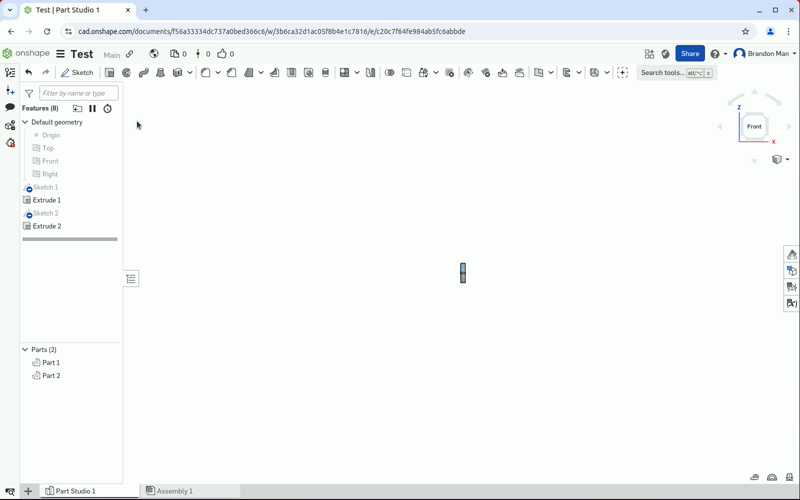
key(shift+h)
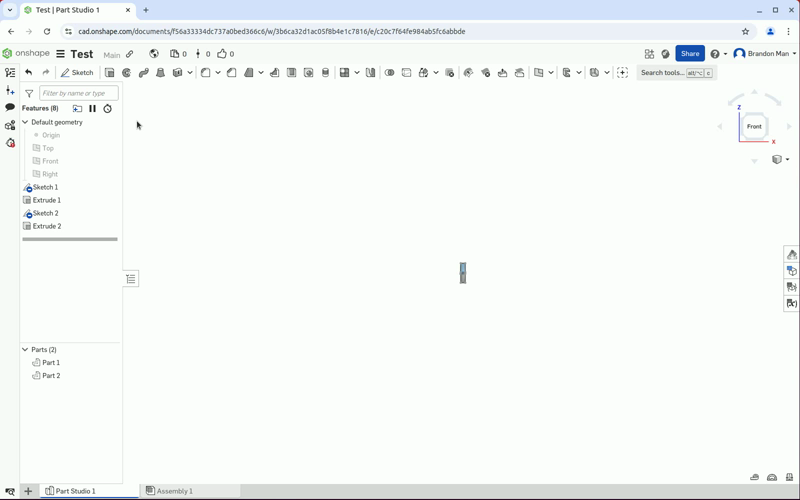
key(shift+7)
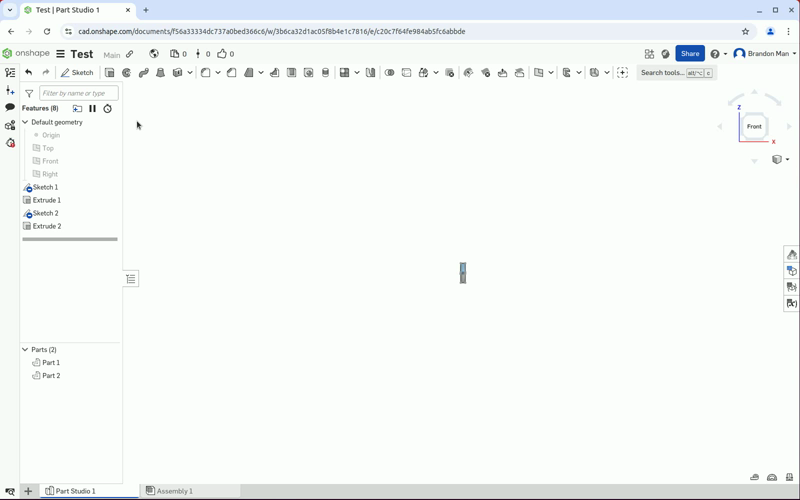
key(left, 2)
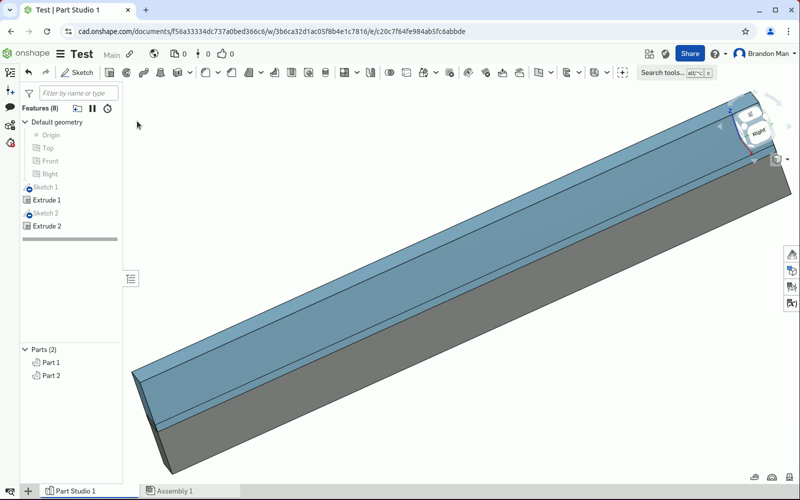
key(down, 2)
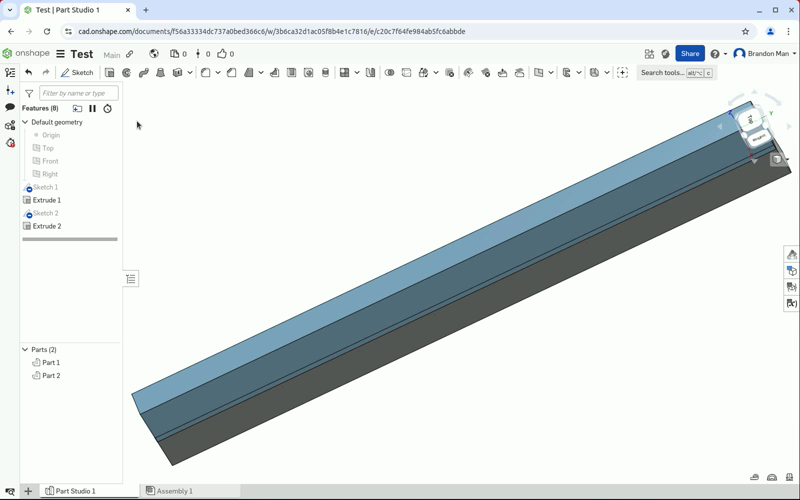
key(up, 2)
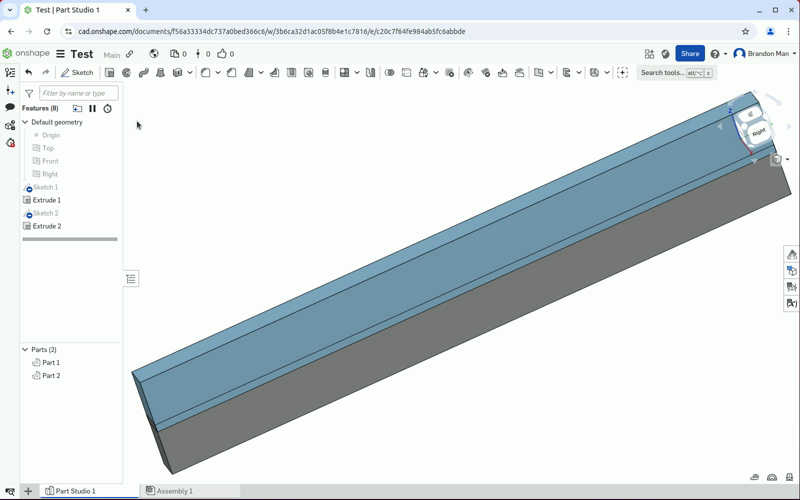
key(right, 2)
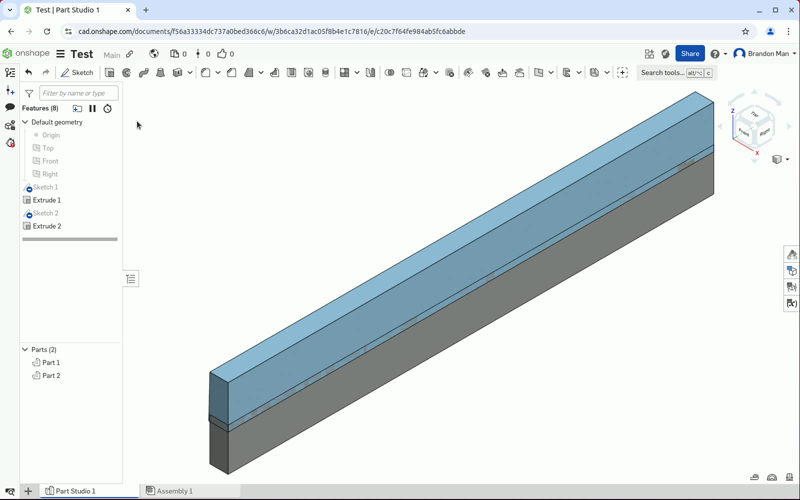
mouse_move(73, 189)
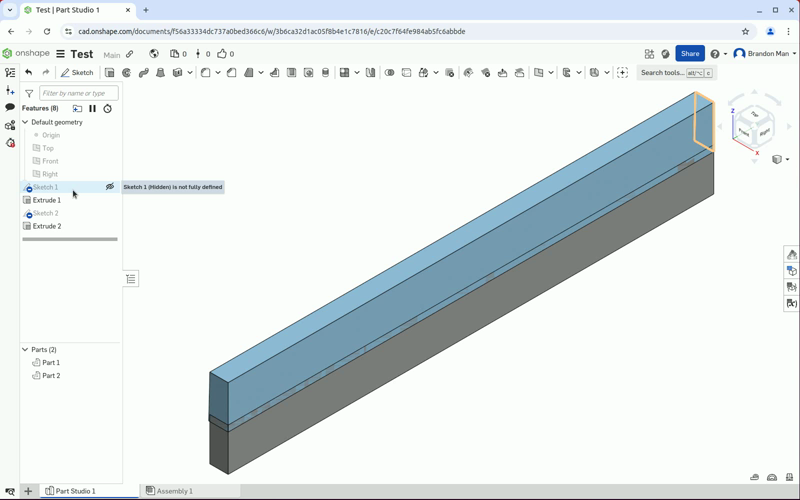
click(73, 189)